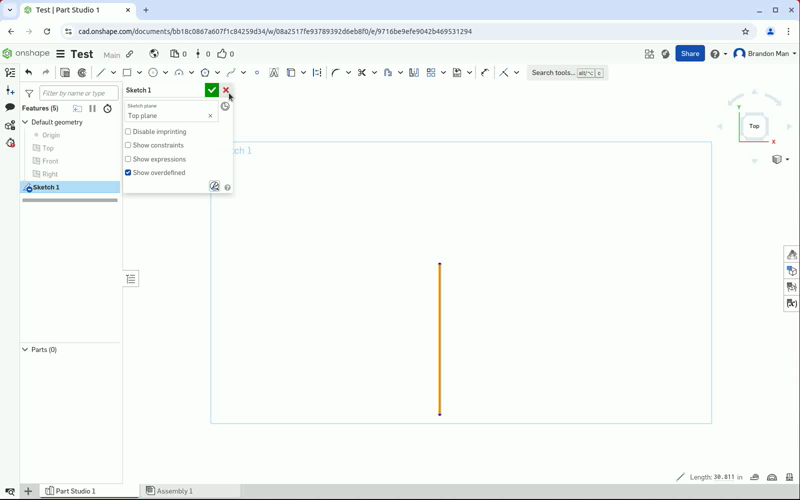
key(shift+h)
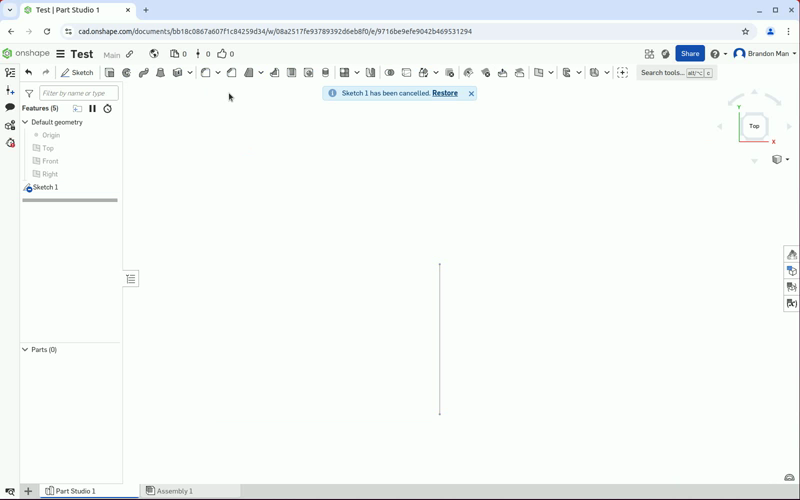
key(shift+s)
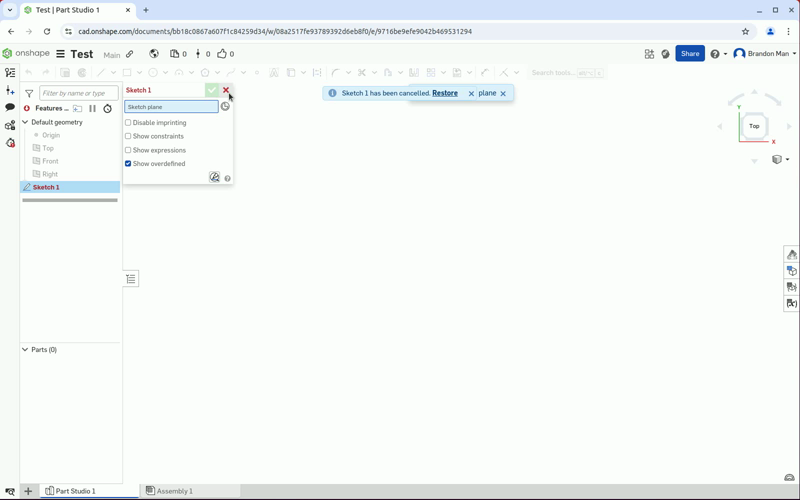
mouse_move(73, 150)
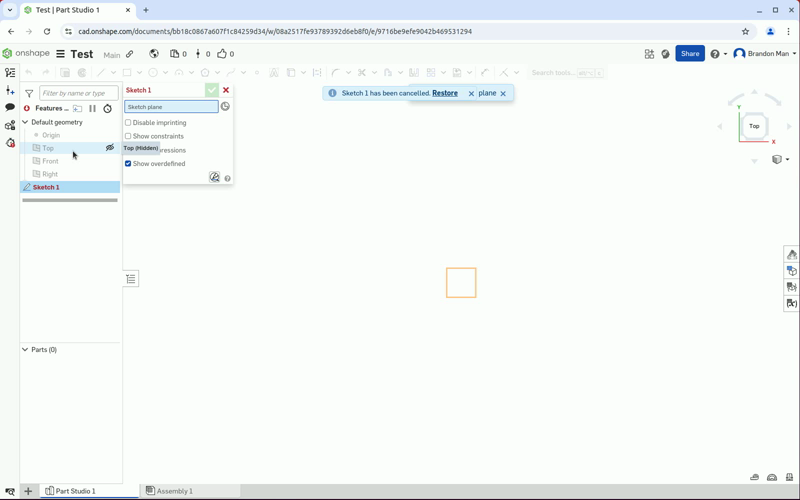
click(73, 150)
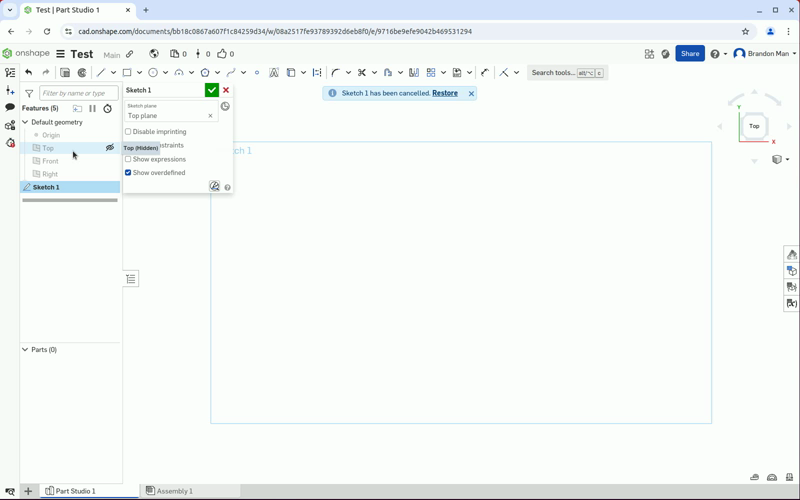
mouse_move(73, 352)
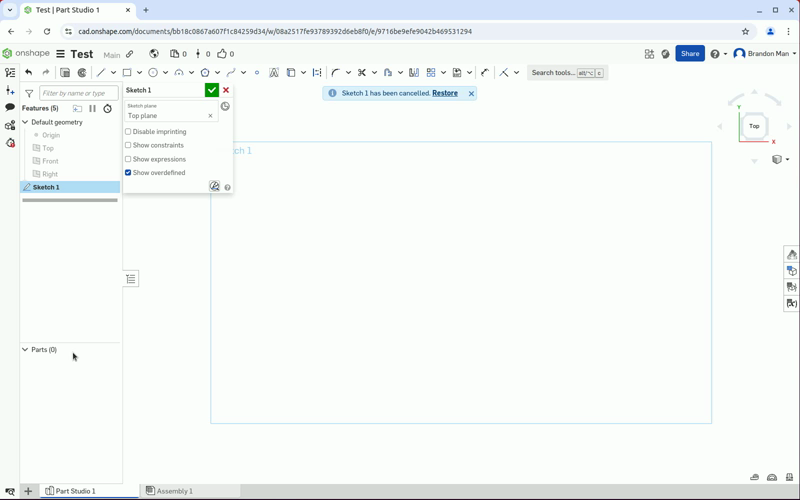
key(y)
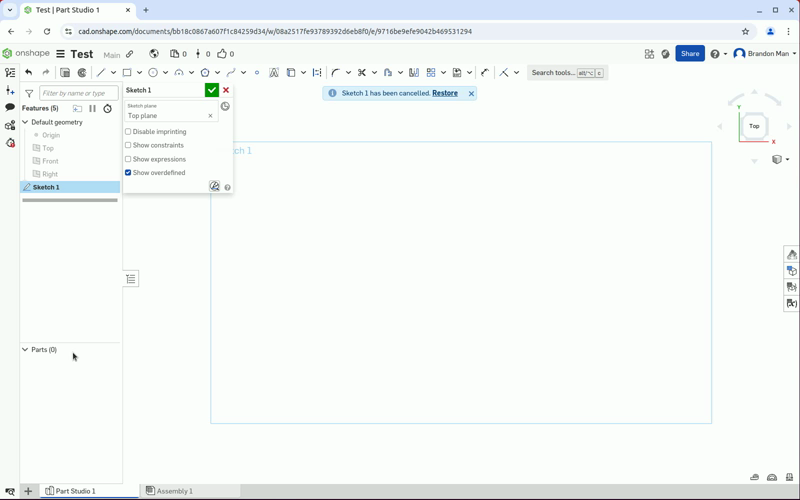
key(l)
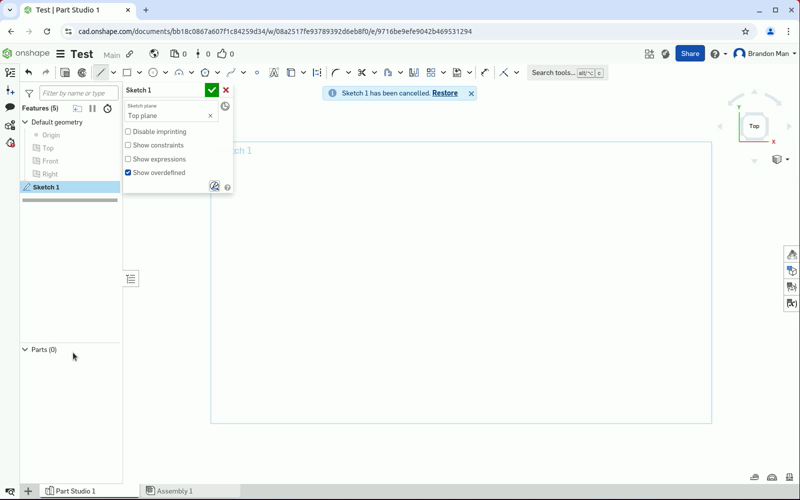
key_down(shift)
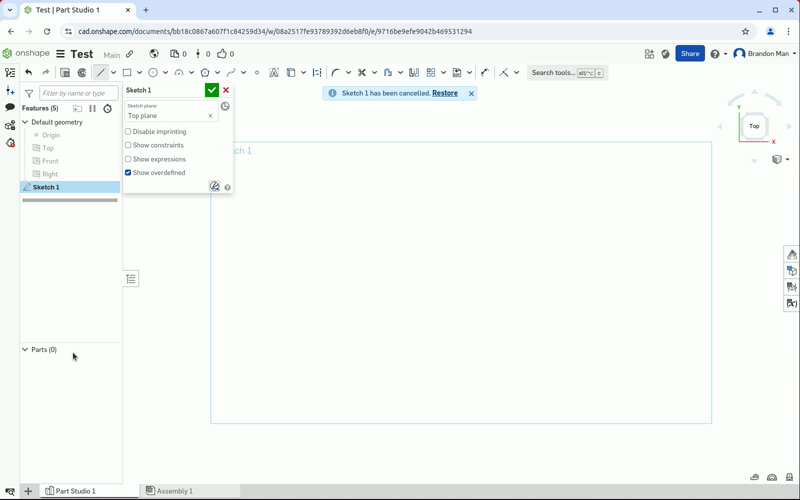
mouse_move(457, 285)
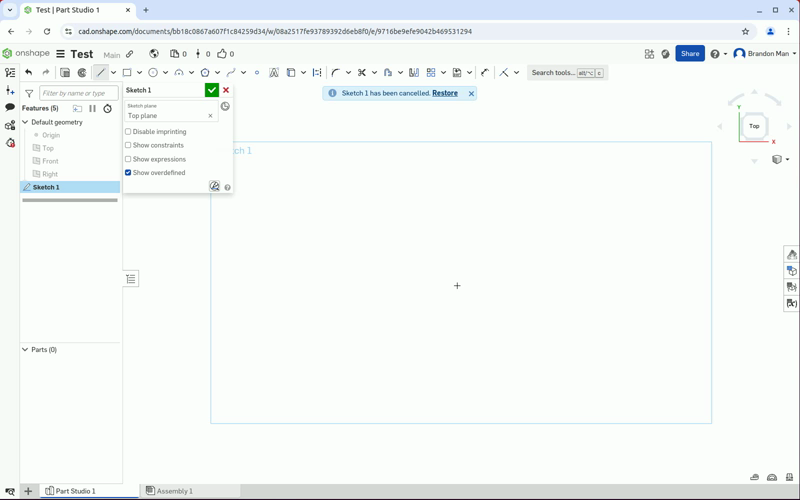
click(457, 285)
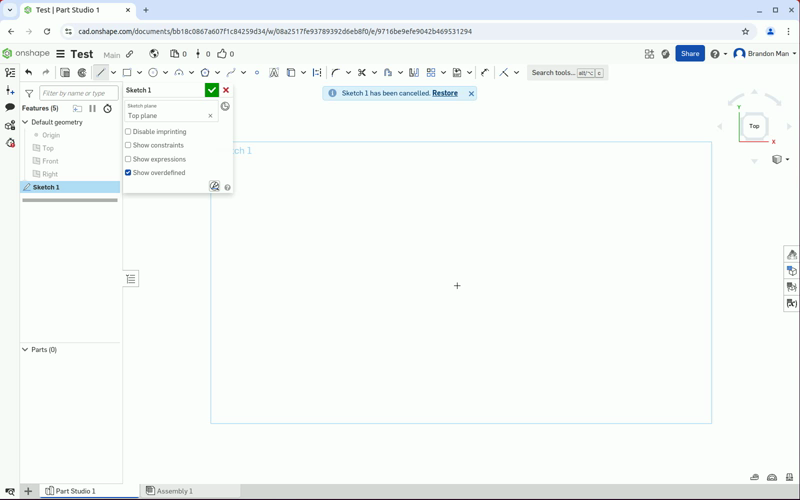
key_up(shift)
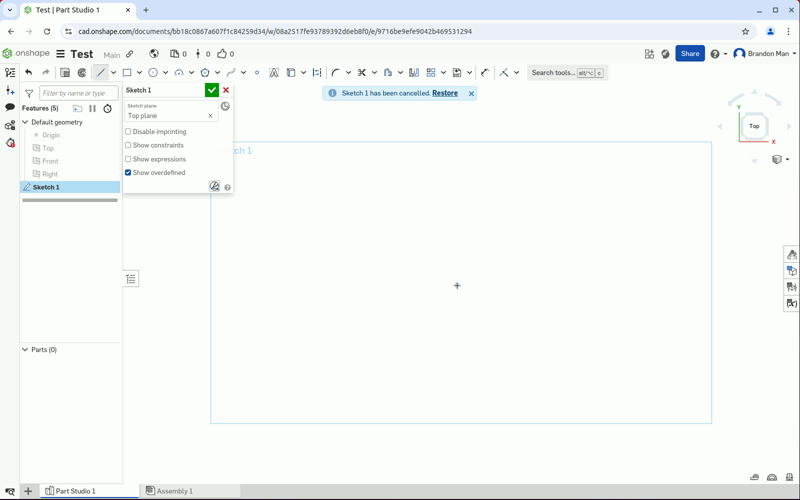
key_down(shift)
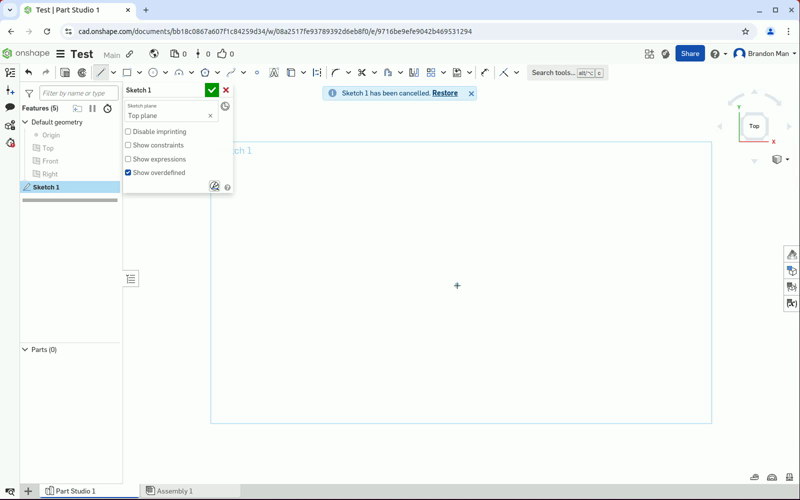
mouse_move(487, 285)
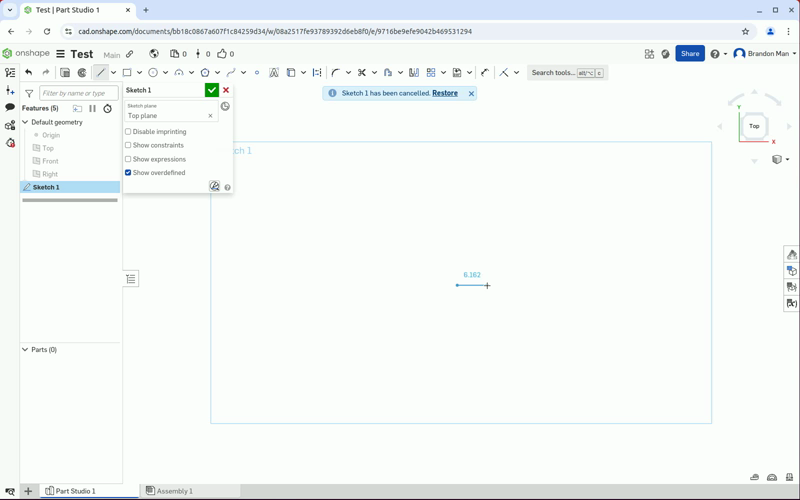
mouse_move(465, 285)
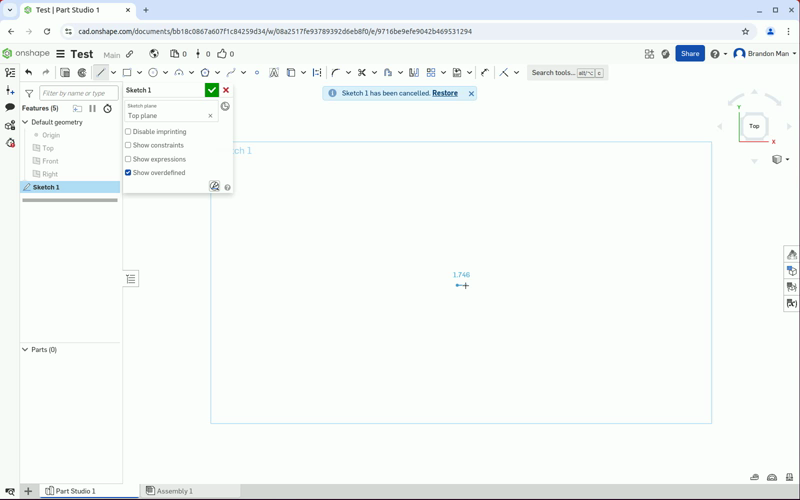
click(465, 285)
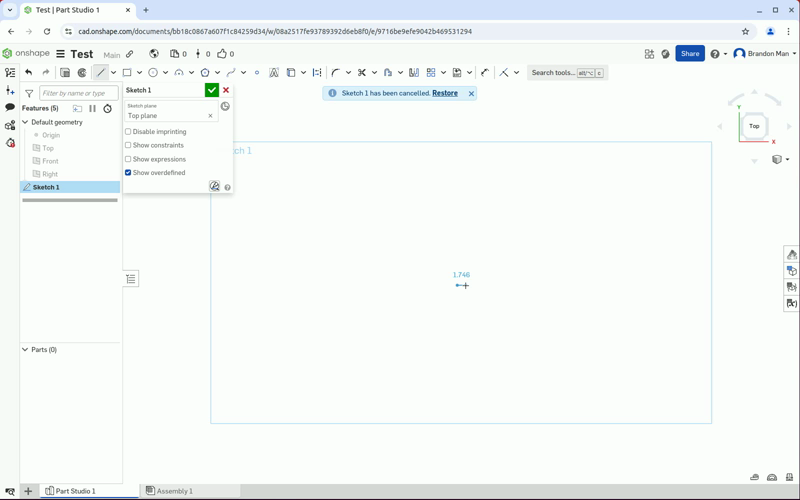
key_up(shift)
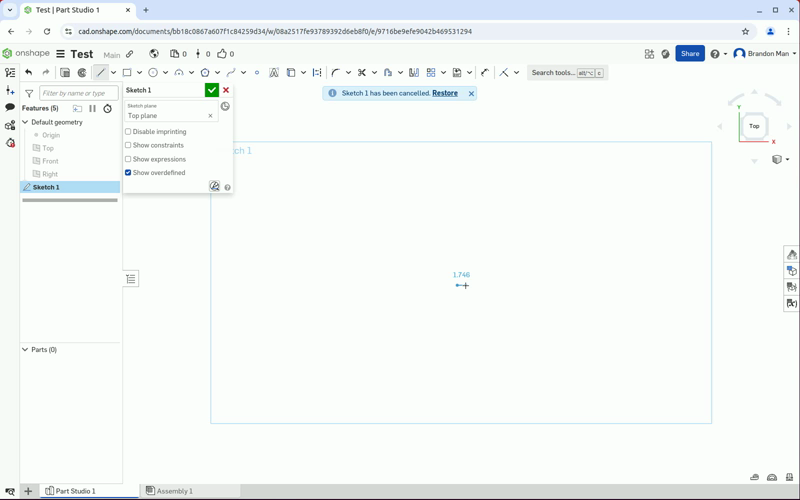
key_down(shift)
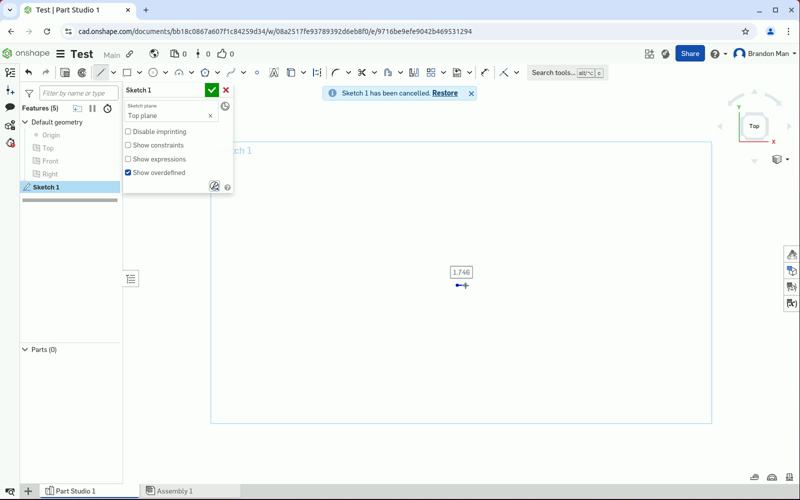
mouse_move(495, 285)
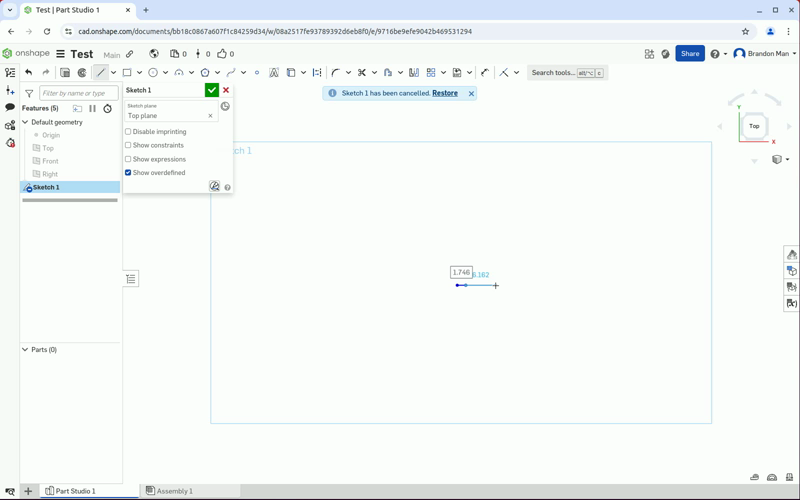
mouse_move(465, 281)
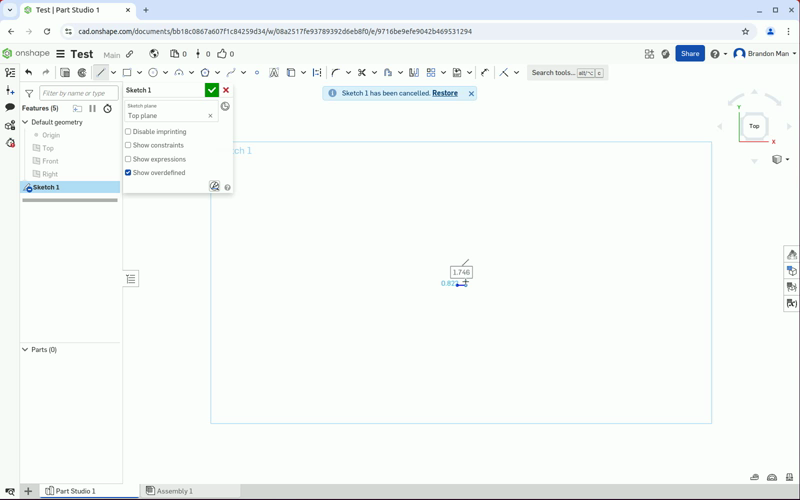
scroll(6)
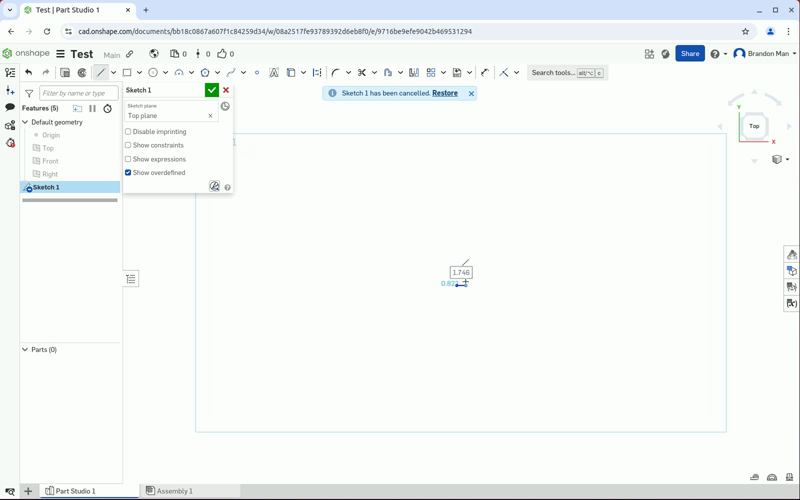
scroll(6)
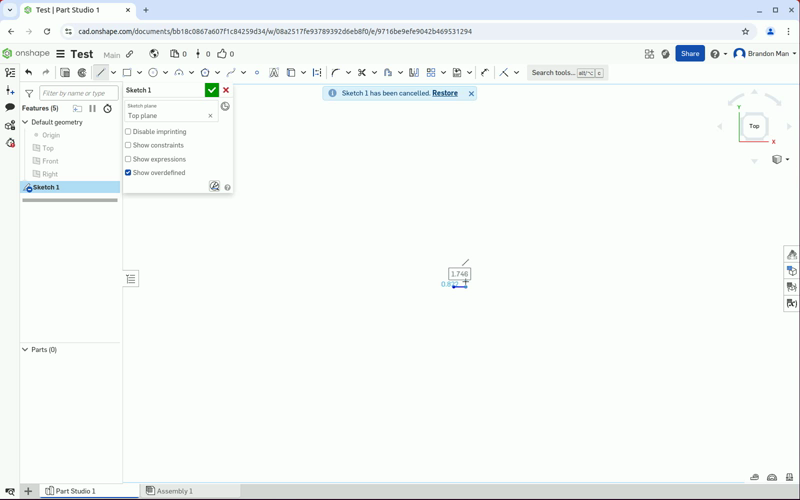
scroll(6)
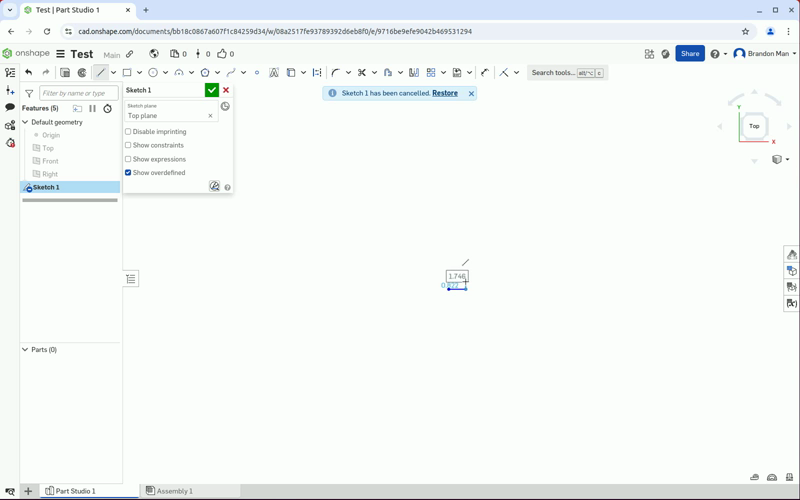
scroll(6)
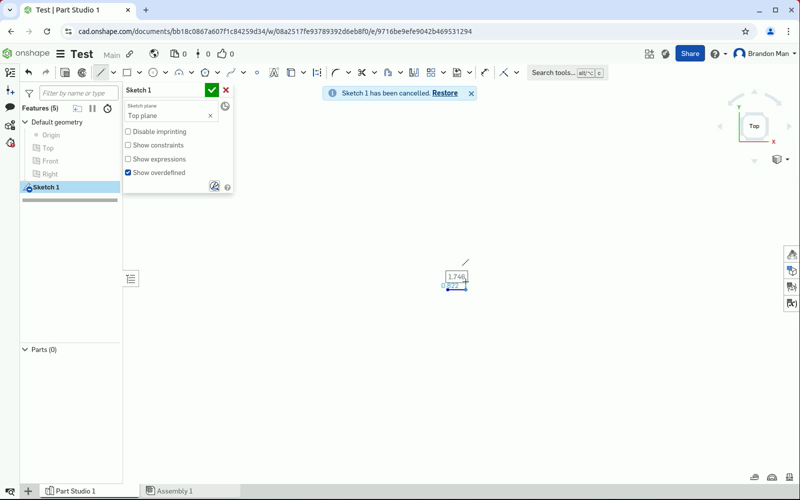
scroll(6)
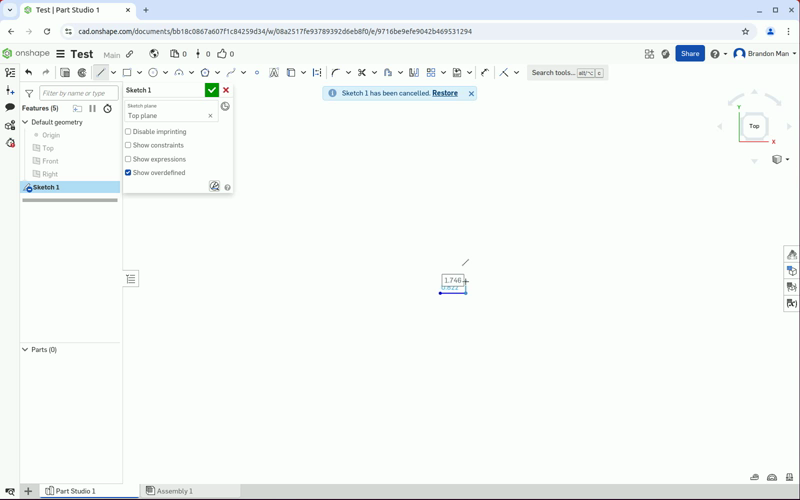
scroll(6)
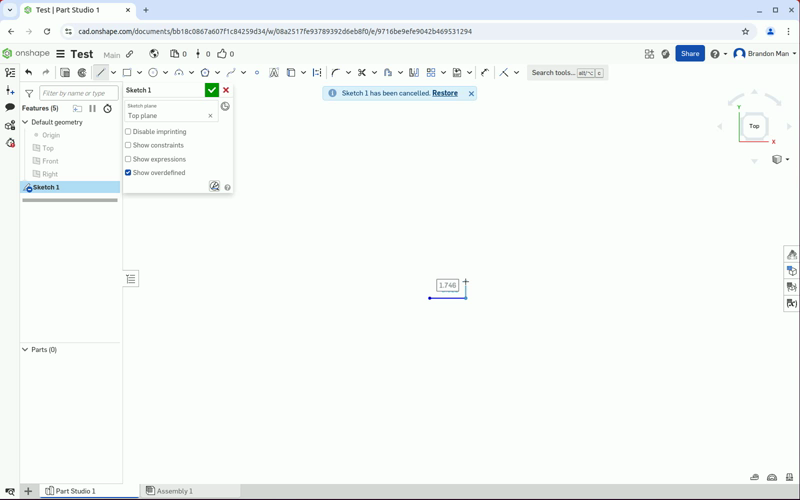
scroll(6)
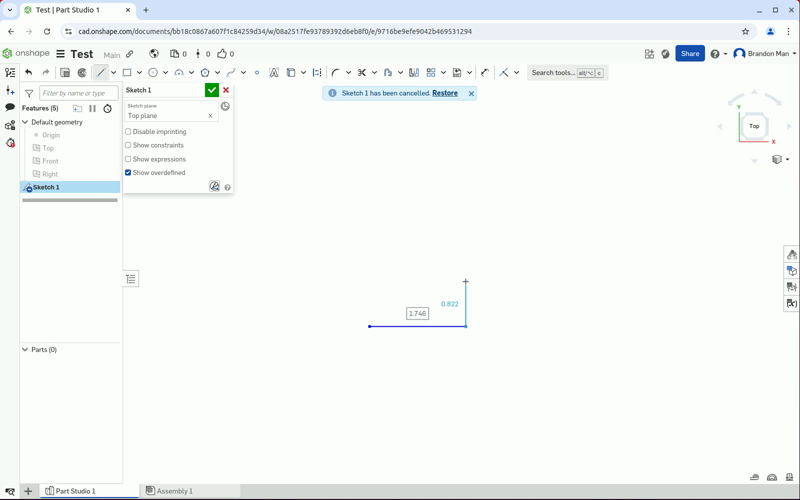
click(465, 281)
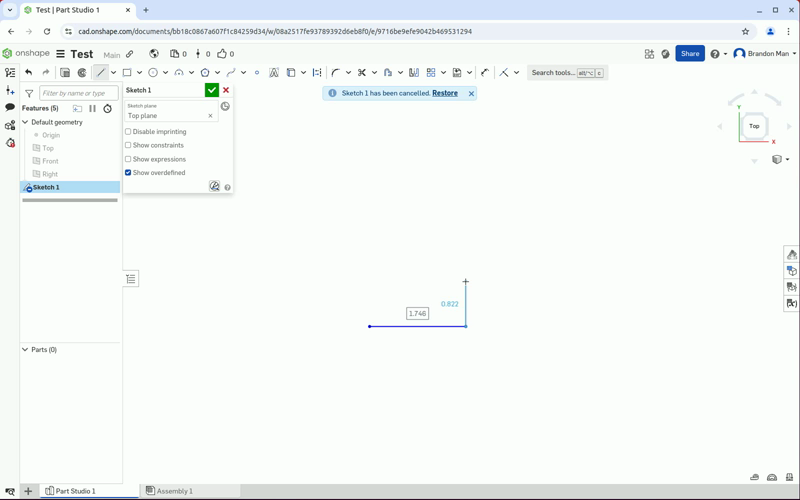
scroll(-6)
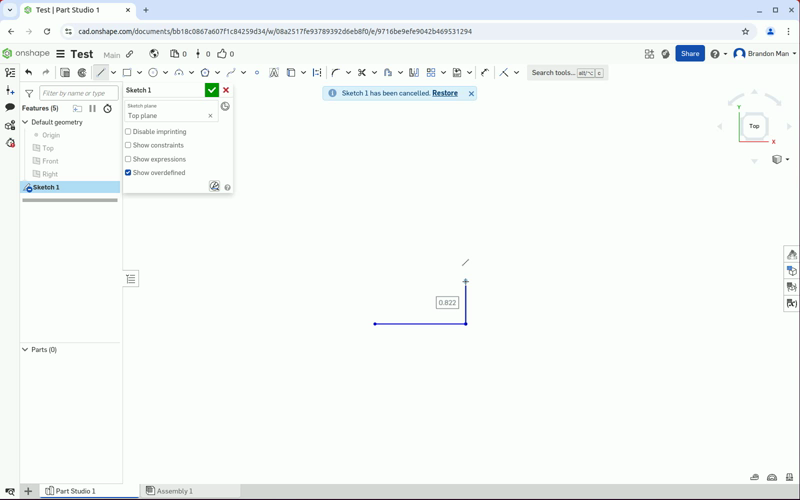
scroll(-6)
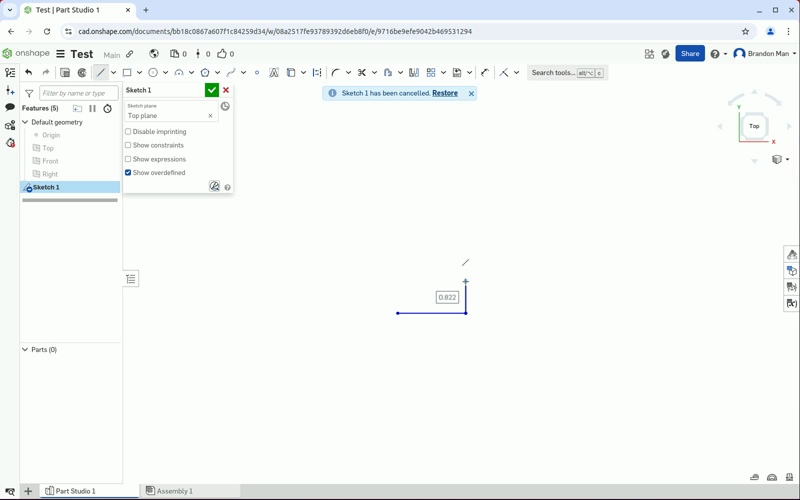
scroll(-6)
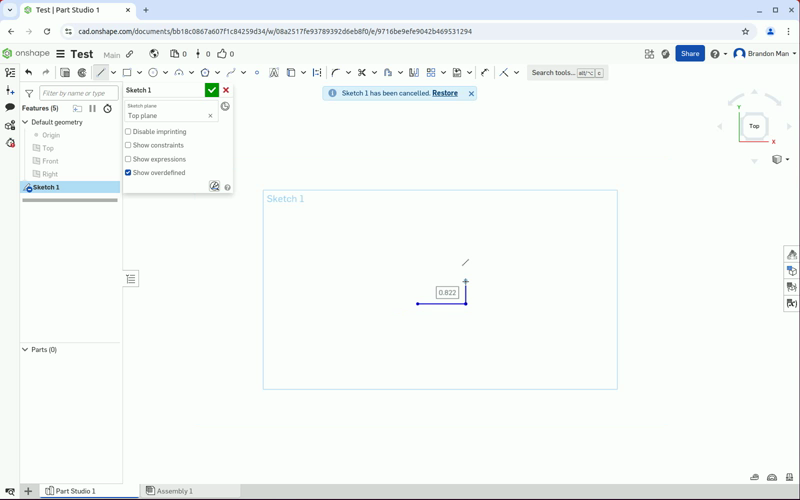
scroll(-6)
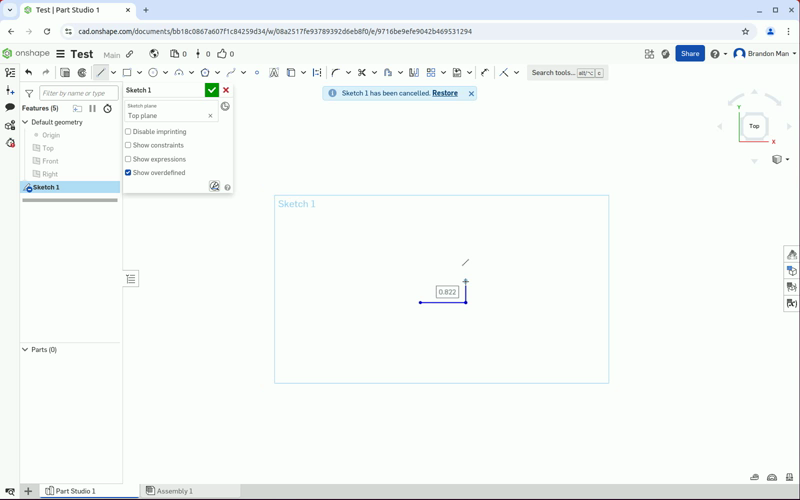
scroll(-6)
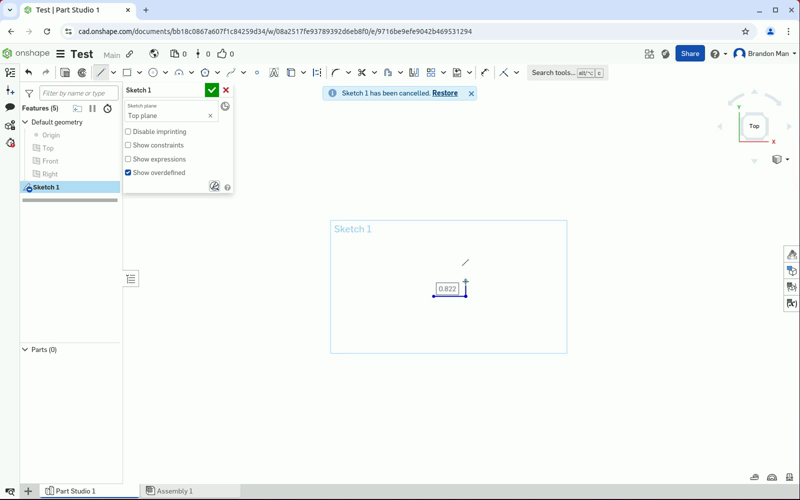
scroll(-6)
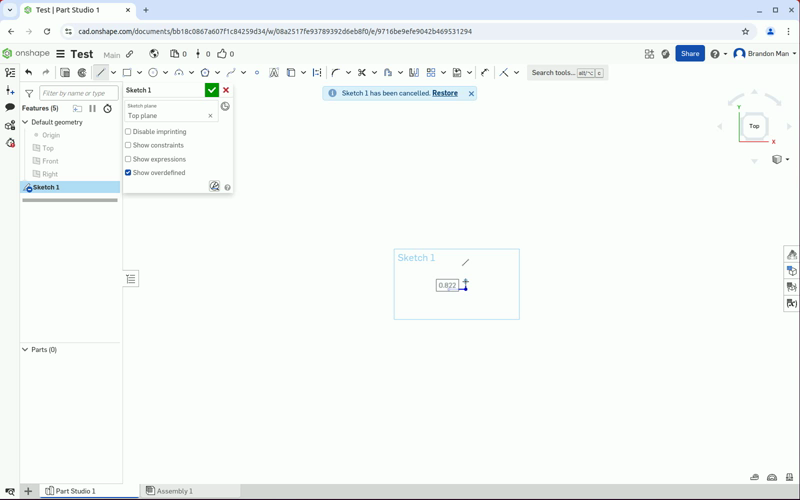
scroll(-6)
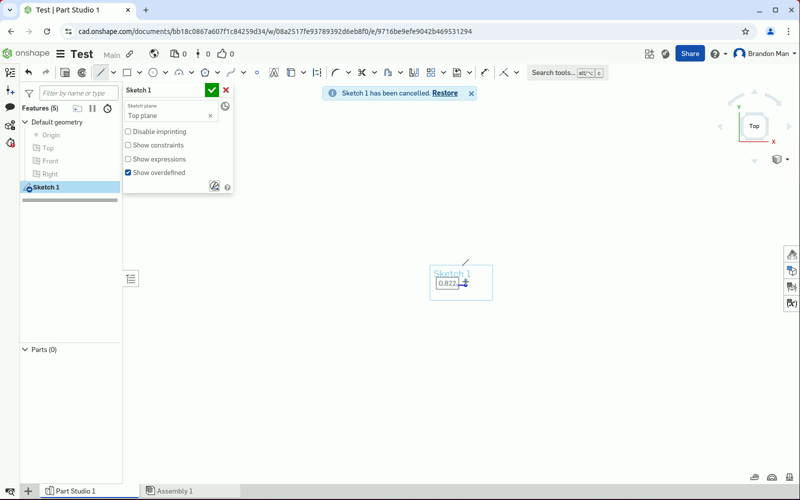
key_up(shift)
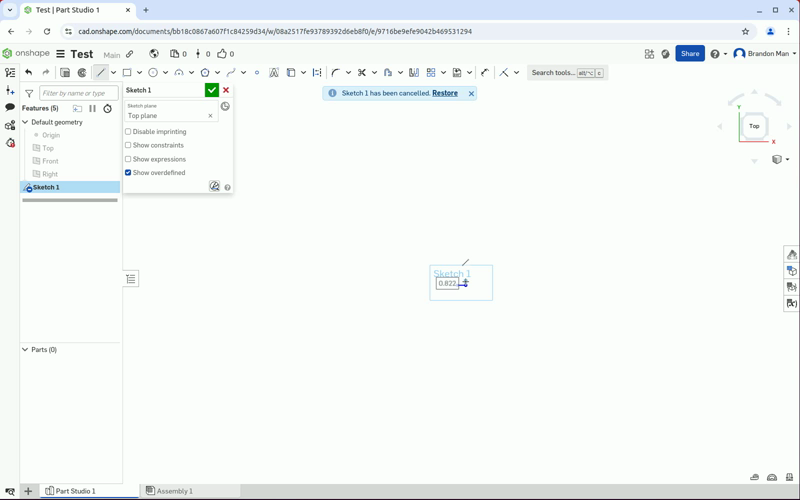
key_down(shift)
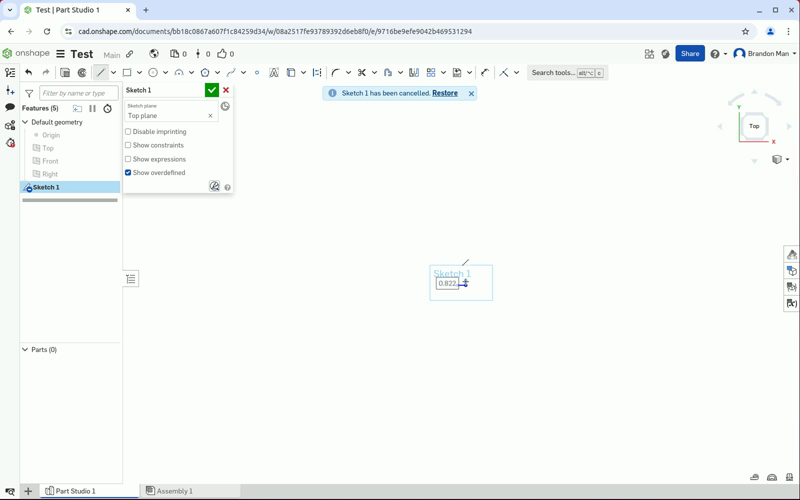
mouse_move(495, 281)
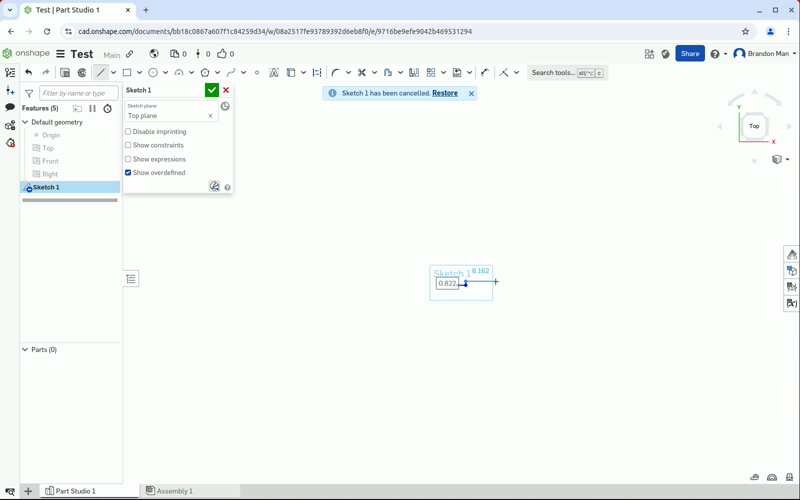
mouse_move(457, 281)
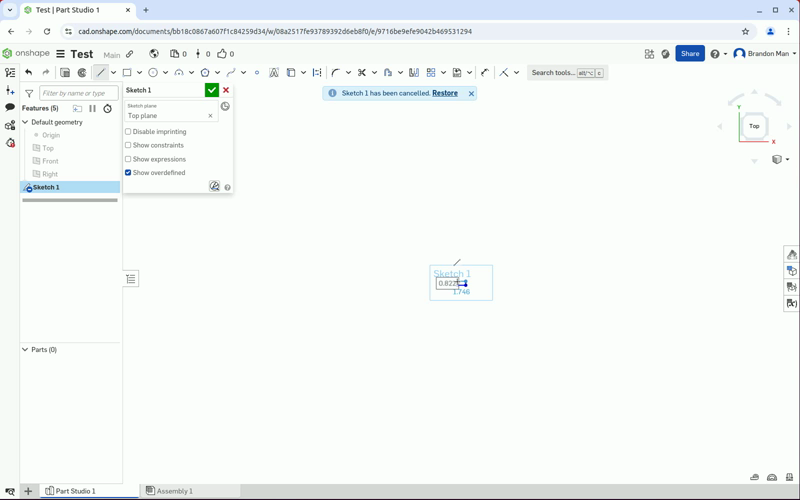
scroll(6)
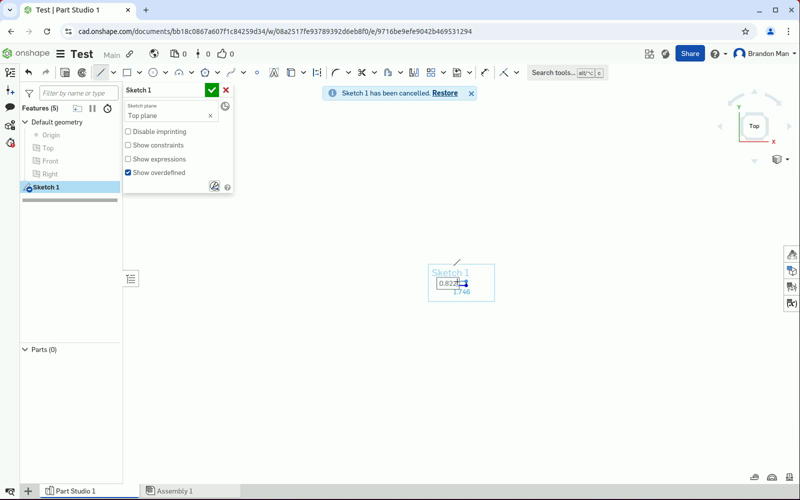
scroll(6)
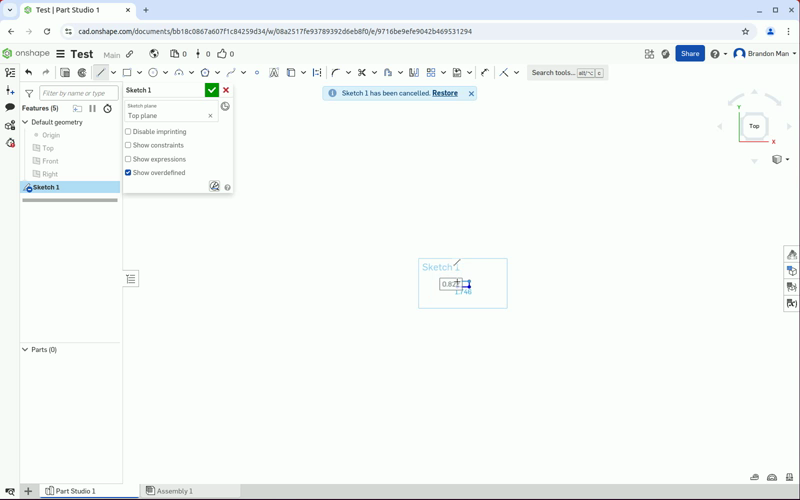
scroll(6)
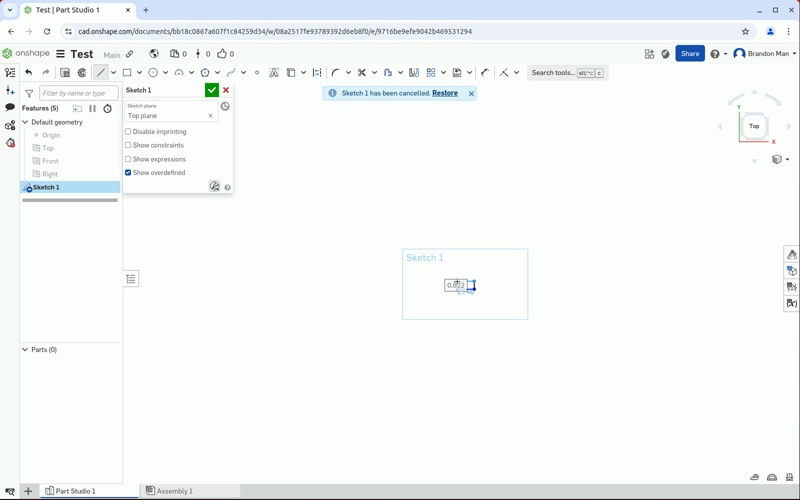
scroll(6)
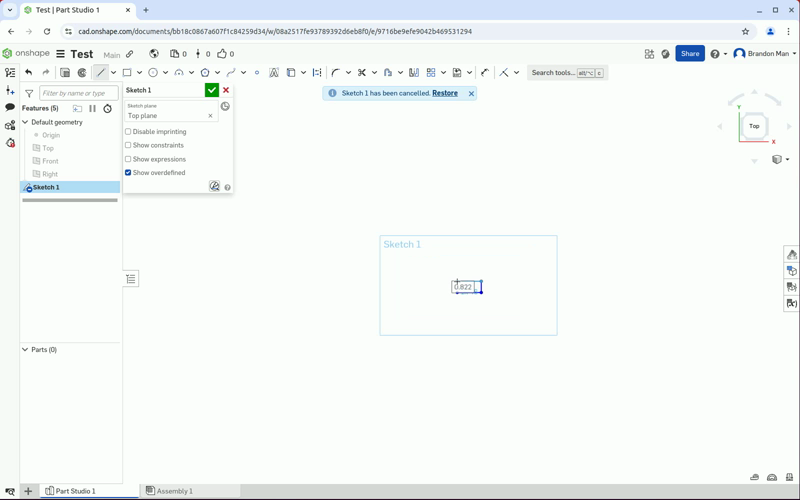
scroll(6)
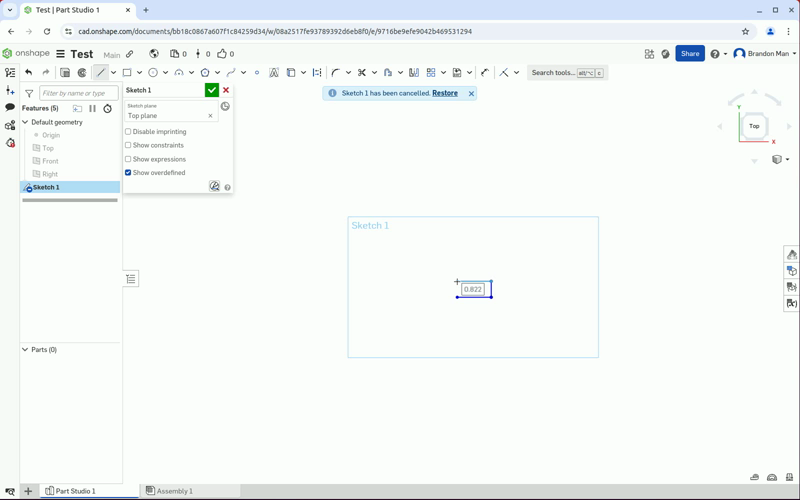
scroll(6)
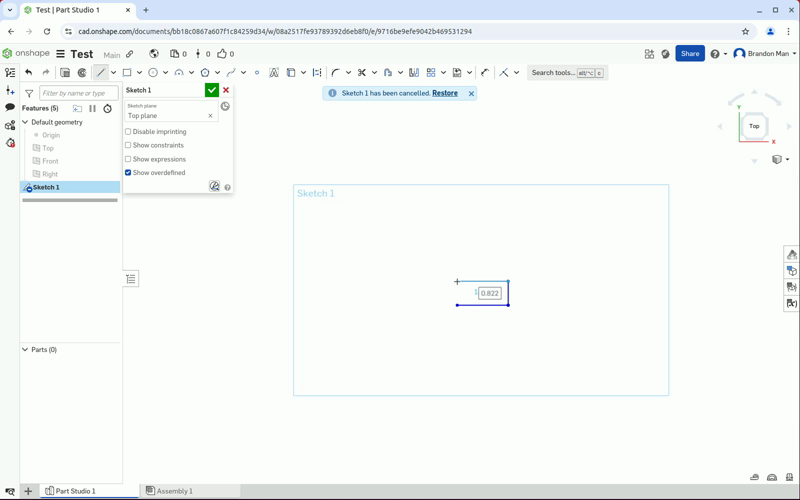
scroll(6)
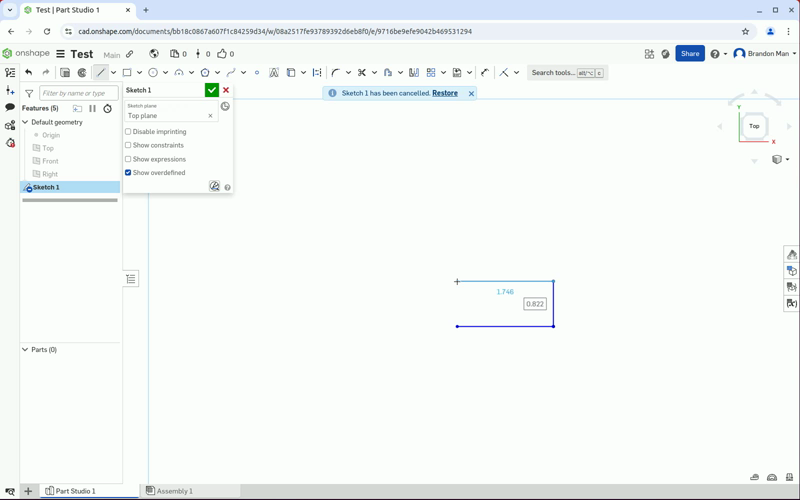
click(457, 281)
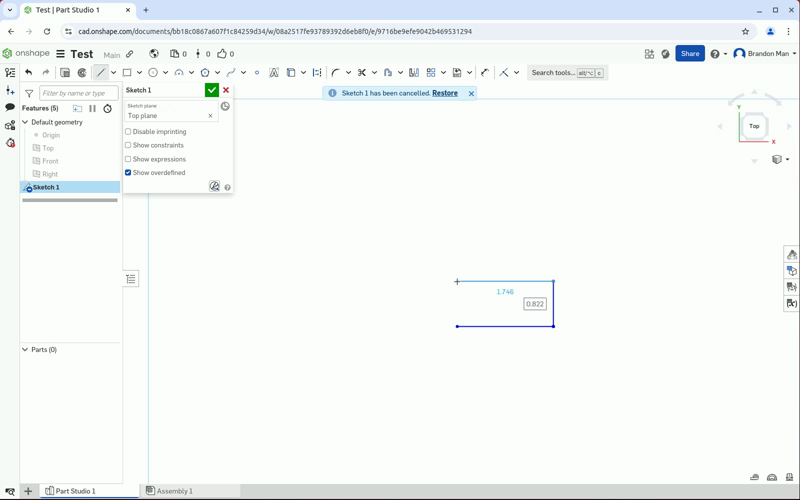
scroll(-6)
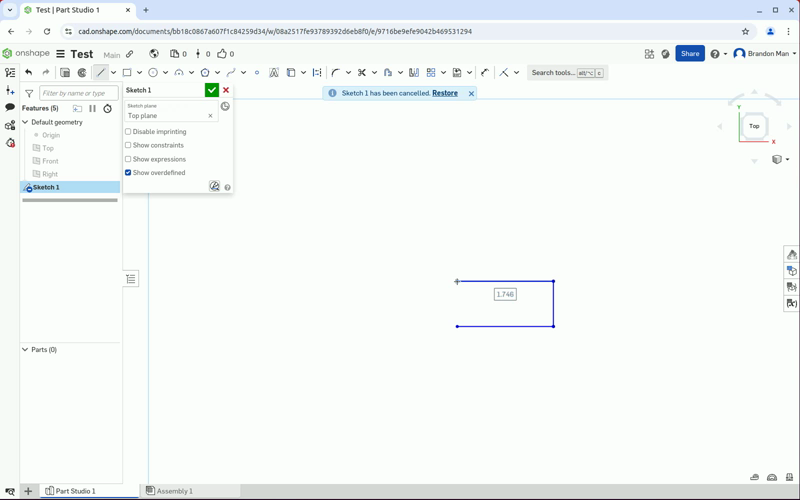
scroll(-6)
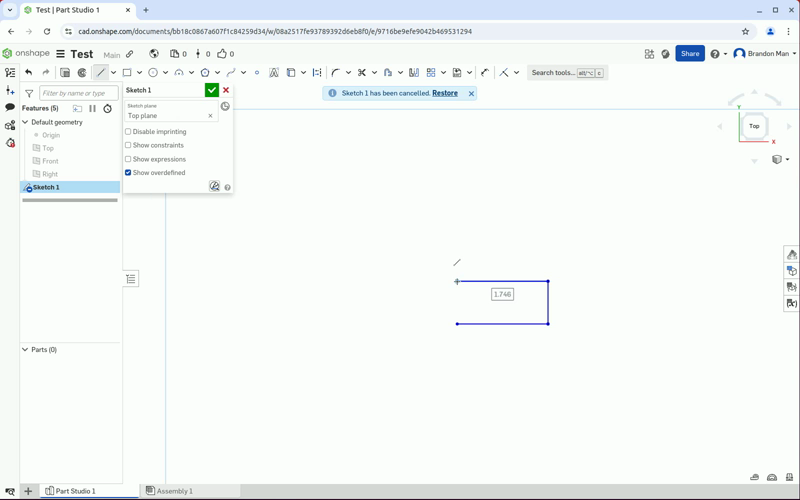
scroll(-6)
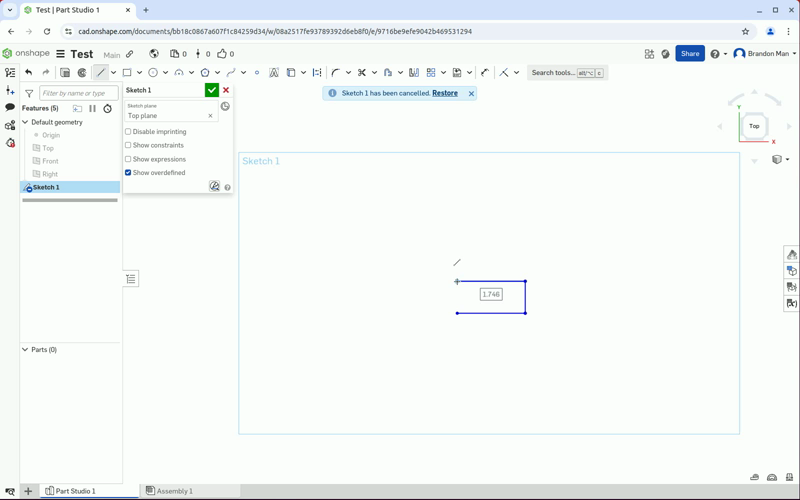
scroll(-6)
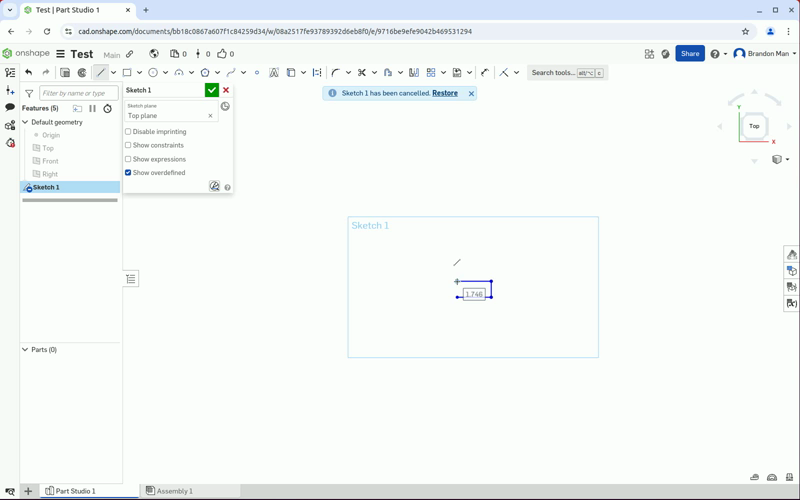
scroll(-6)
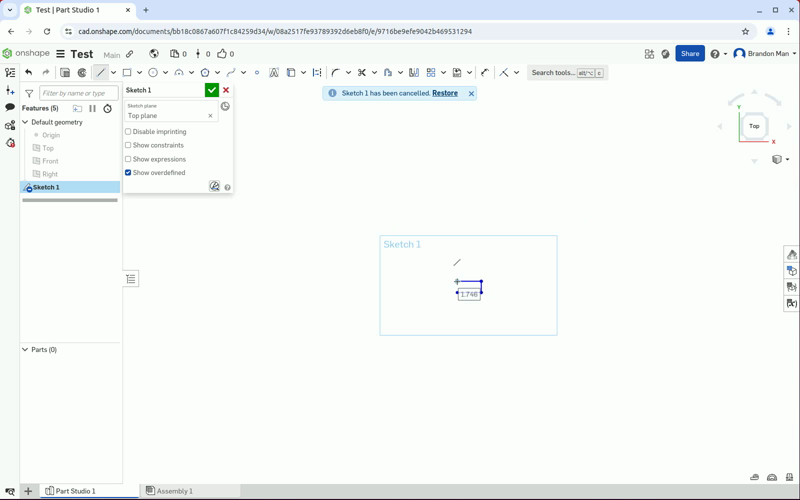
scroll(-6)
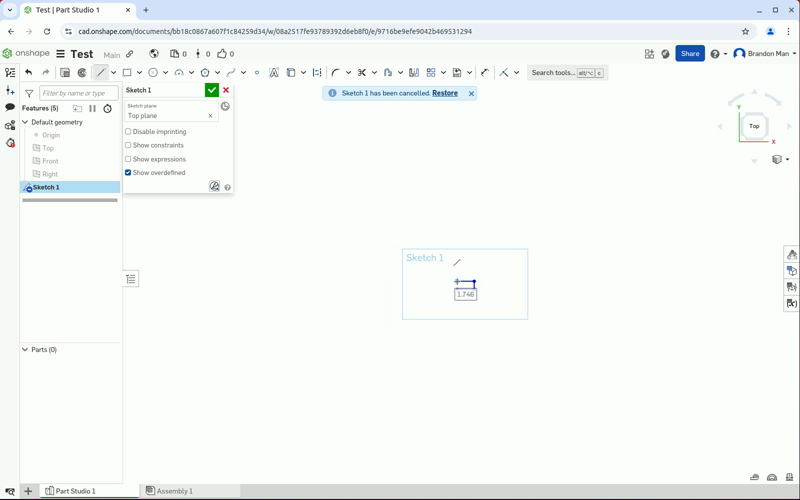
scroll(-6)
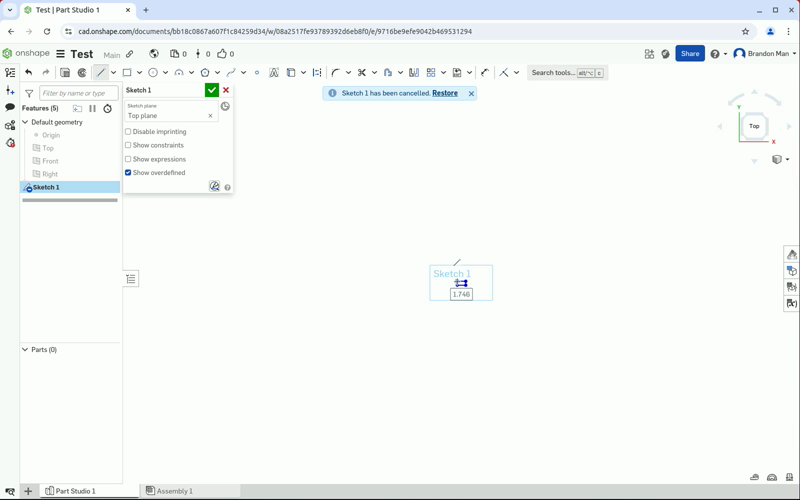
key_up(shift)
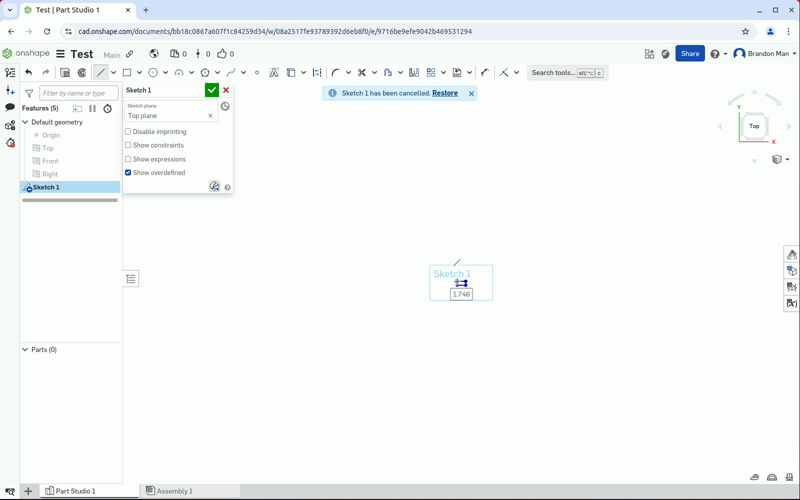
mouse_move(487, 281)
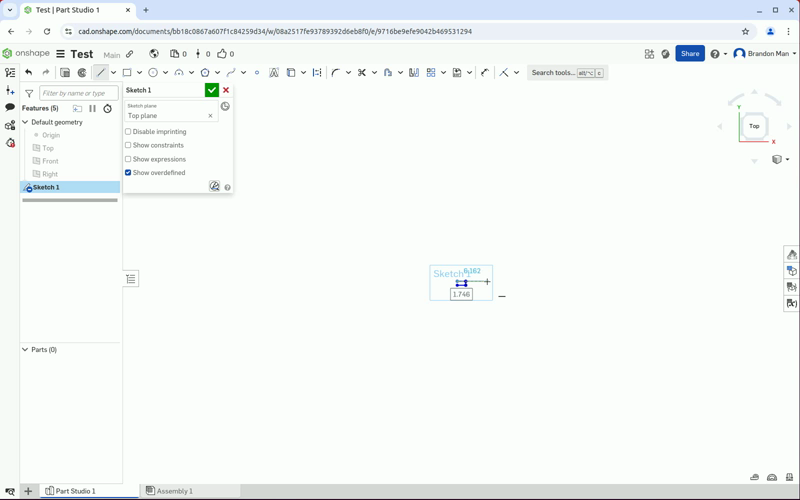
key_down(shift)
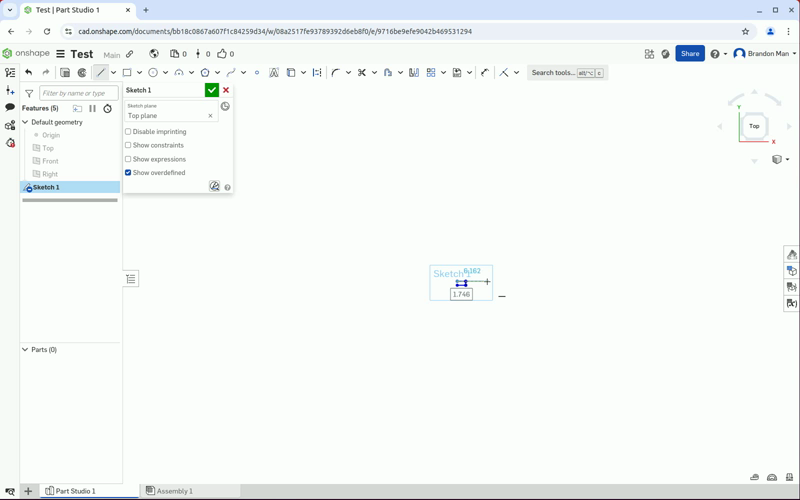
mouse_move(457, 285)
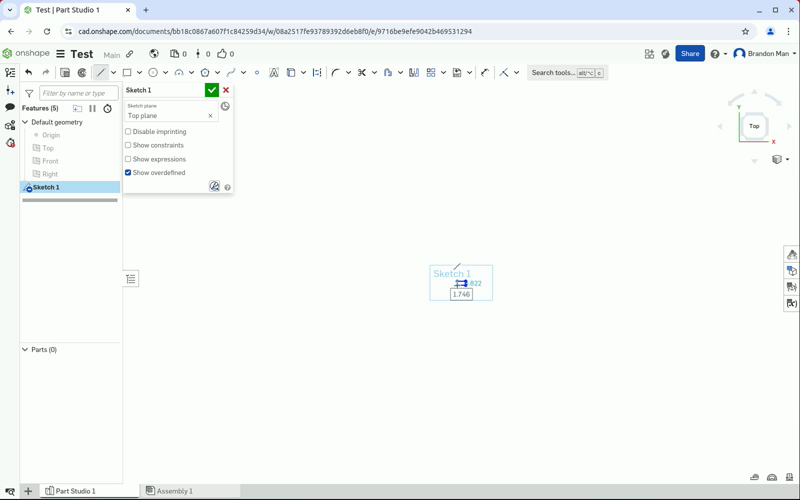
scroll(6)
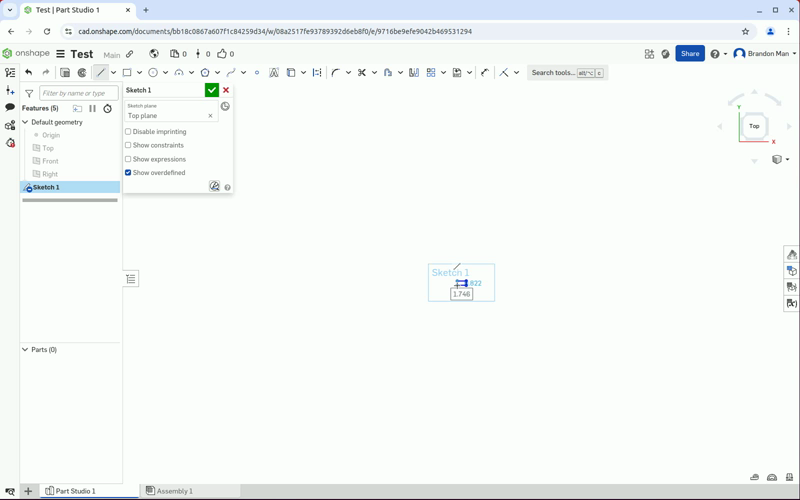
scroll(6)
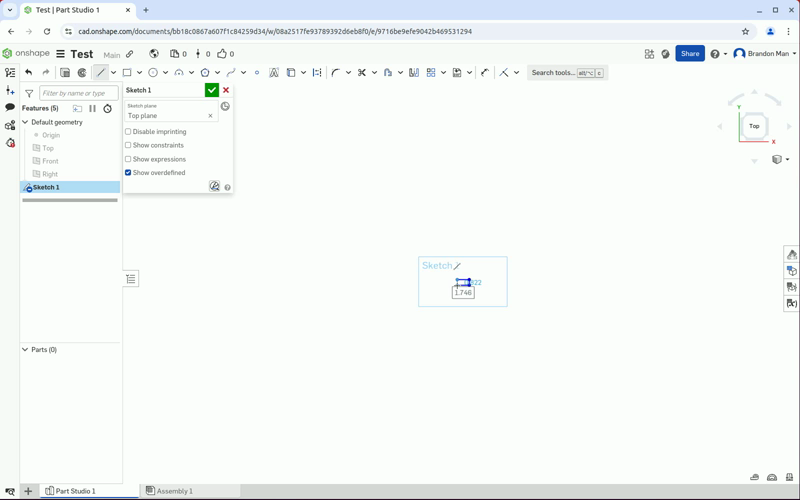
scroll(6)
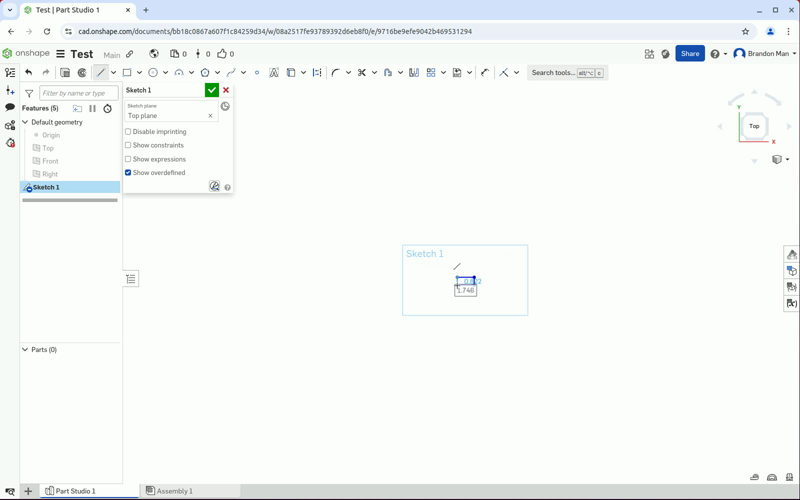
scroll(6)
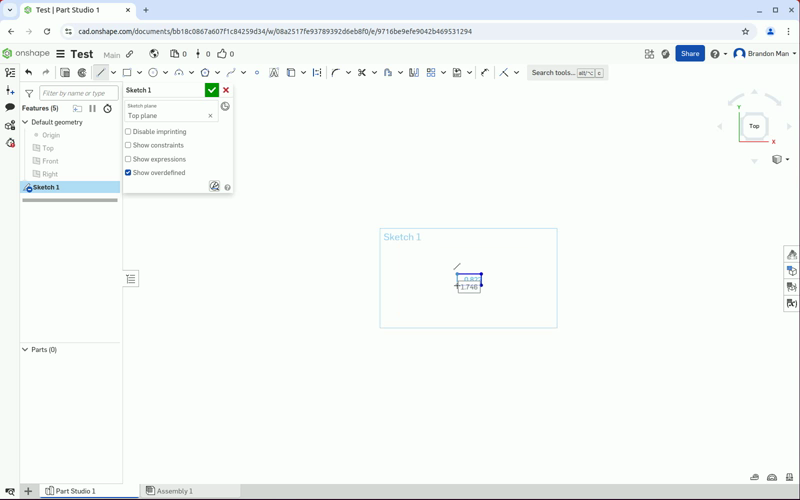
scroll(6)
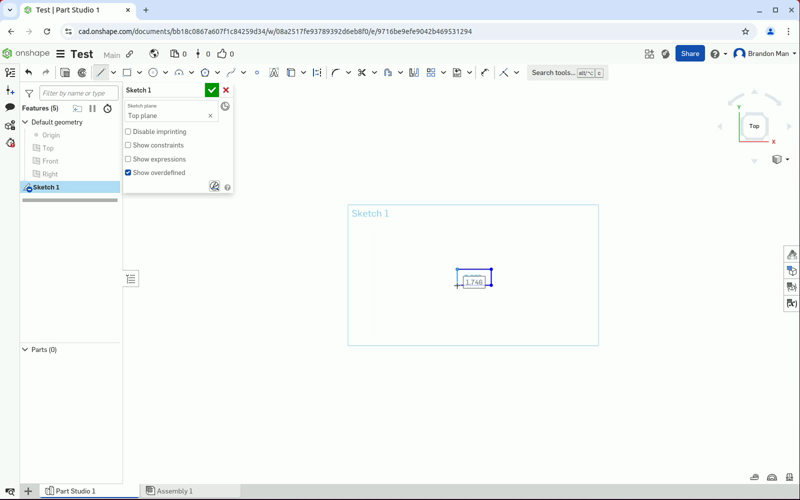
scroll(6)
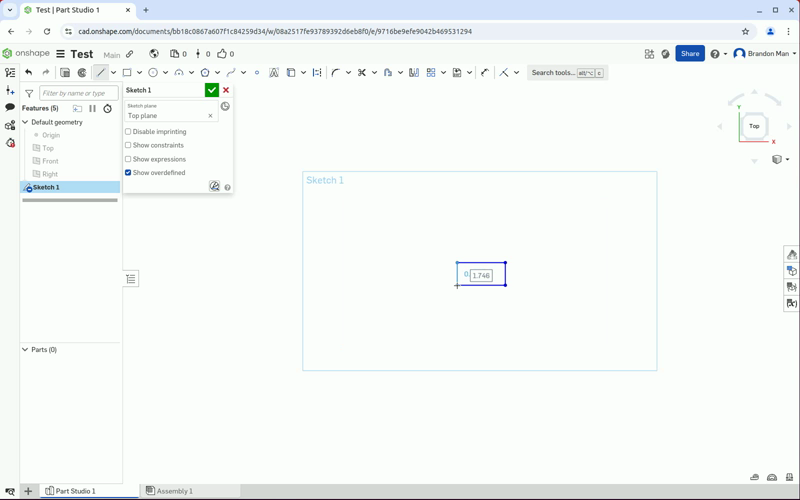
scroll(6)
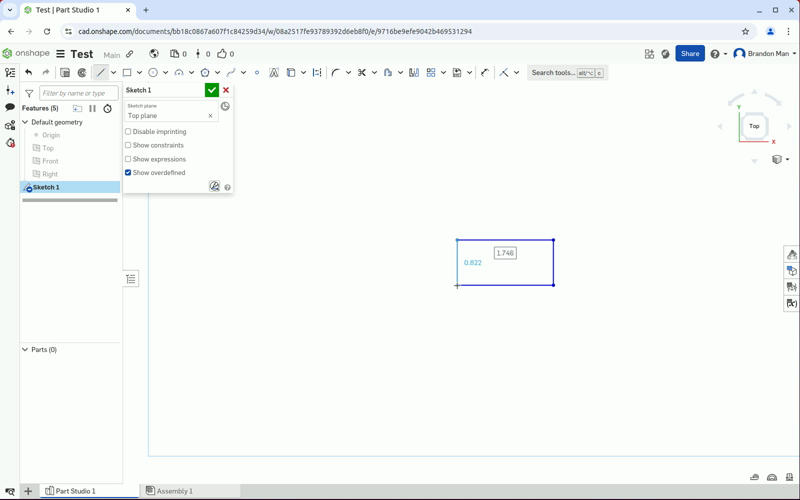
key_up(shift)
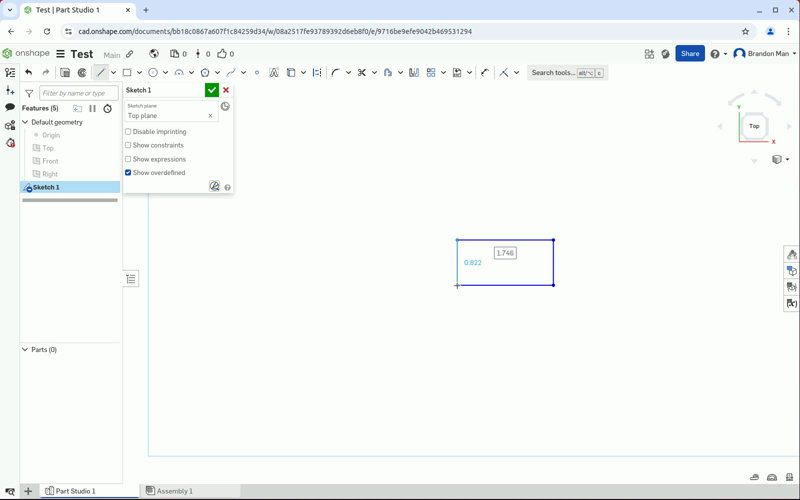
click(457, 285)
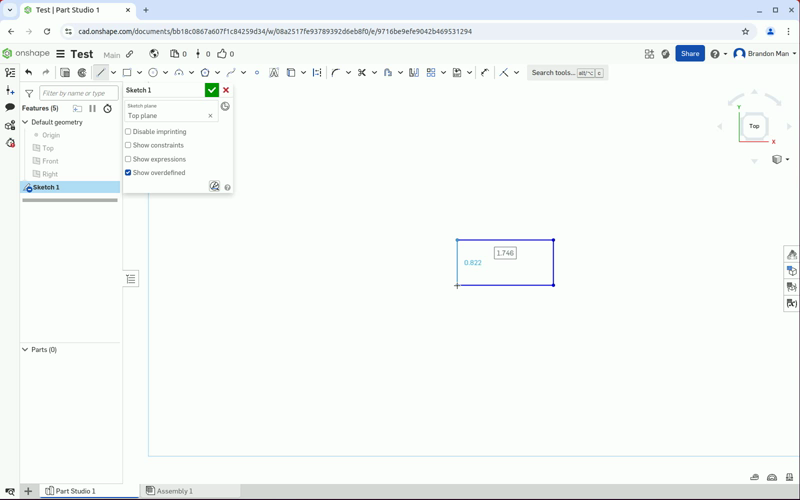
scroll(-6)
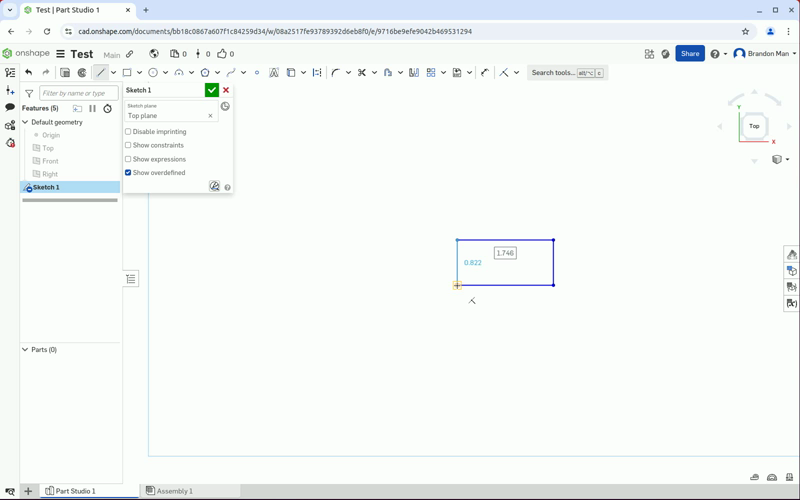
scroll(-6)
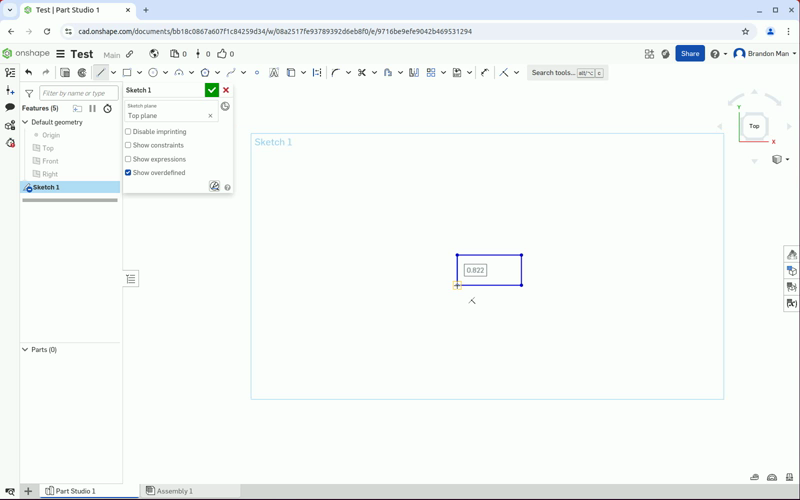
scroll(-6)
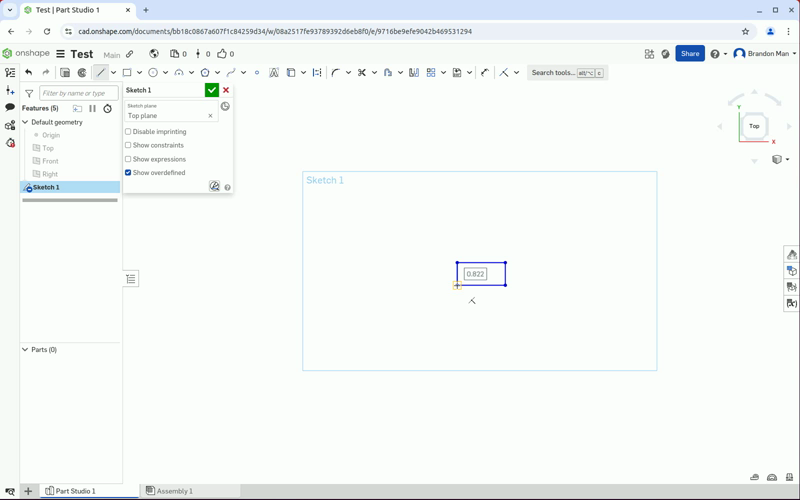
scroll(-6)
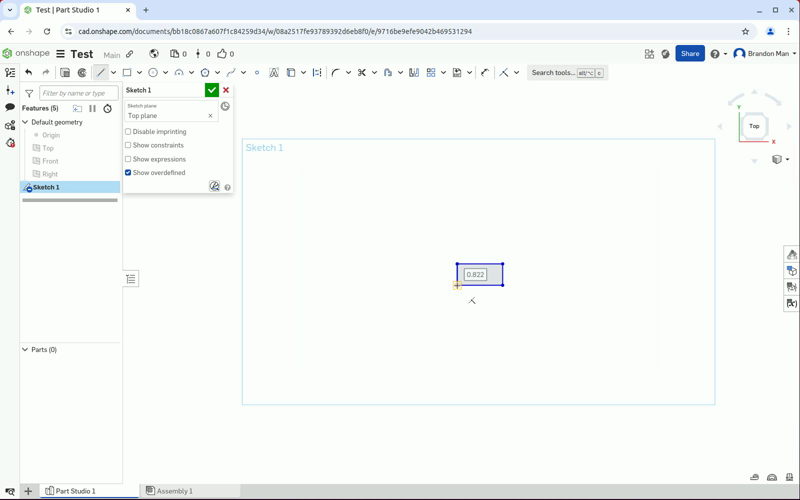
scroll(-6)
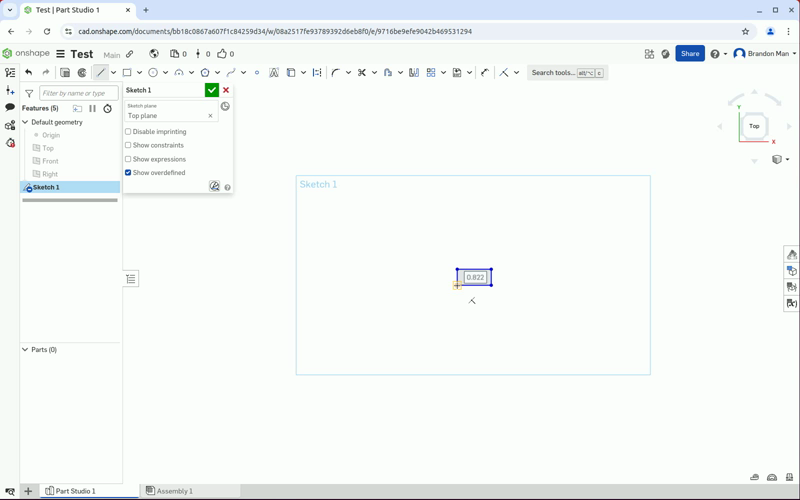
scroll(-6)
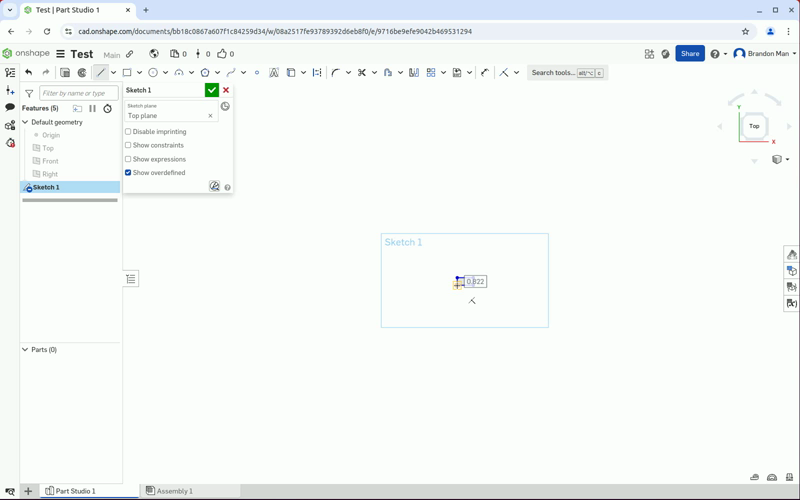
scroll(-6)
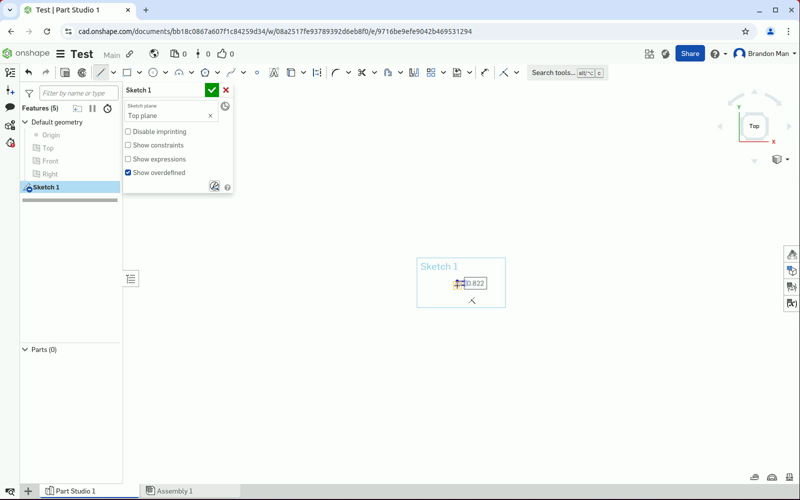
key(esc)
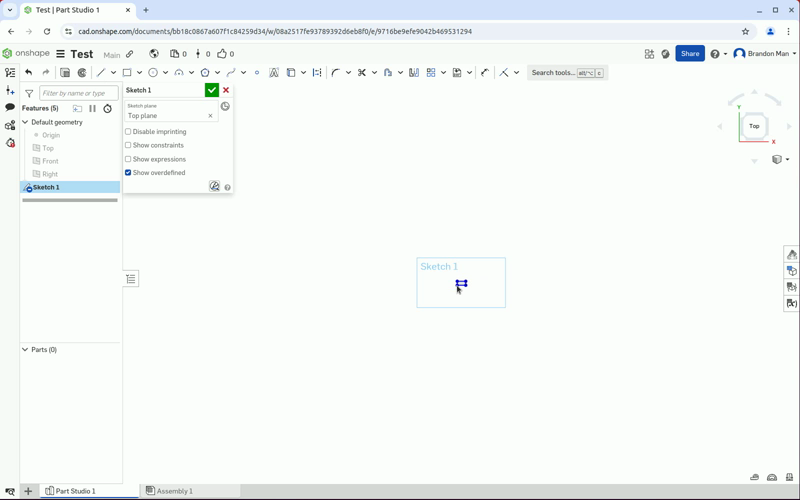
mouse_move(462, 281)
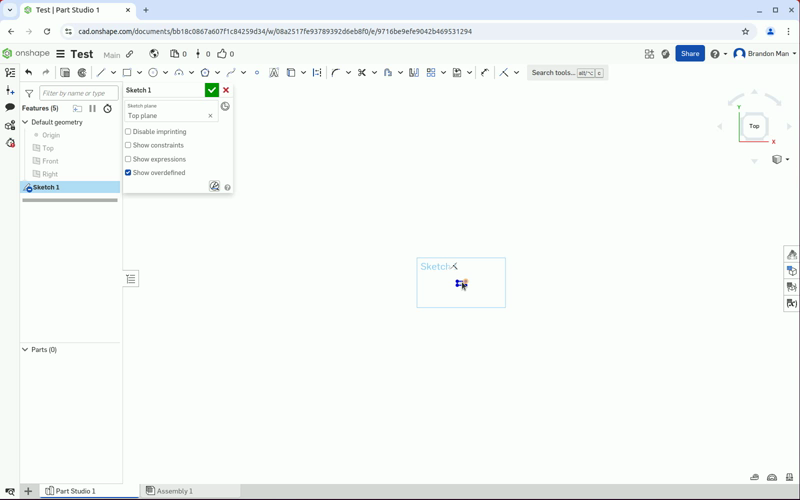
scroll(6)
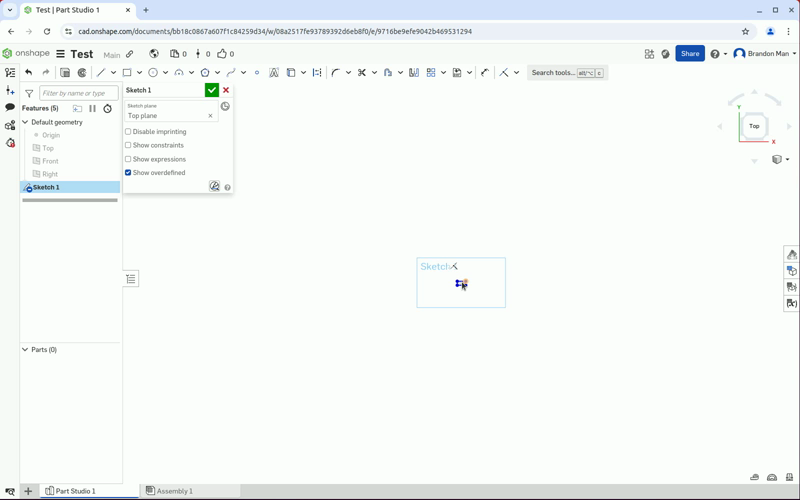
scroll(6)
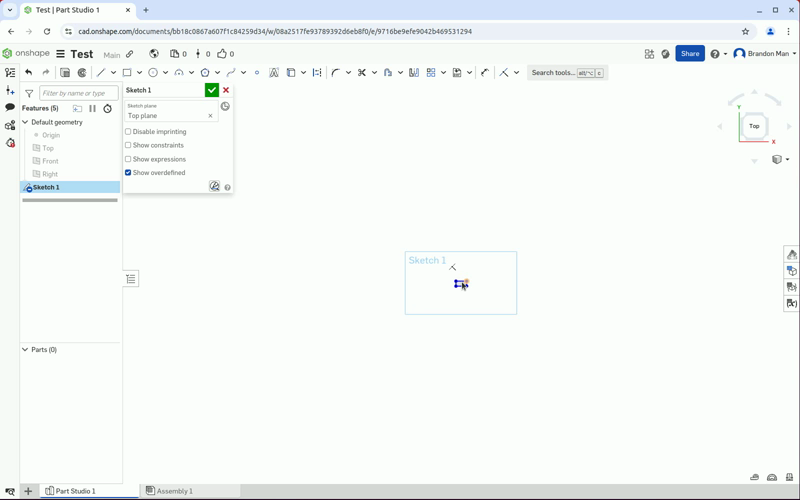
scroll(6)
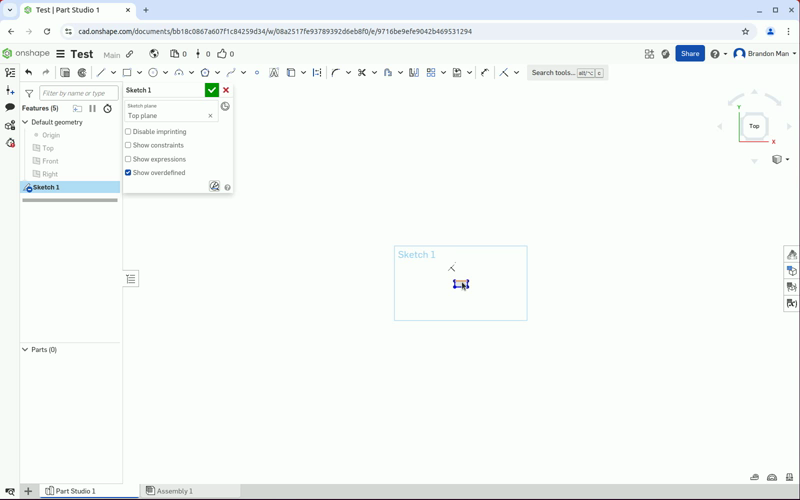
scroll(6)
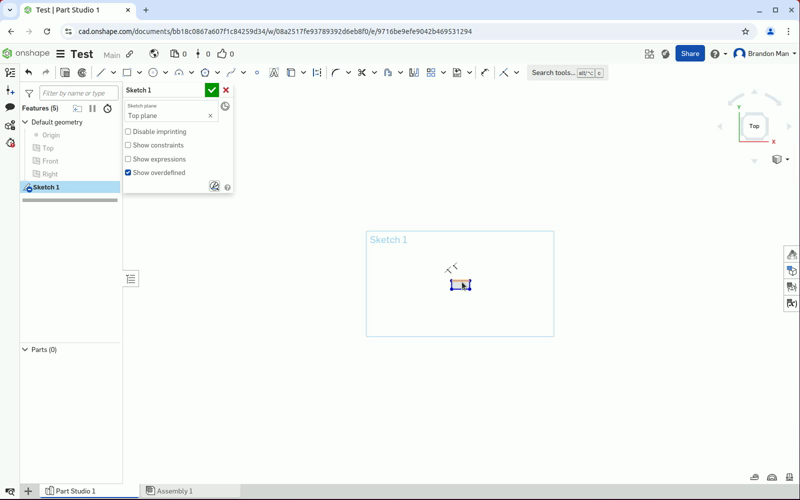
scroll(6)
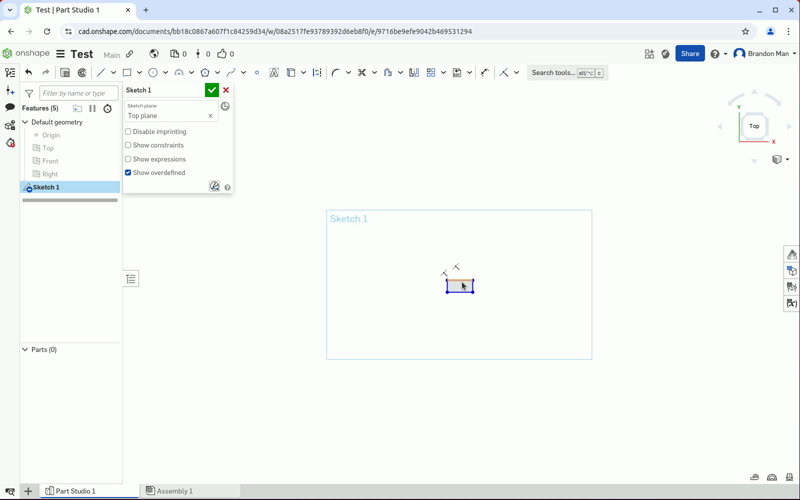
scroll(6)
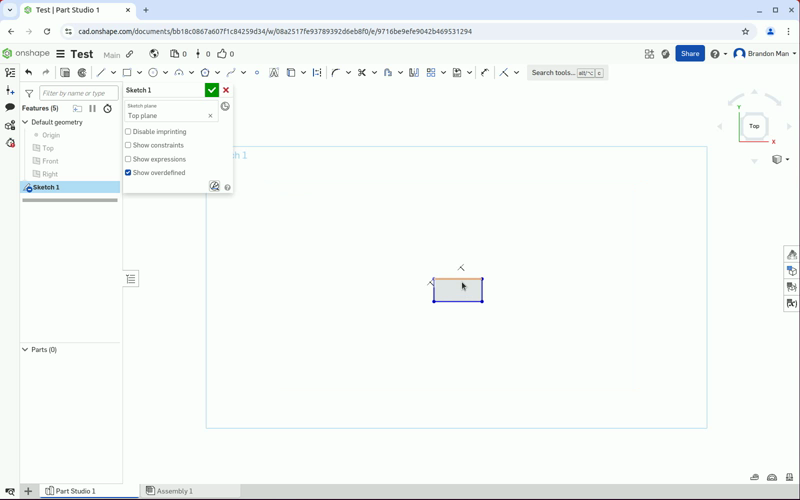
scroll(6)
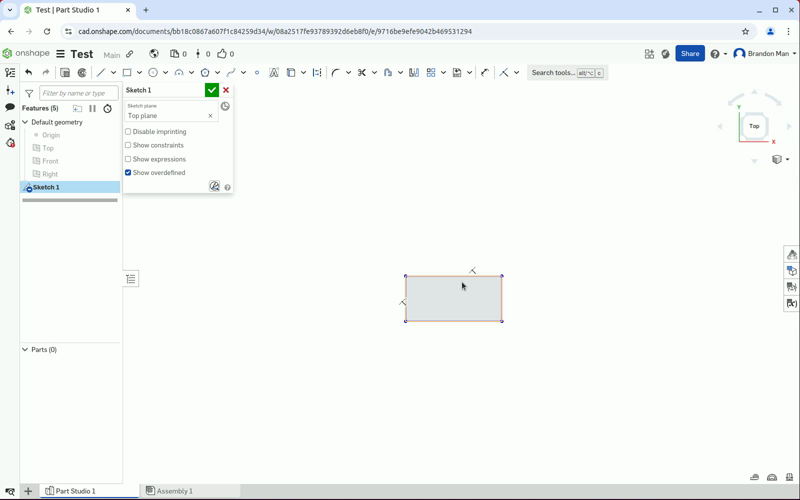
click(462, 281)
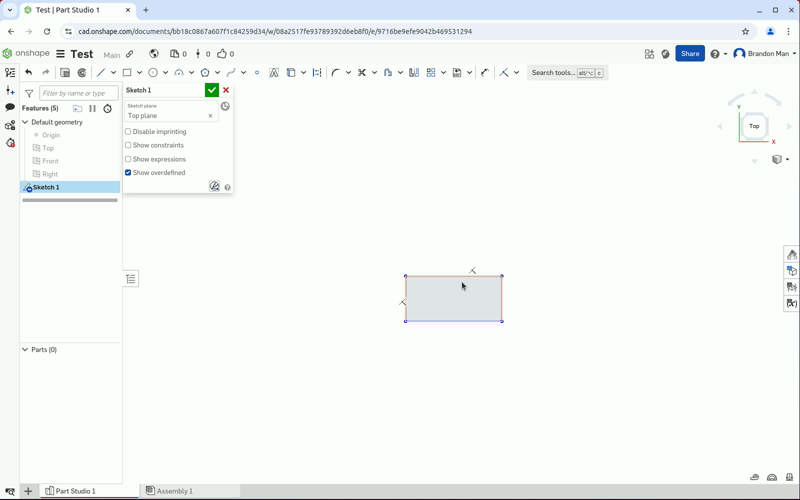
scroll(-6)
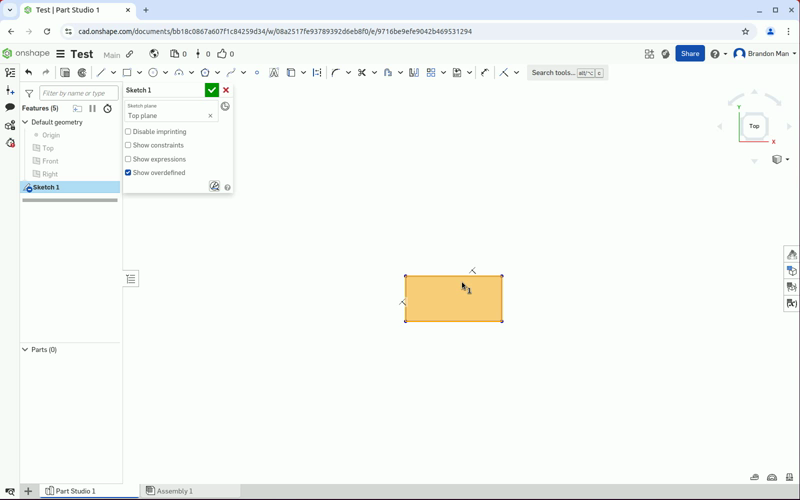
scroll(-6)
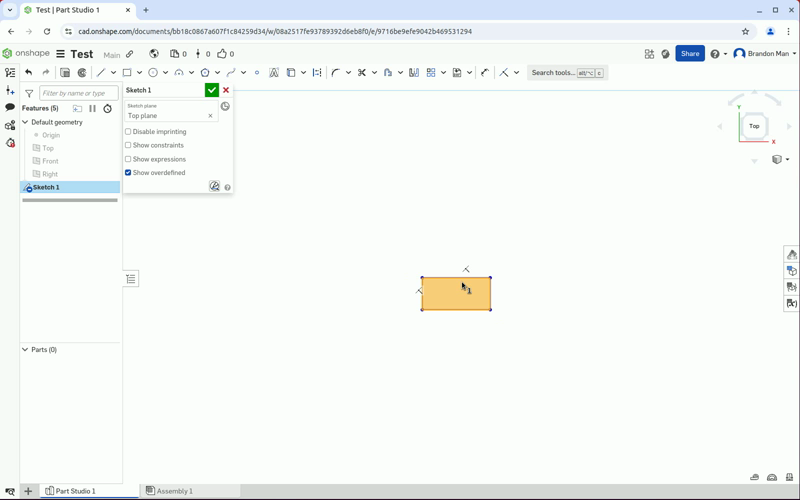
scroll(-6)
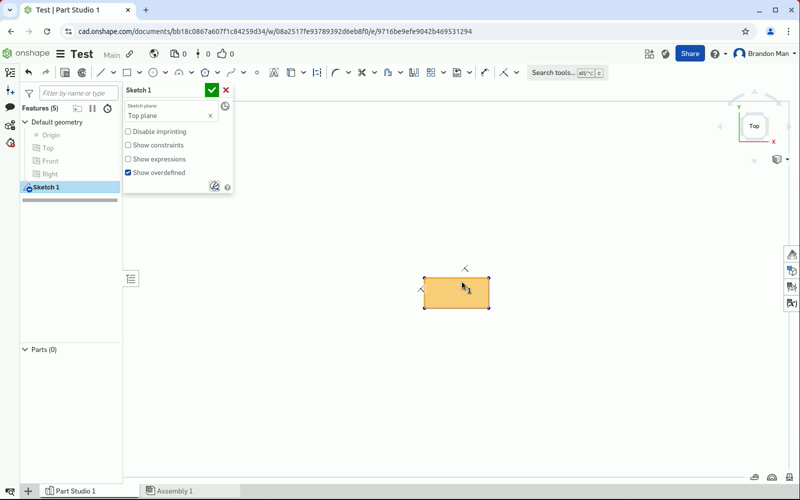
scroll(-6)
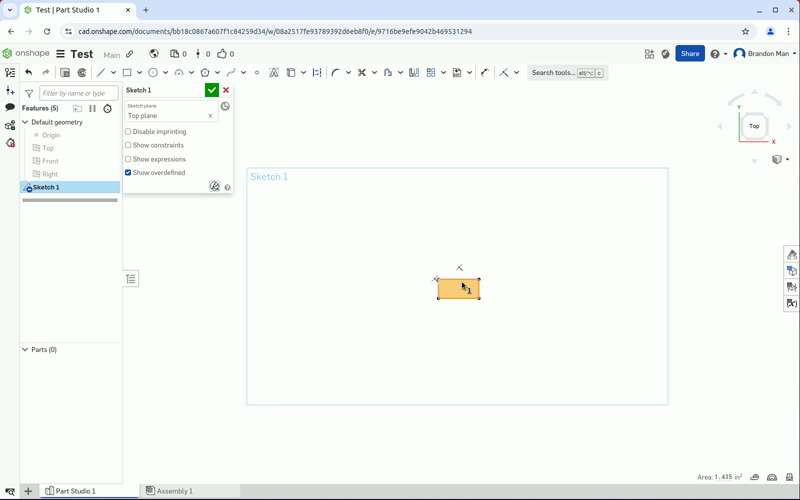
scroll(-6)
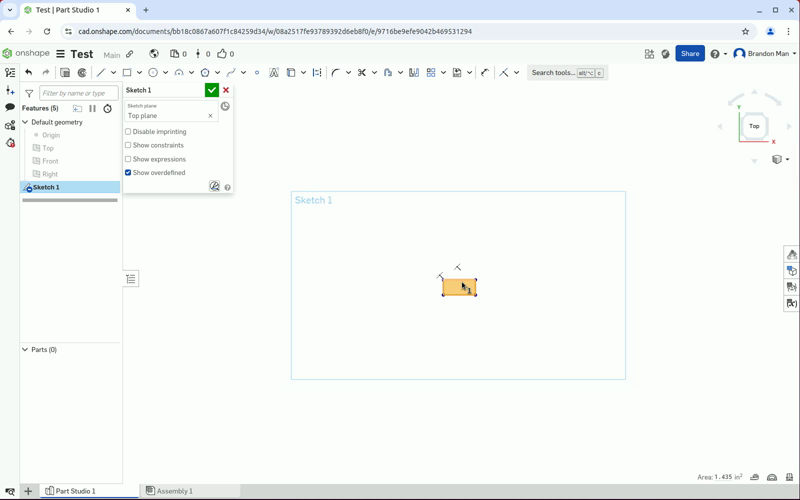
scroll(-6)
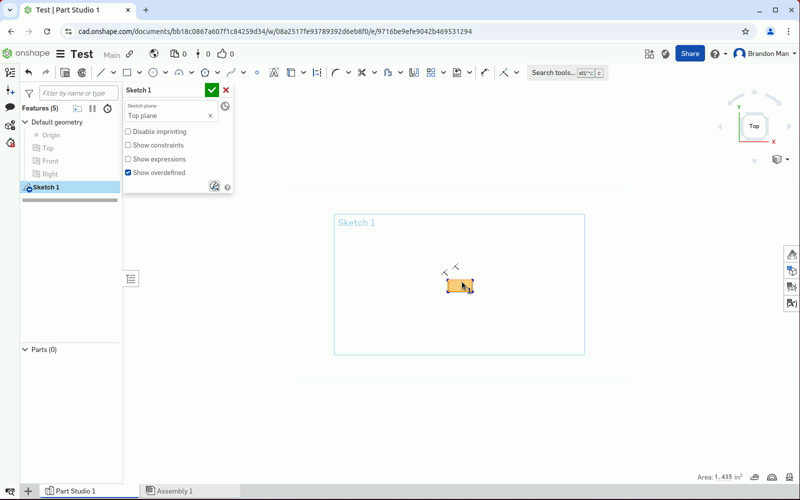
scroll(-6)
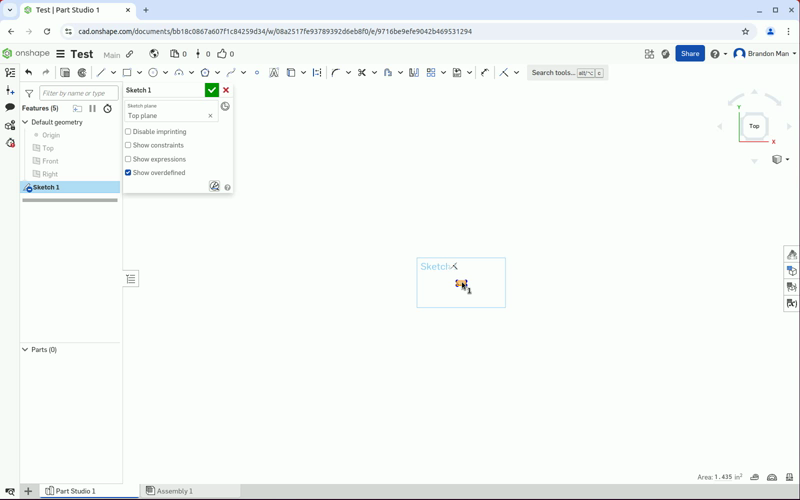
mouse_move(73, 352)
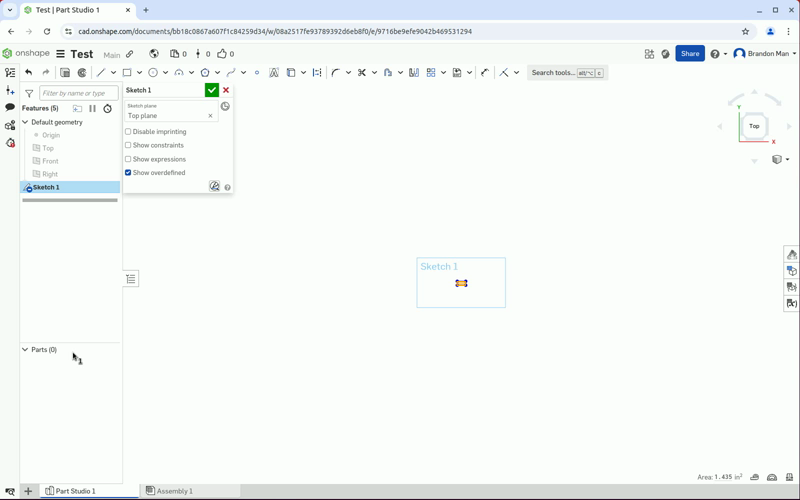
key(shift+y)
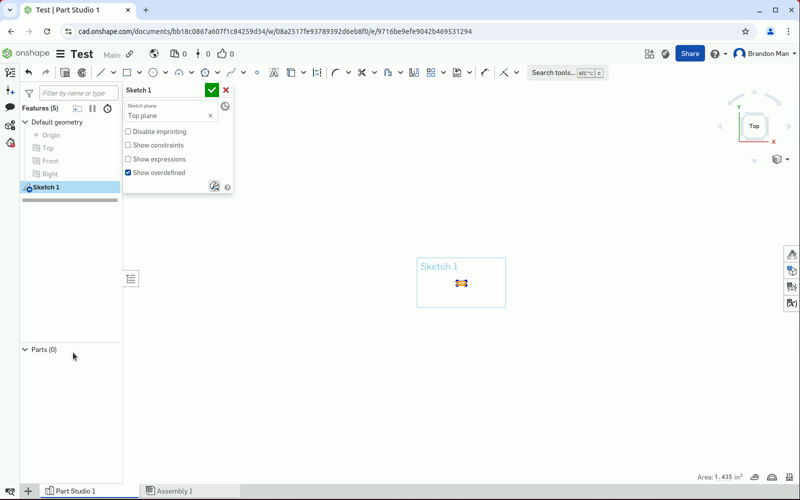
key(shift+e)
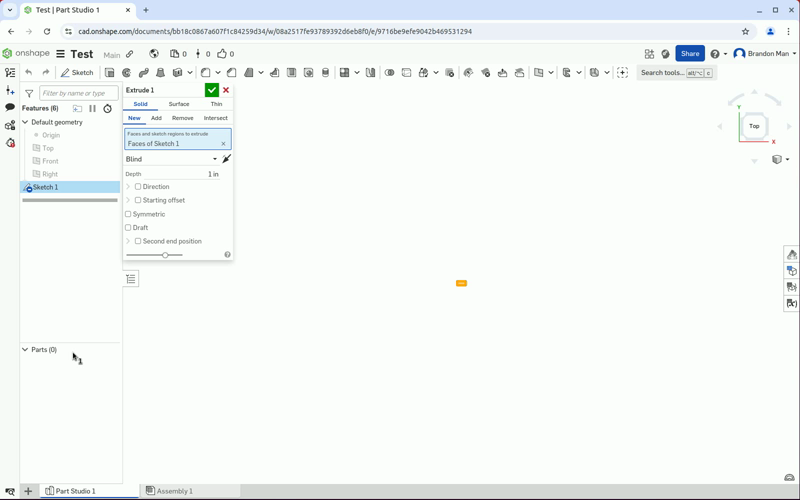
mouse_move(143, 106)
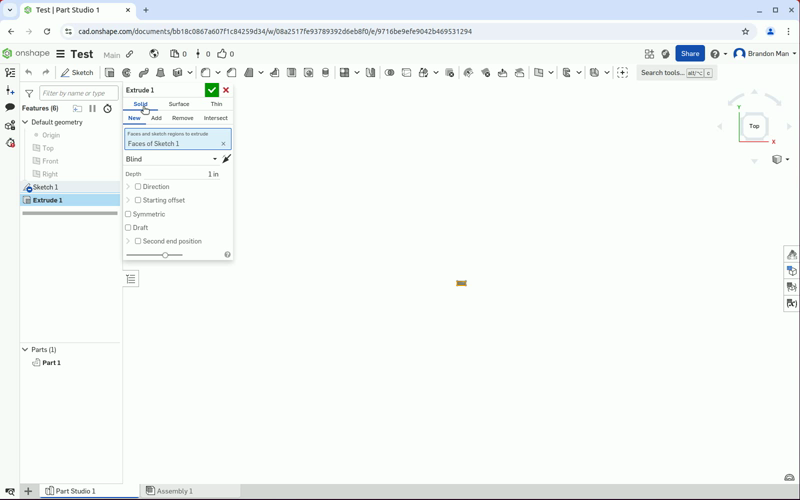
click(143, 106)
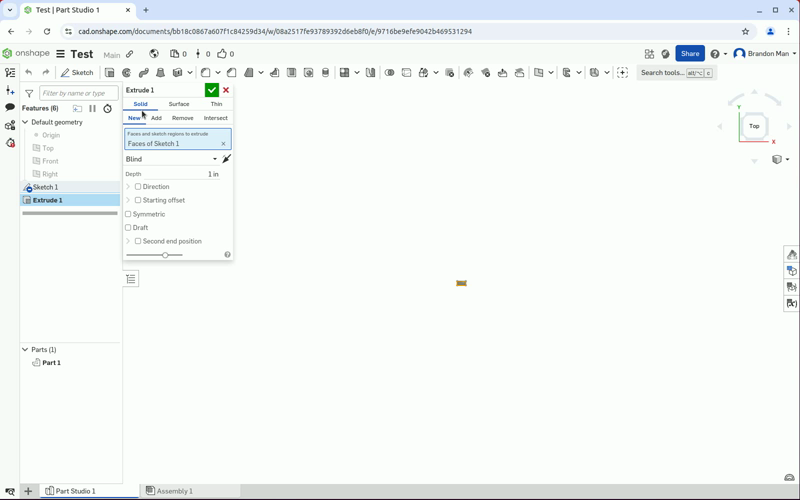
mouse_move(137, 120)
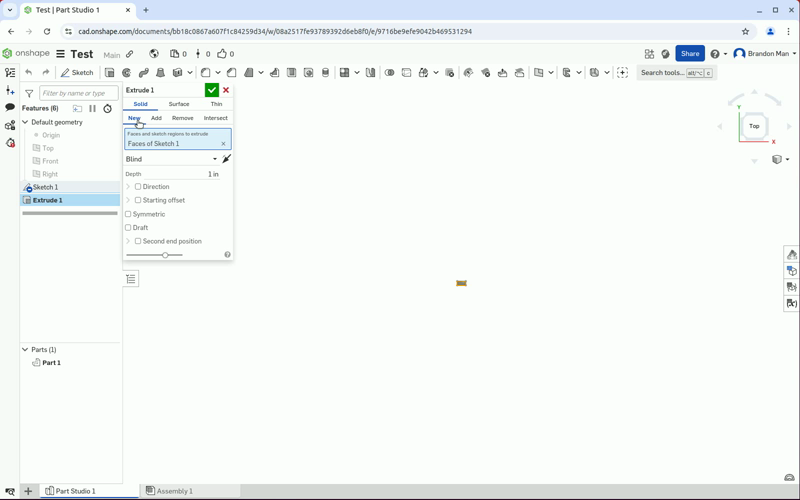
click(137, 120)
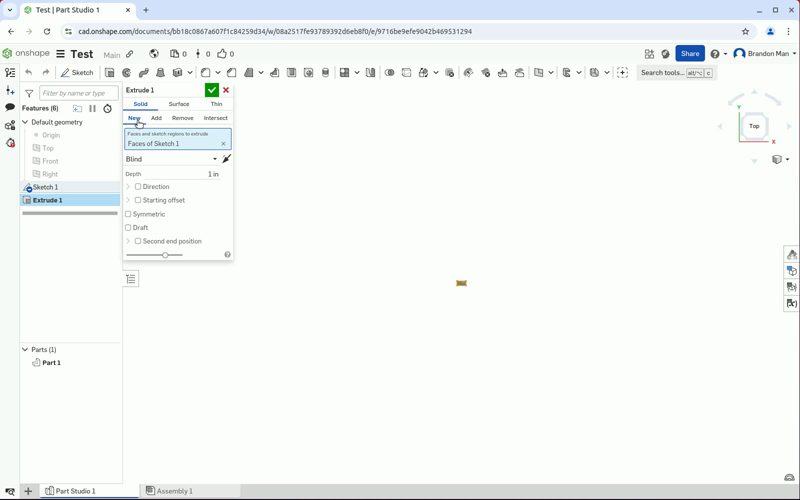
key(tab, 4)
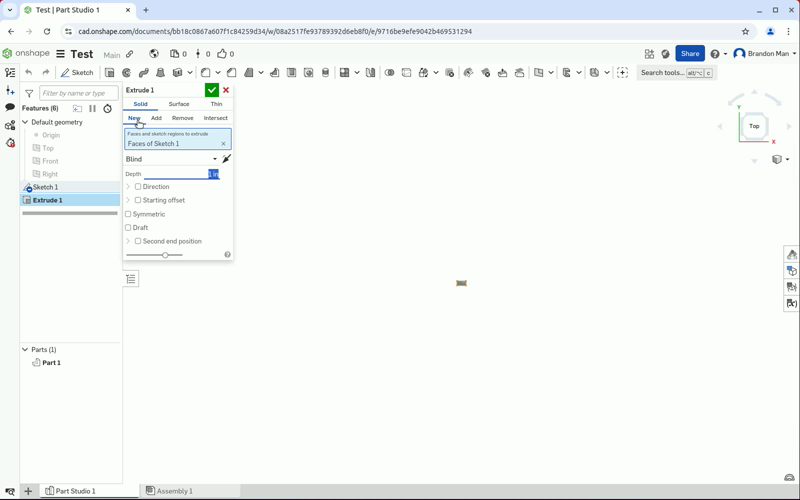
text(46.216)
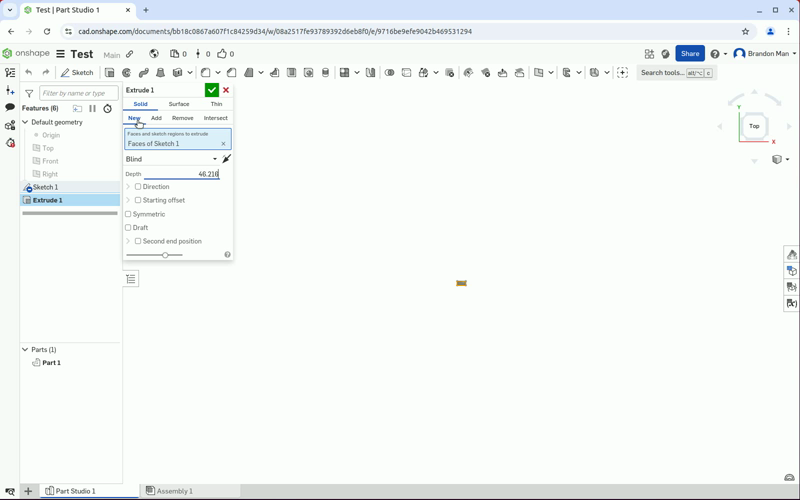
key(tab, 3)
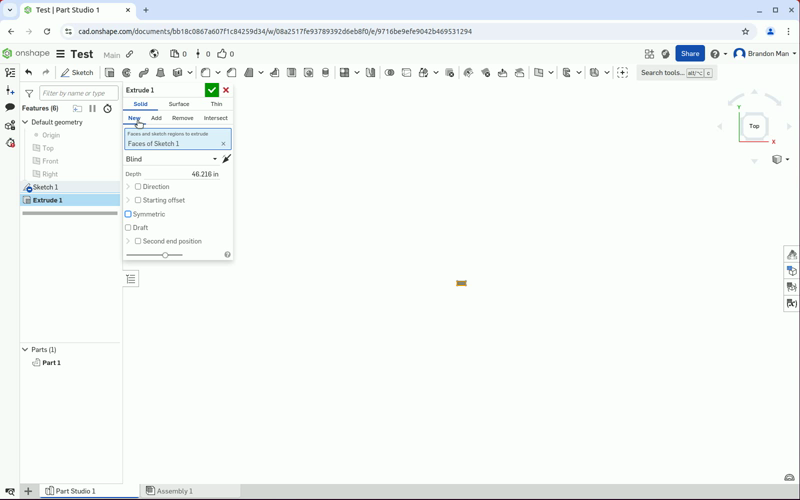
key(space)
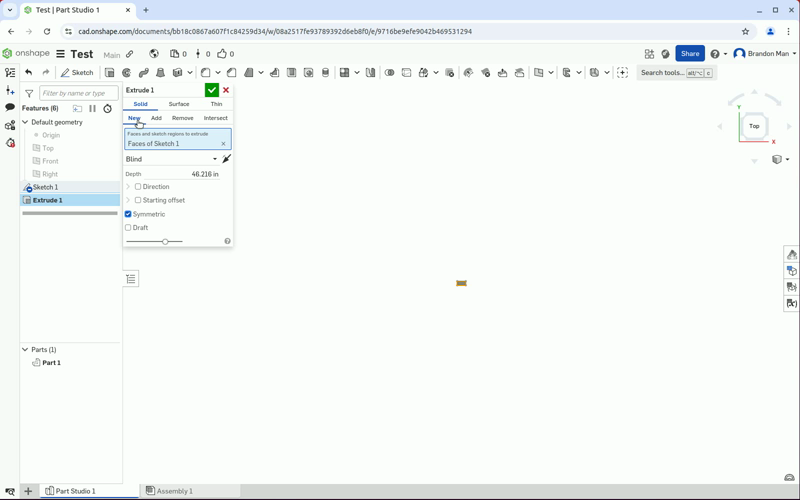
key(enter)
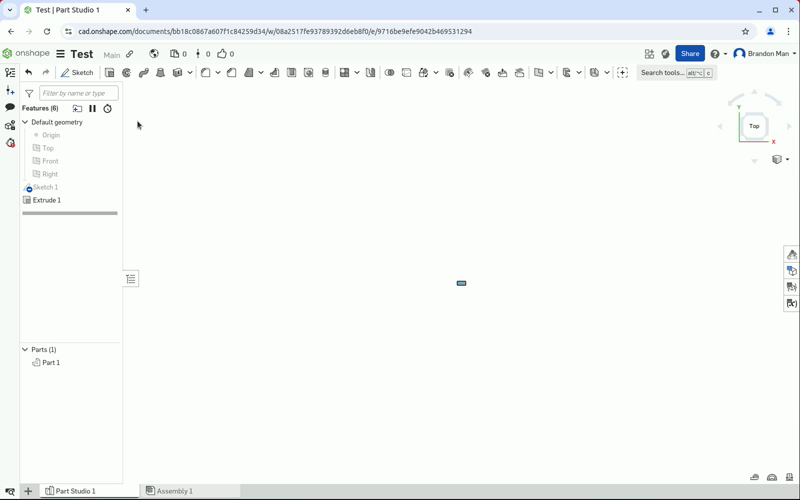
key(shift+h)
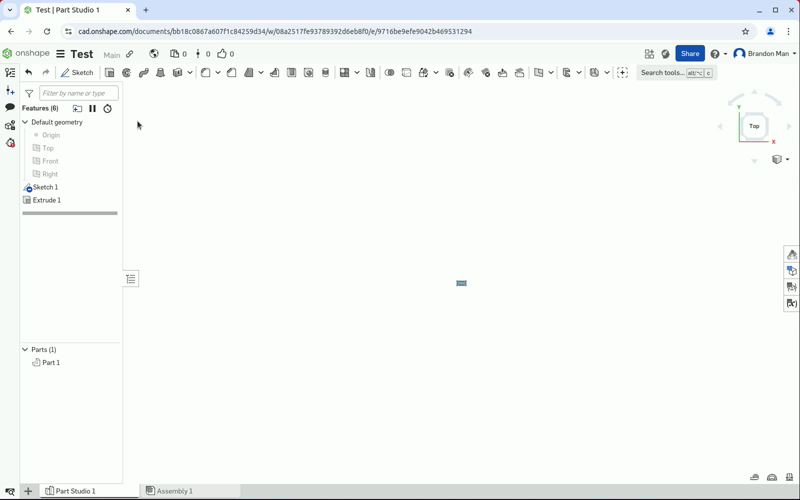
key(shift+h)
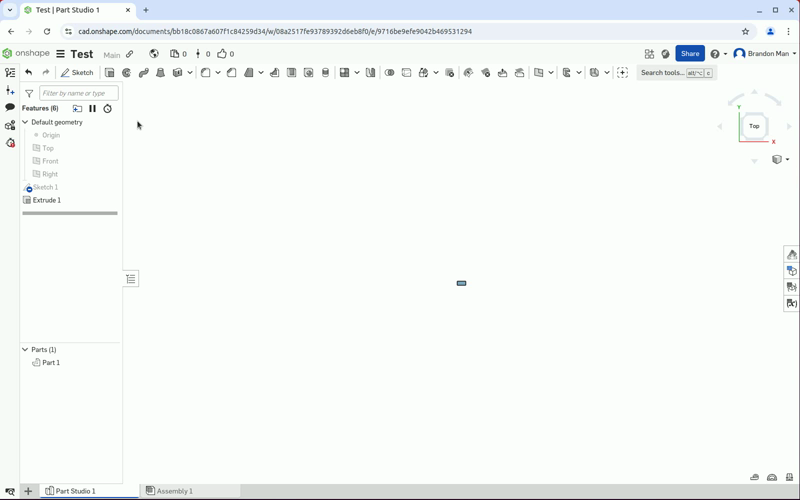
mouse_move(73, 189)
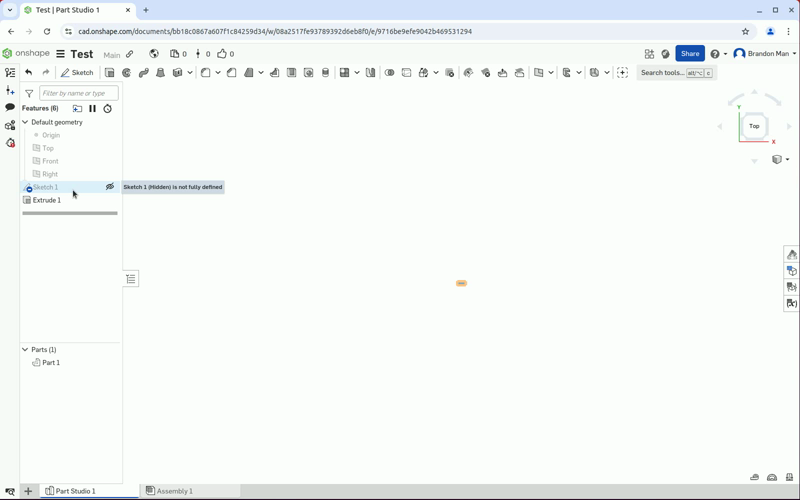
click(73, 189)
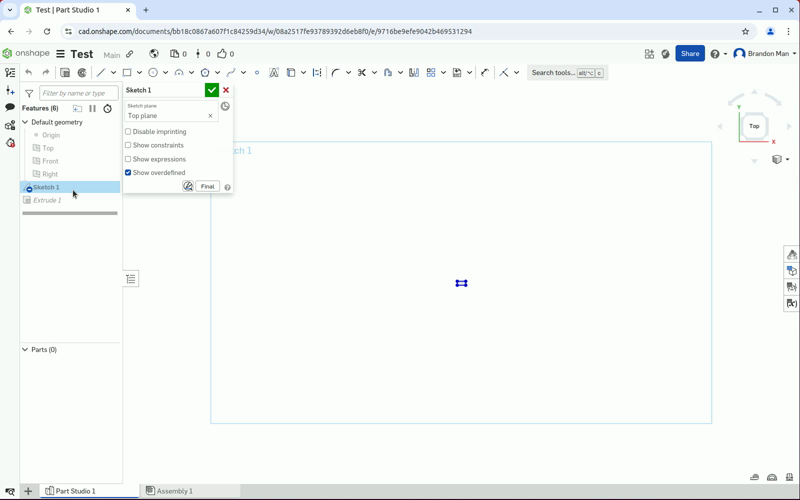
mouse_move(229, 92)
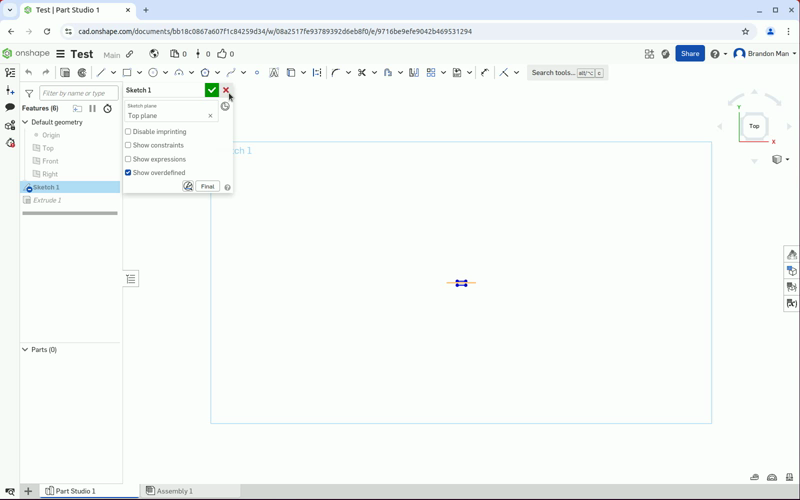
click(229, 92)
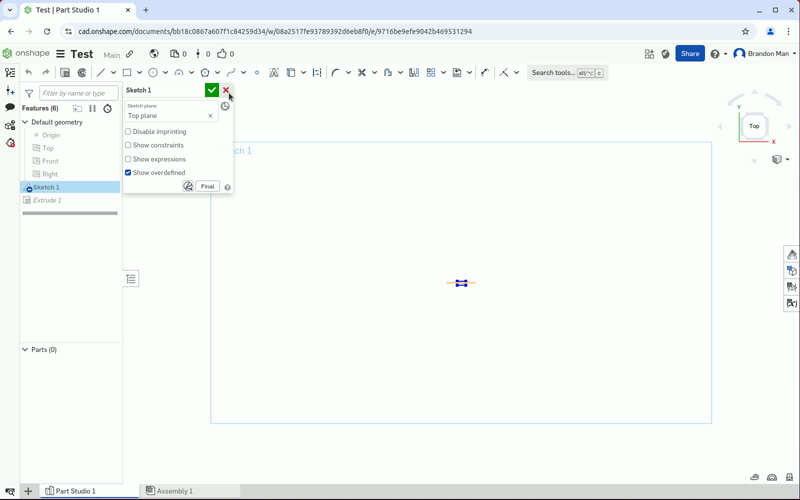
key(shift+s)
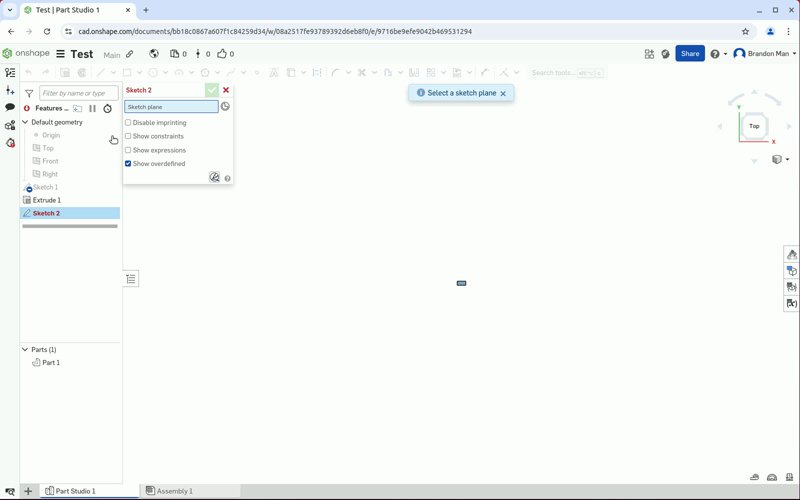
mouse_move(73, 150)
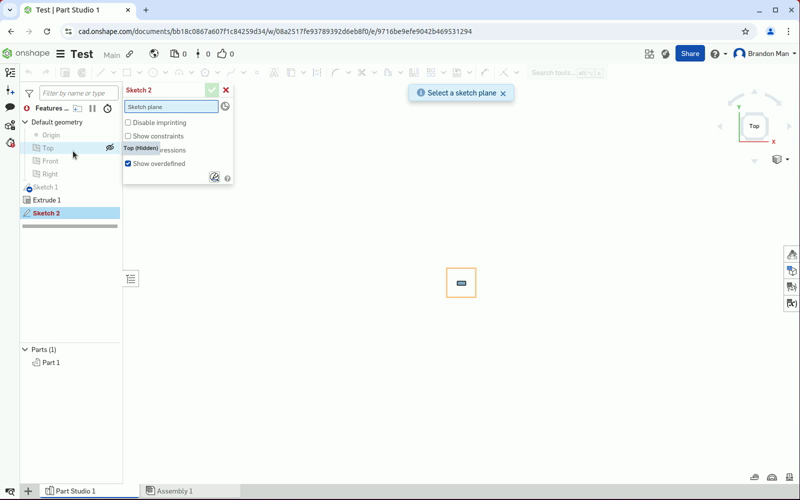
click(73, 150)
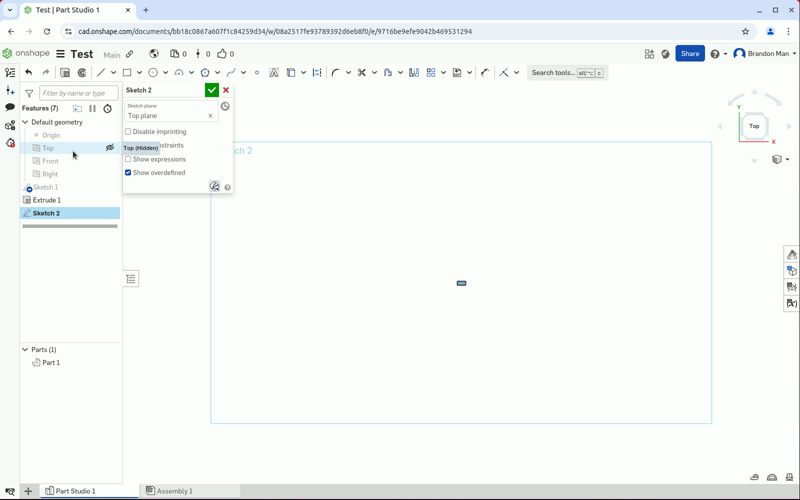
mouse_move(73, 352)
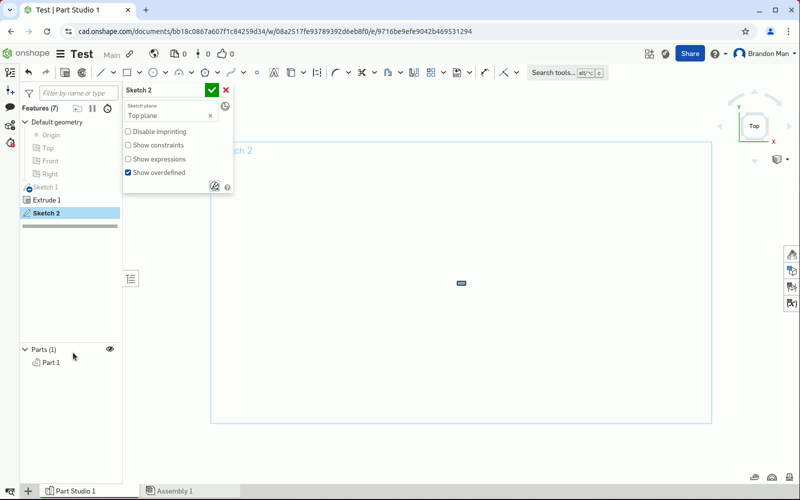
key(y)
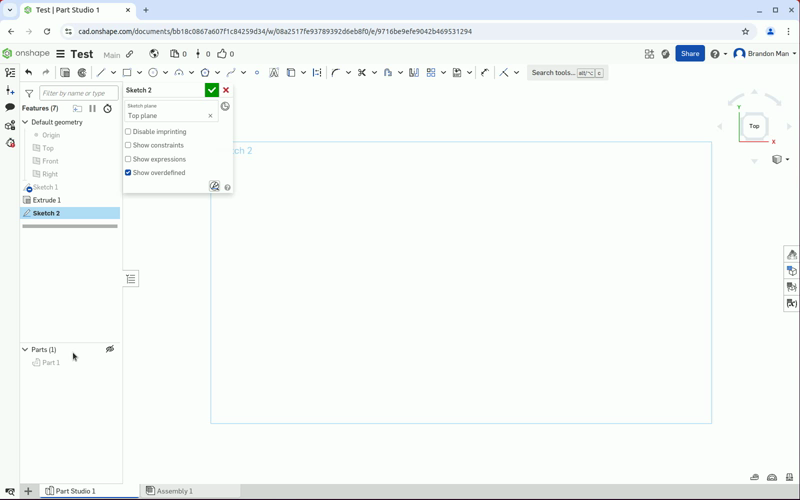
key(l)
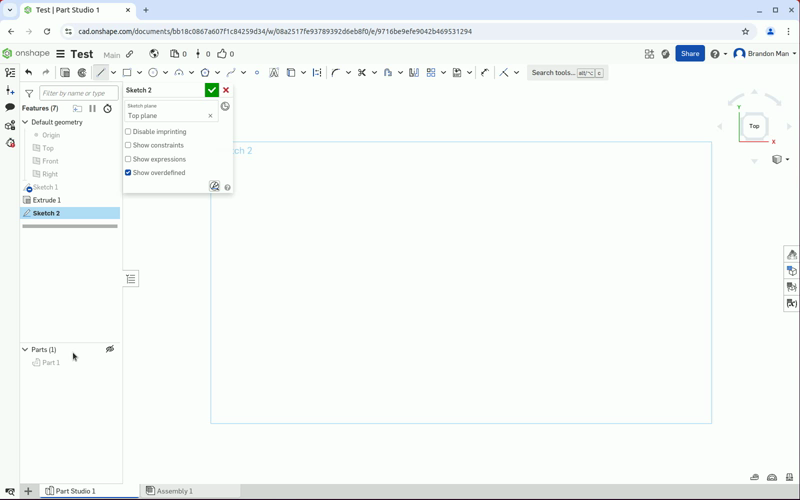
key_down(shift)
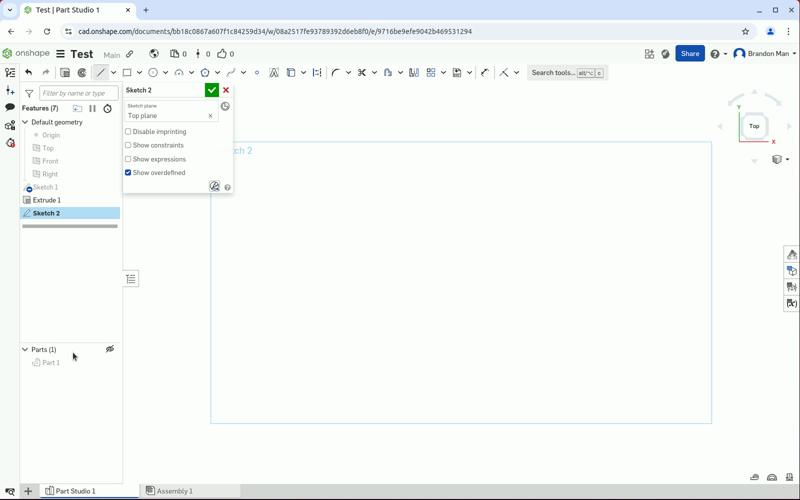
mouse_move(467, 285)
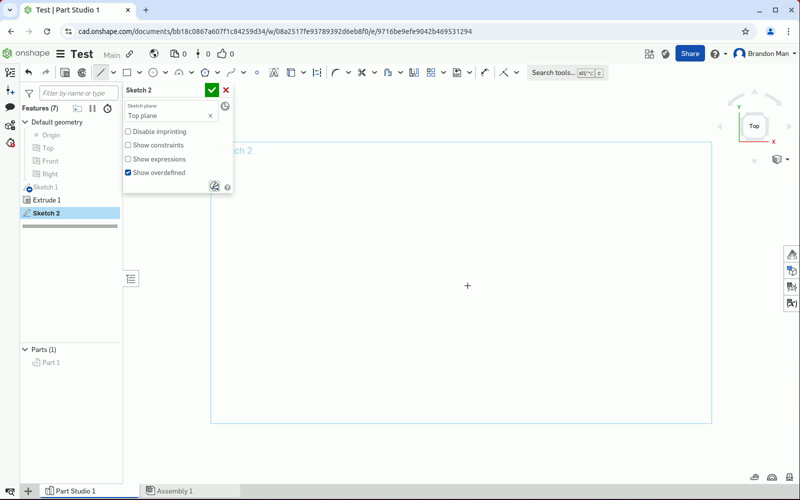
click(467, 285)
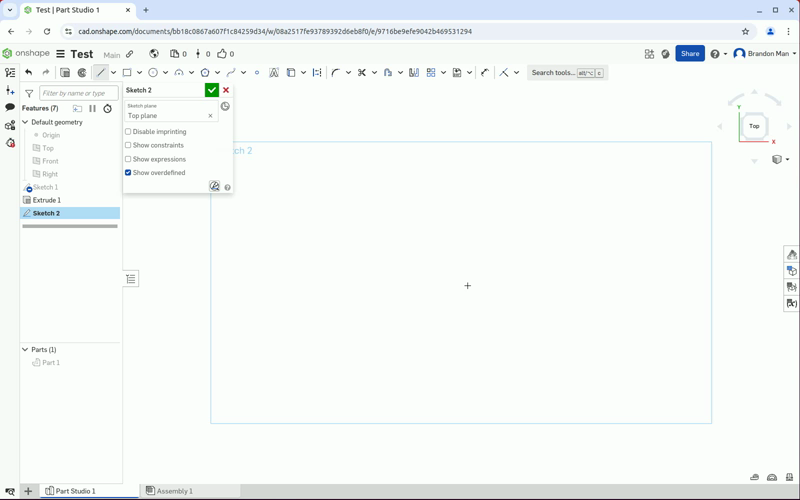
key_up(shift)
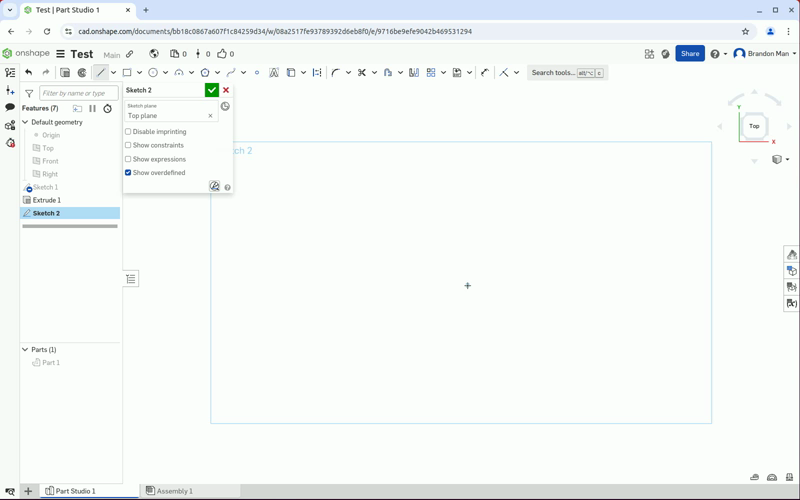
key_down(shift)
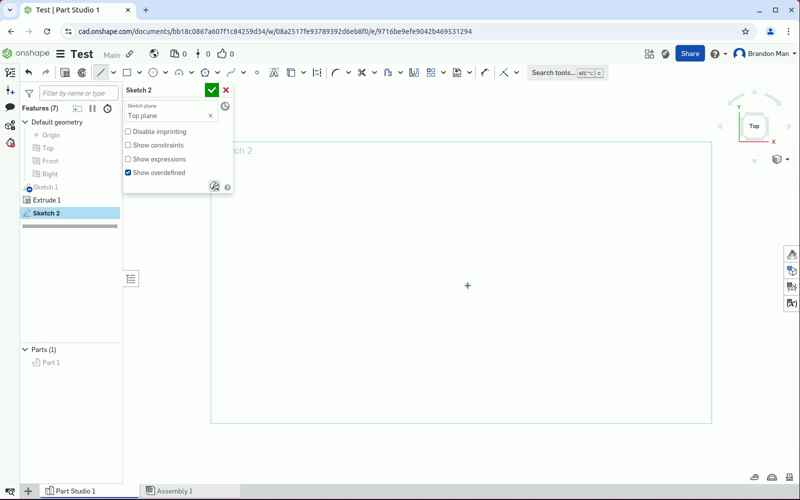
mouse_move(497, 285)
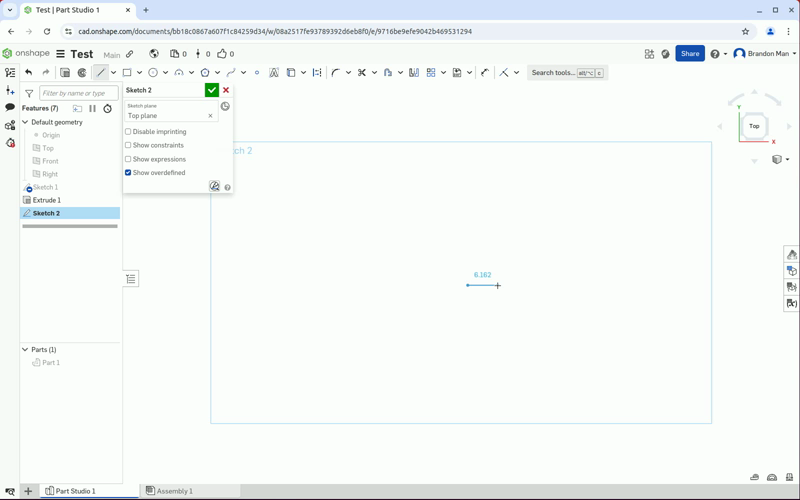
mouse_move(476, 285)
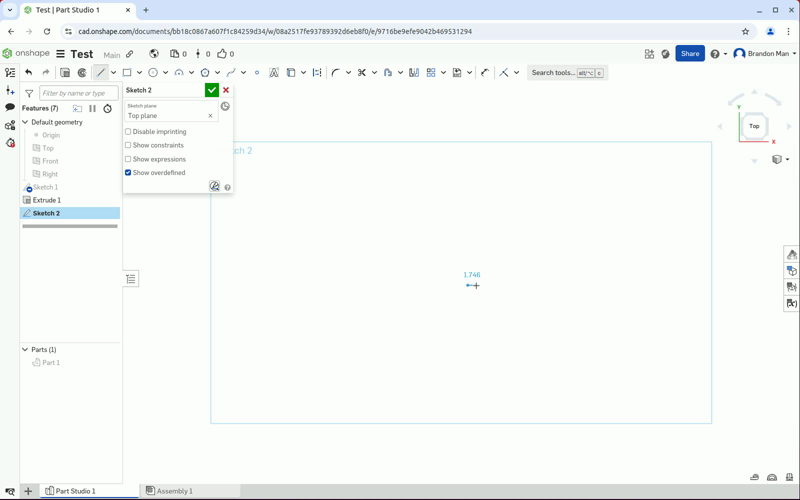
click(476, 285)
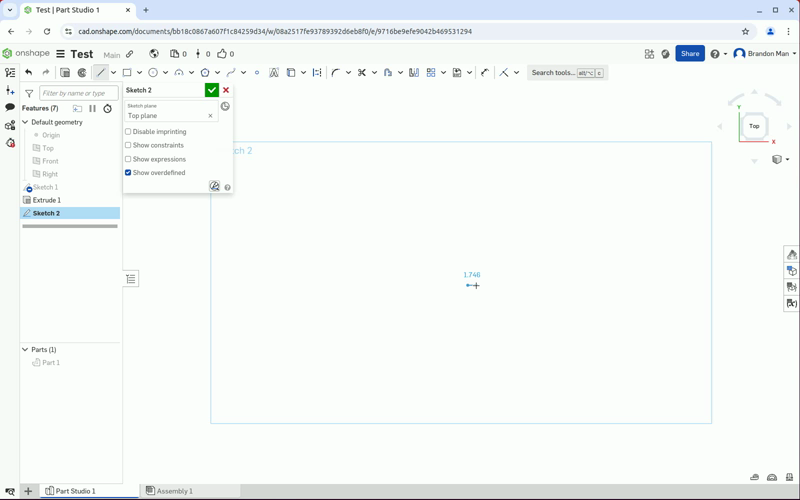
key_up(shift)
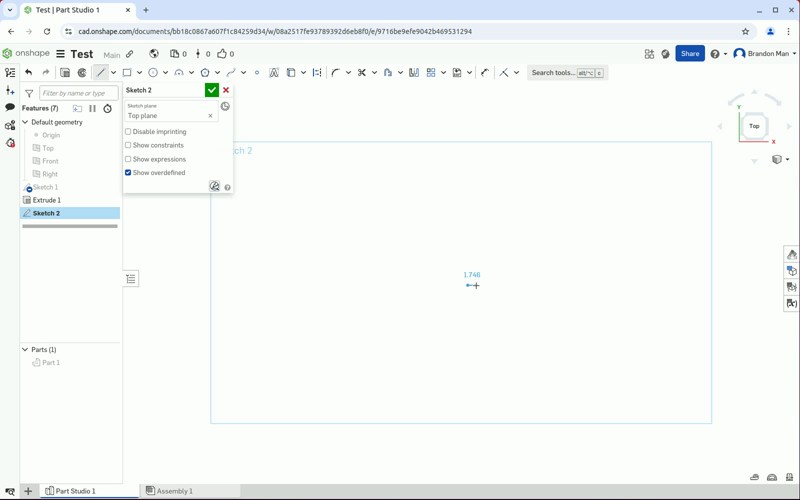
key_down(shift)
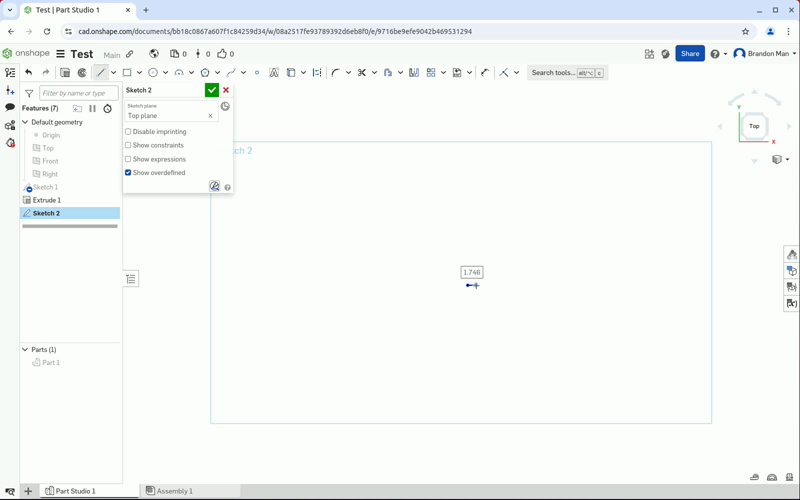
mouse_move(506, 285)
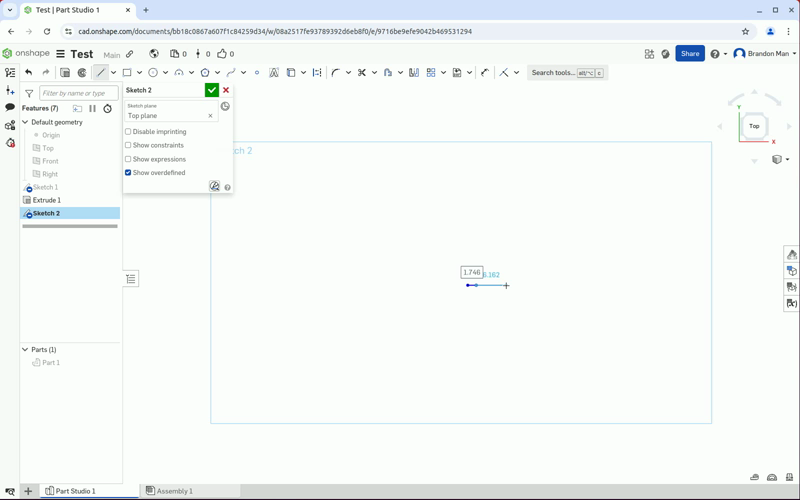
mouse_move(476, 281)
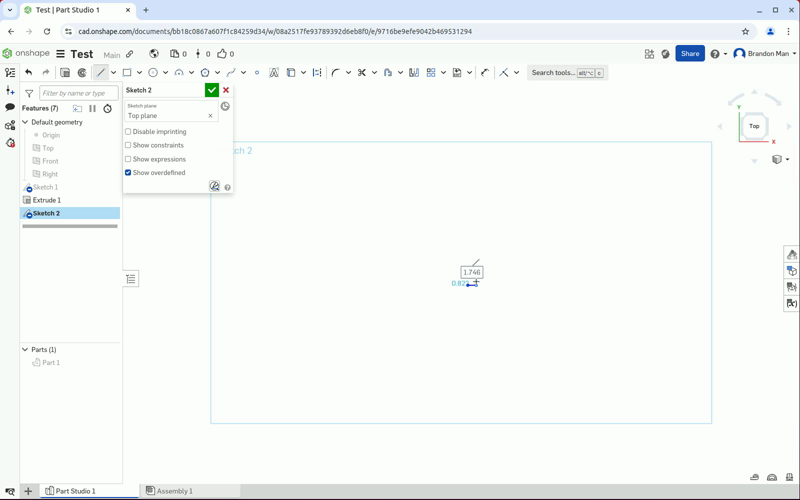
scroll(6)
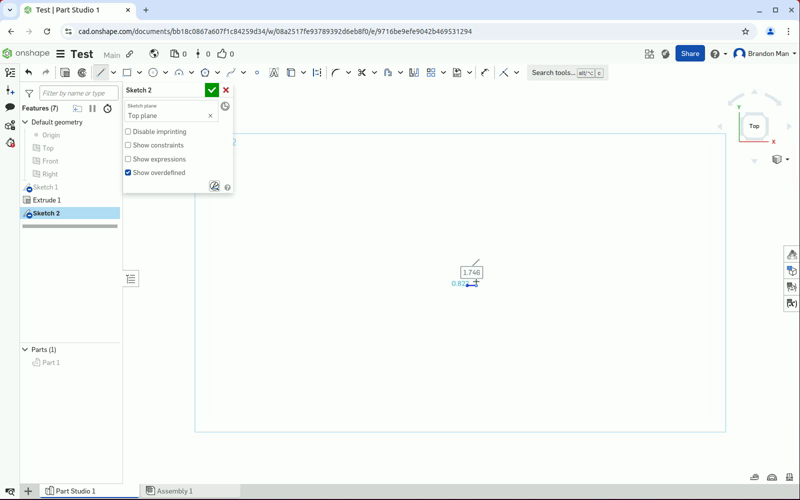
scroll(6)
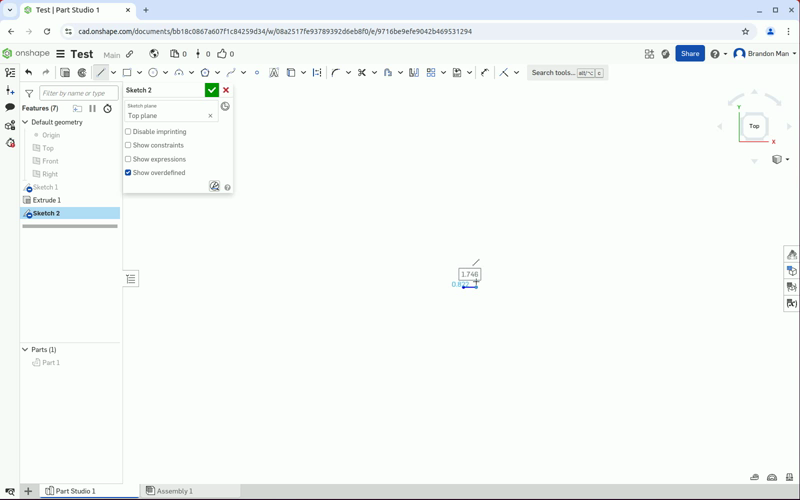
scroll(6)
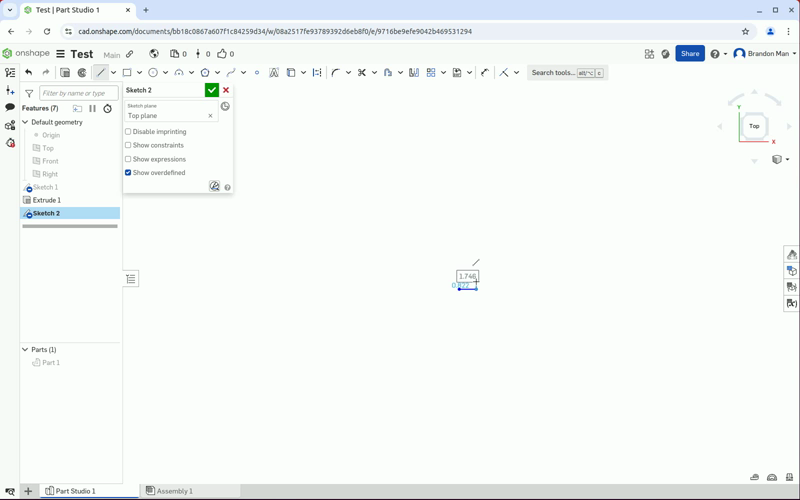
scroll(6)
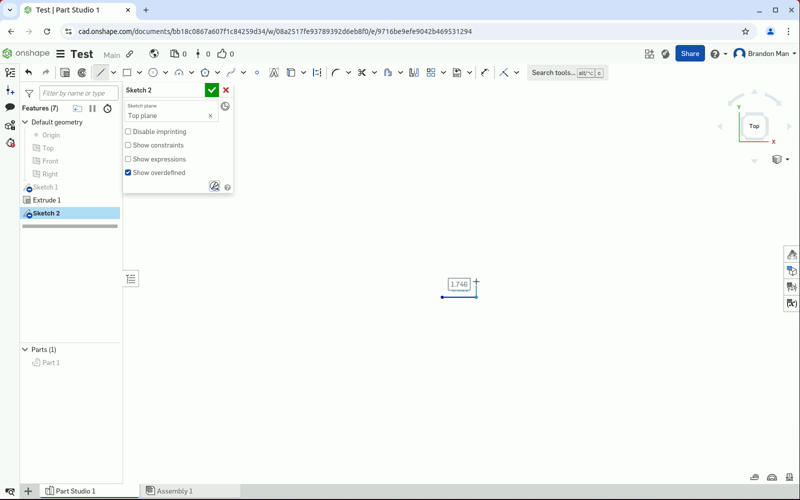
scroll(6)
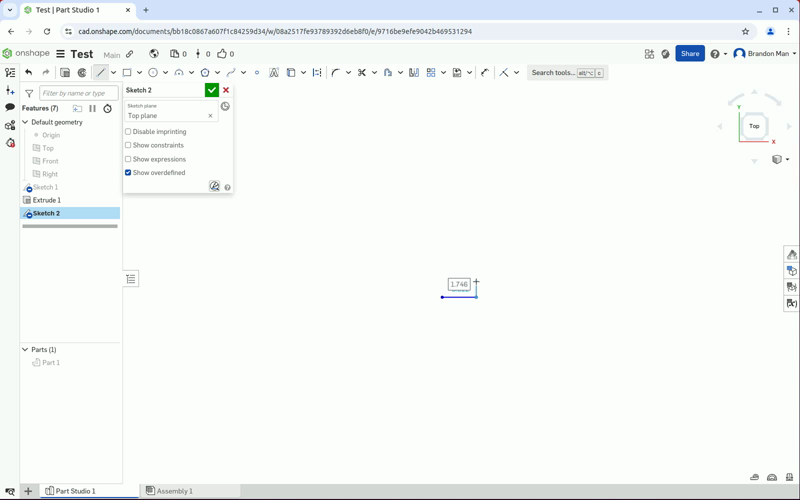
scroll(6)
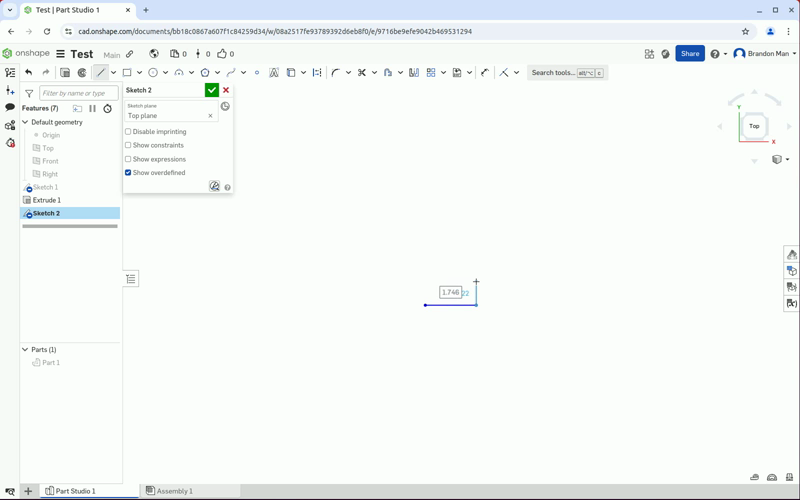
scroll(6)
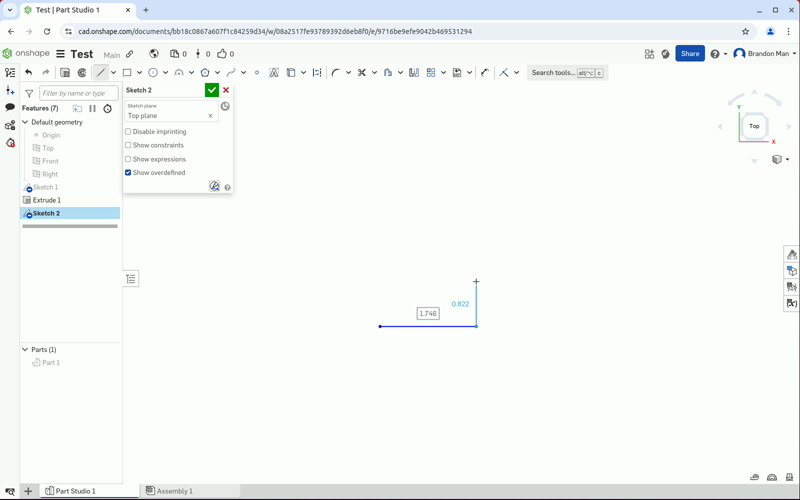
click(476, 281)
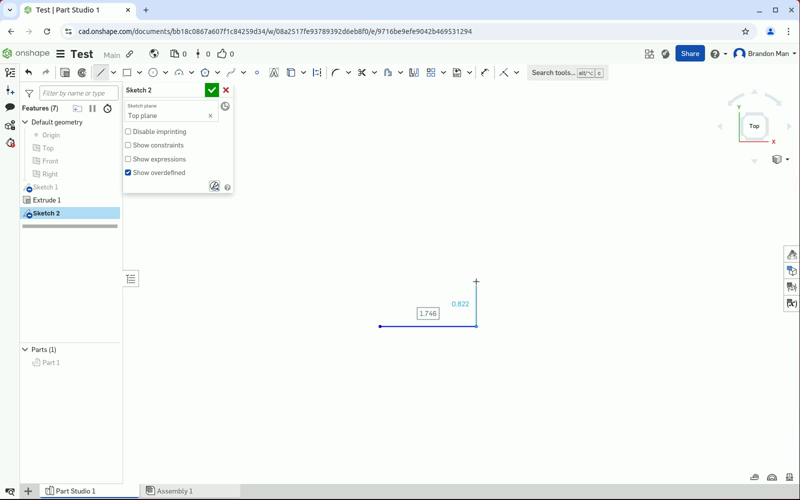
scroll(-6)
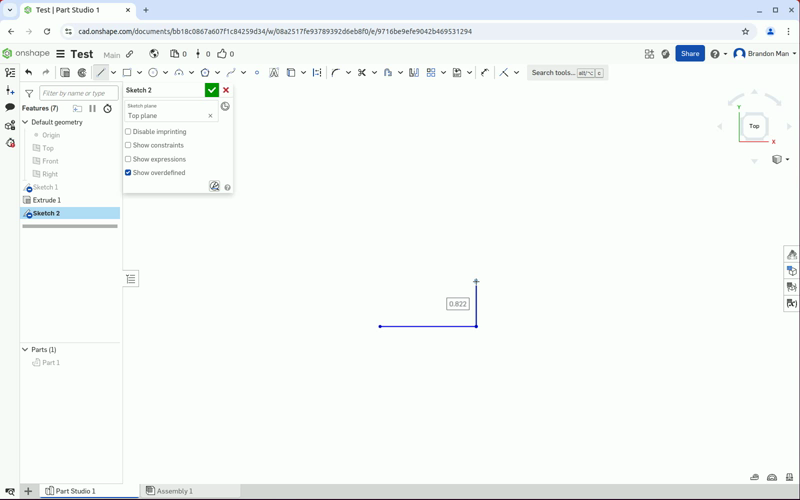
scroll(-6)
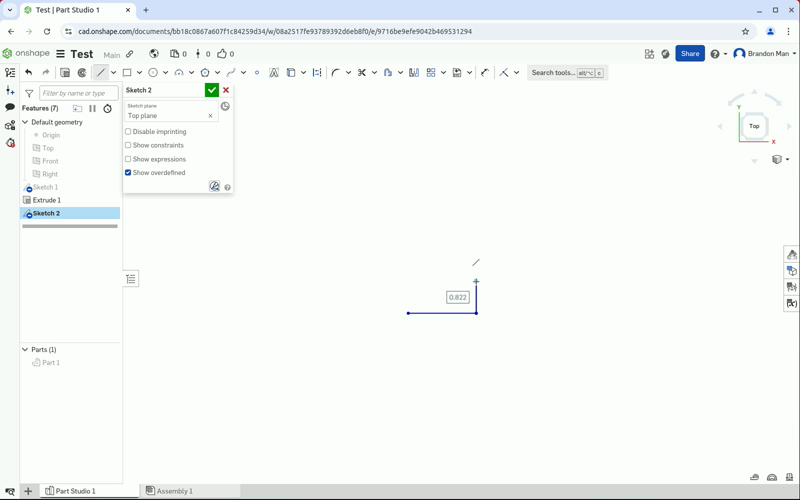
scroll(-6)
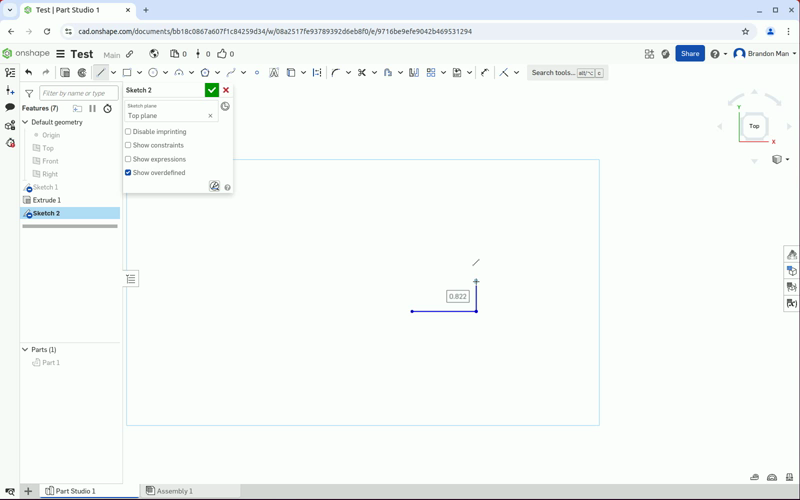
scroll(-6)
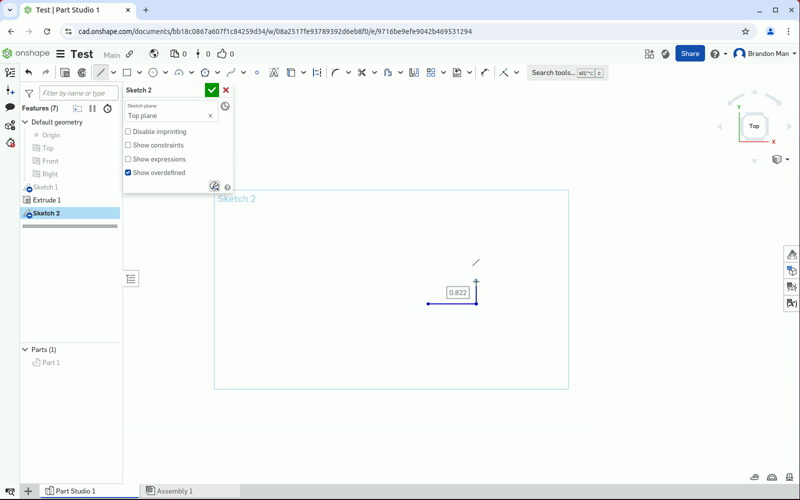
scroll(-6)
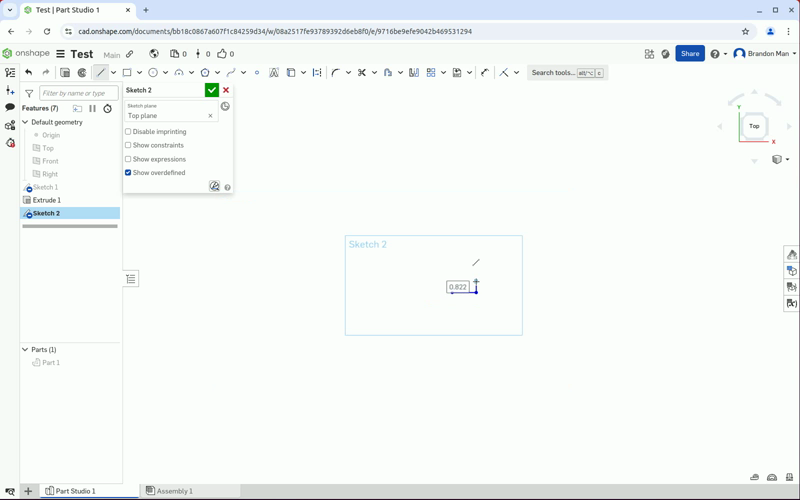
scroll(-6)
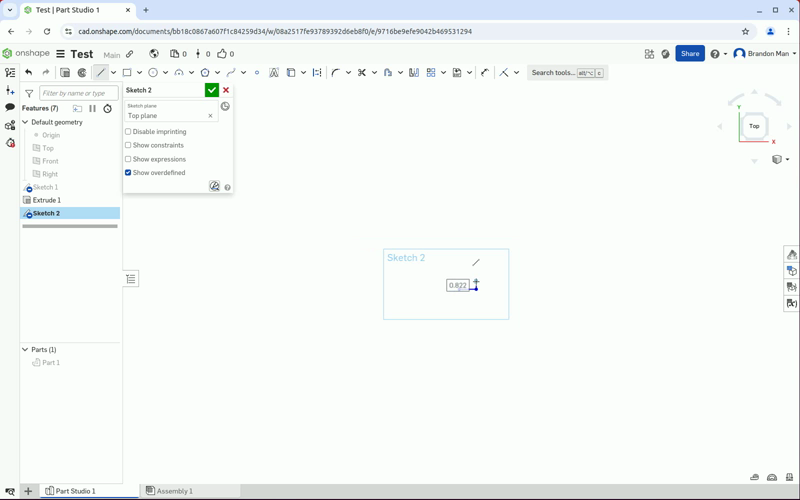
scroll(-6)
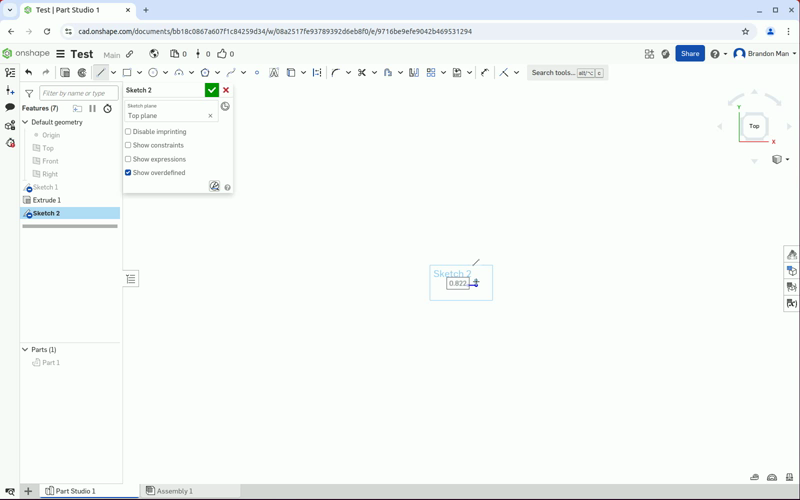
key_up(shift)
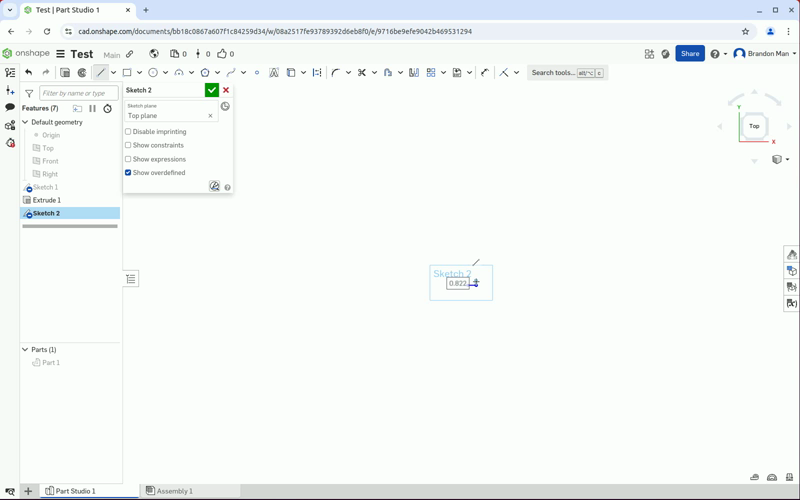
key_down(shift)
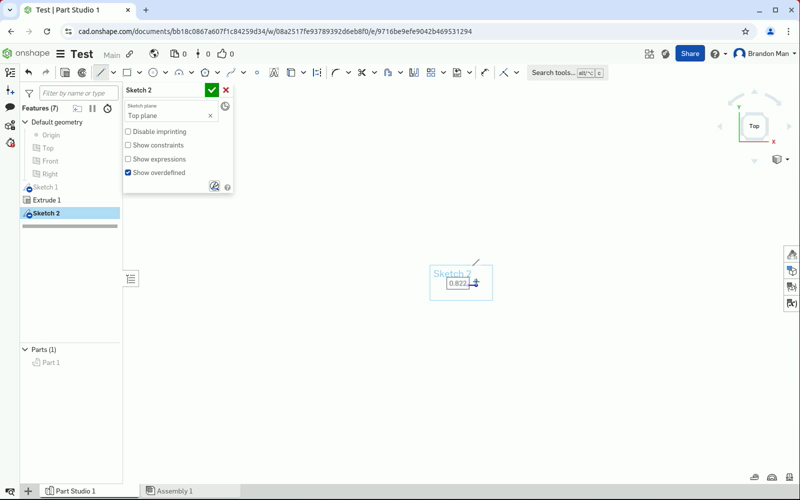
mouse_move(506, 281)
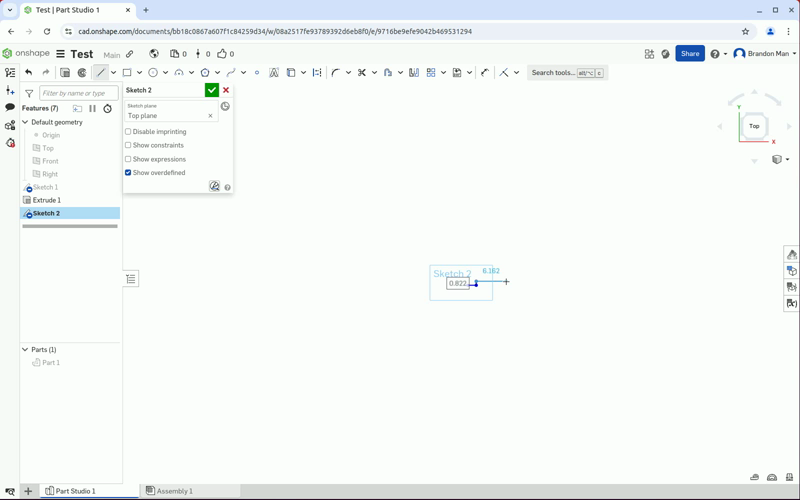
mouse_move(467, 281)
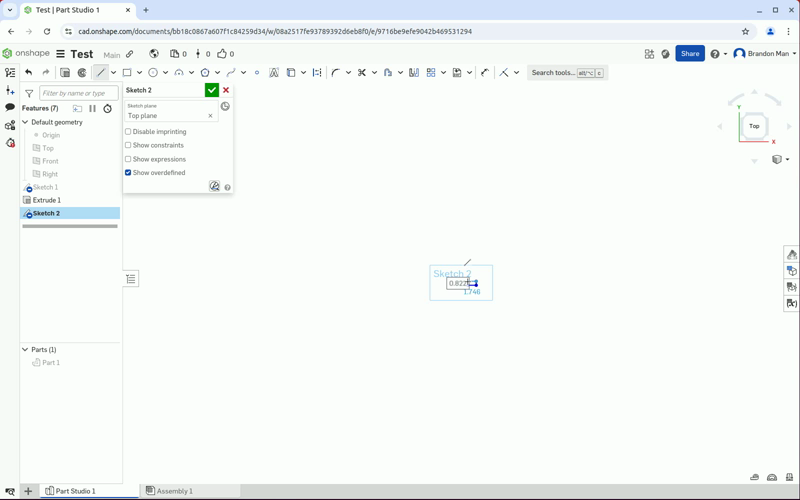
scroll(6)
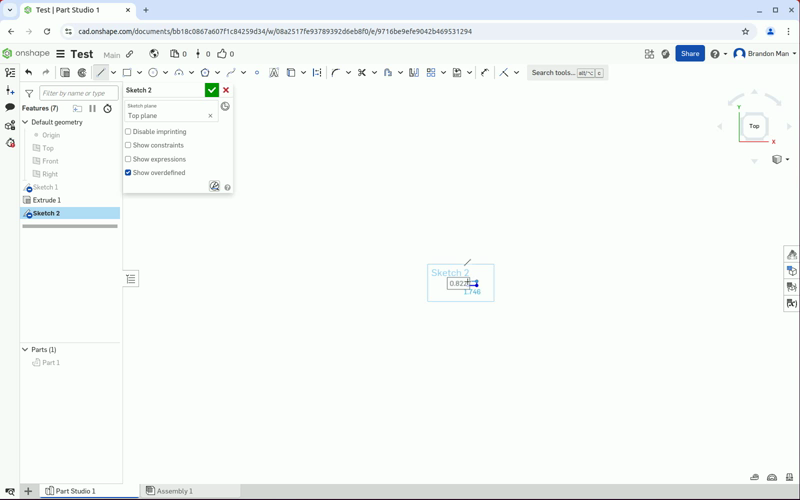
scroll(6)
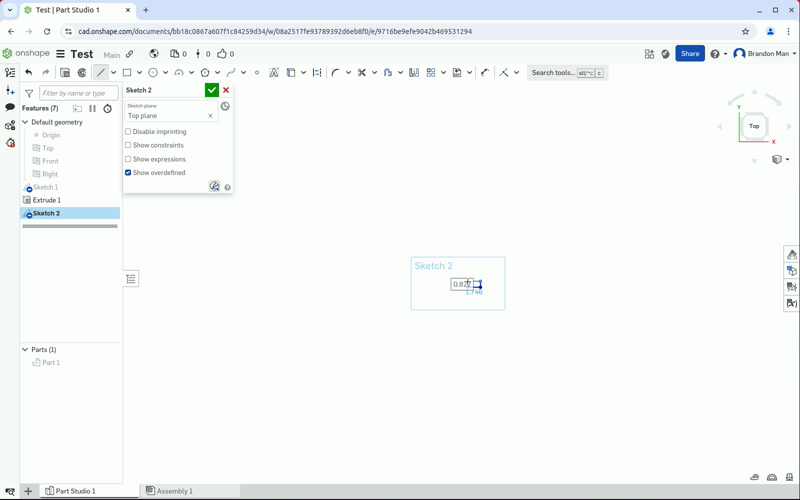
scroll(6)
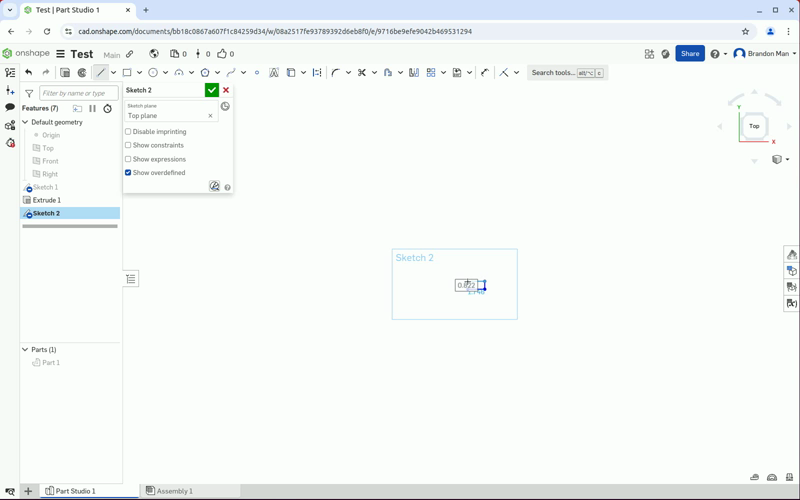
scroll(6)
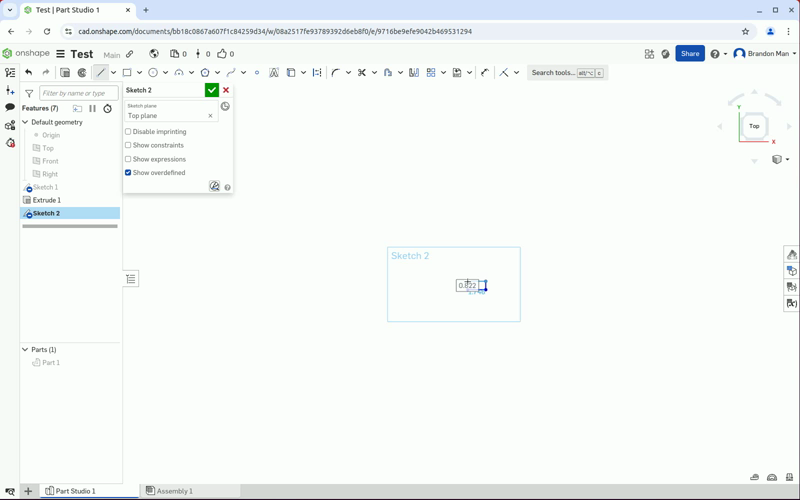
scroll(6)
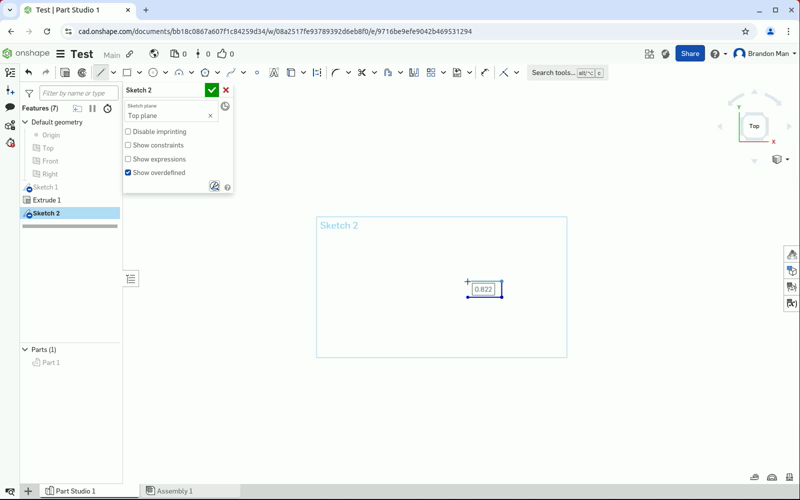
scroll(6)
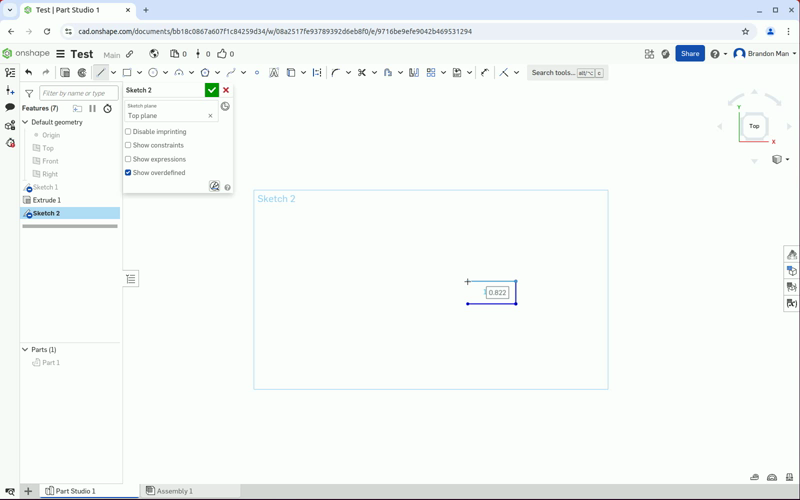
scroll(6)
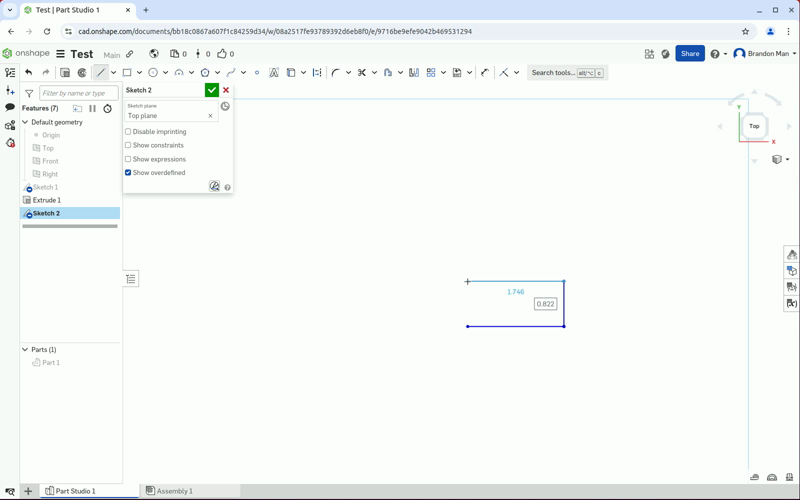
click(467, 281)
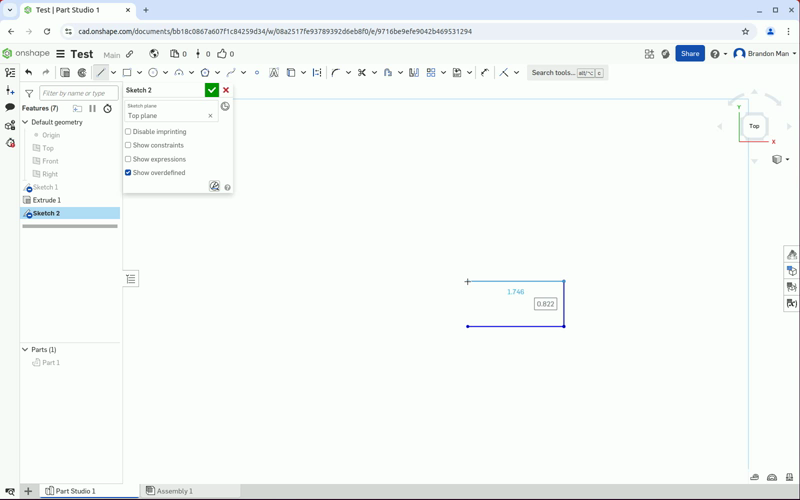
scroll(-6)
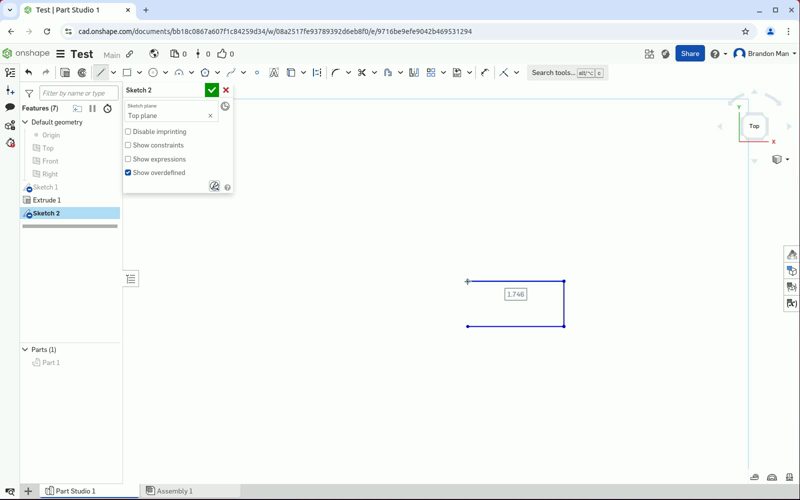
scroll(-6)
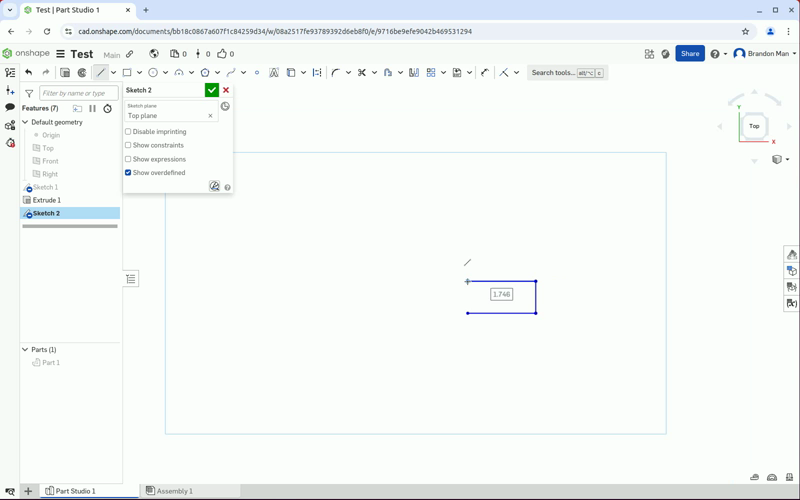
scroll(-6)
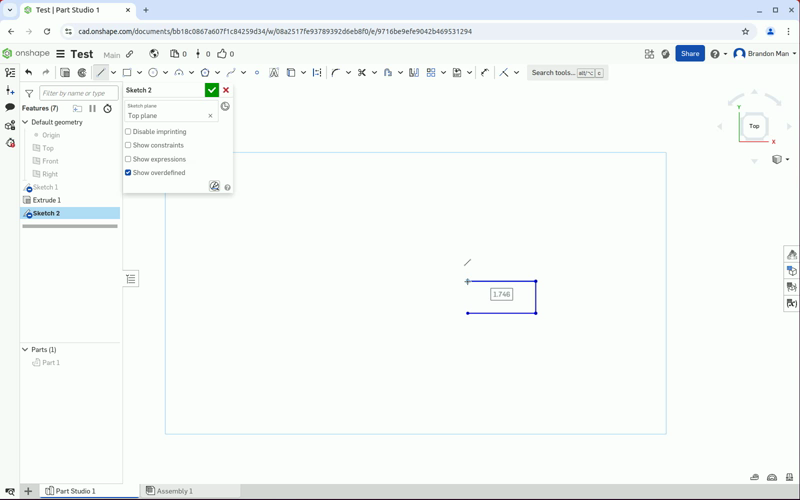
scroll(-6)
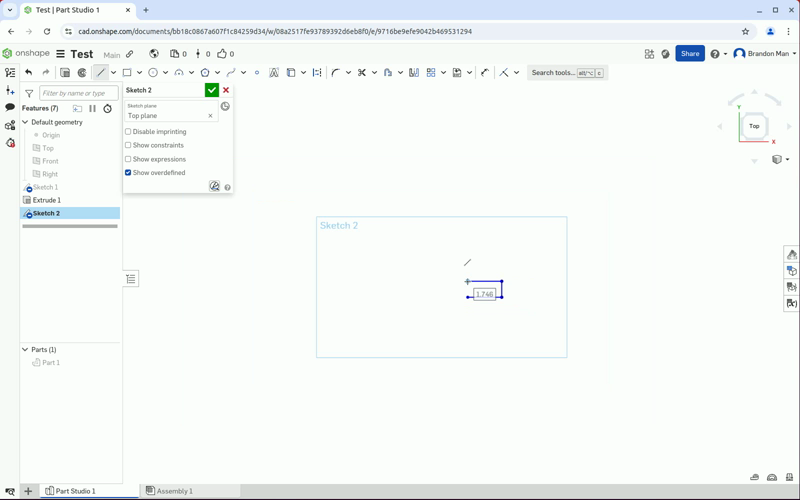
scroll(-6)
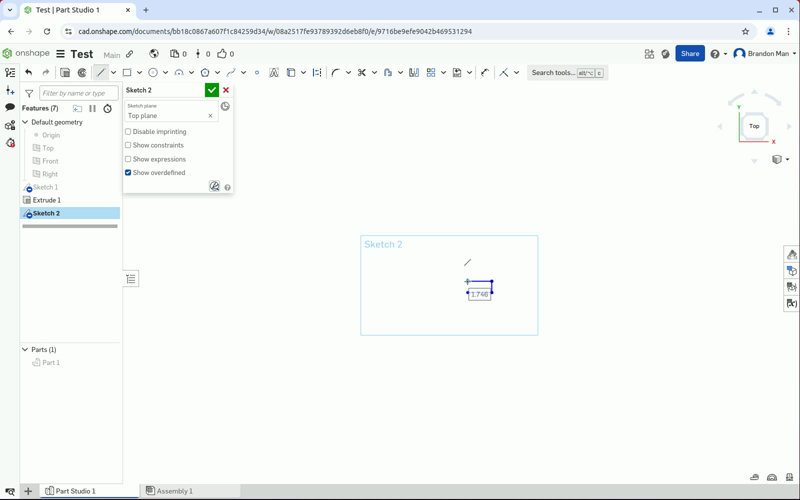
scroll(-6)
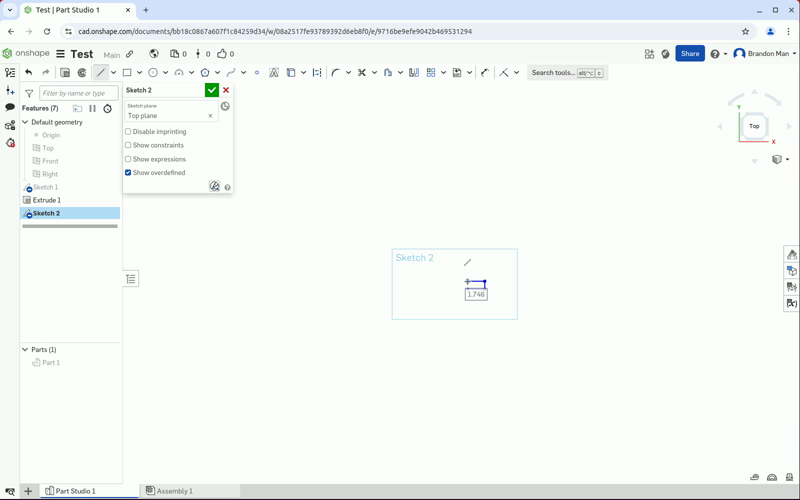
scroll(-6)
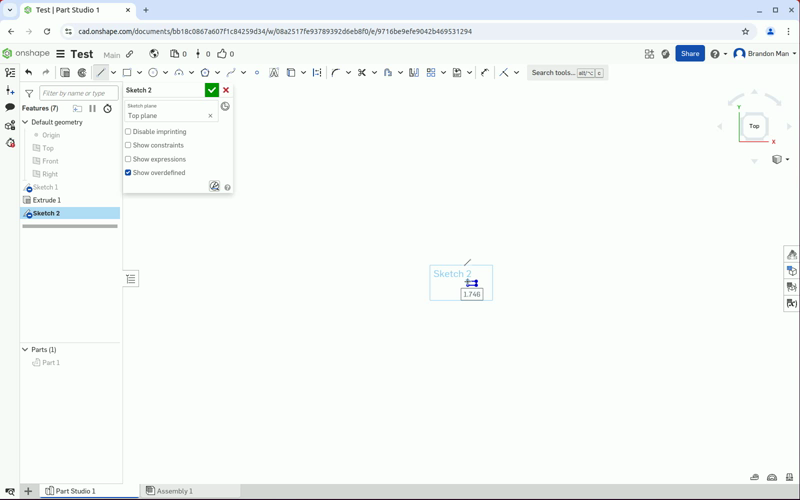
key_up(shift)
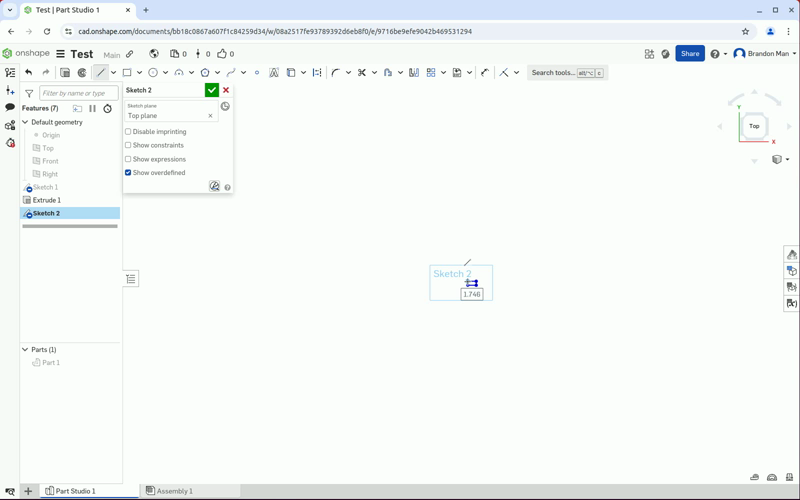
mouse_move(497, 281)
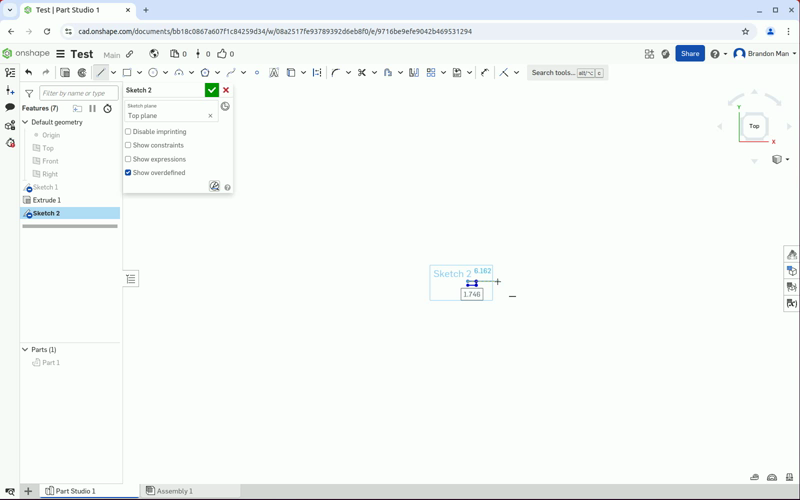
key_down(shift)
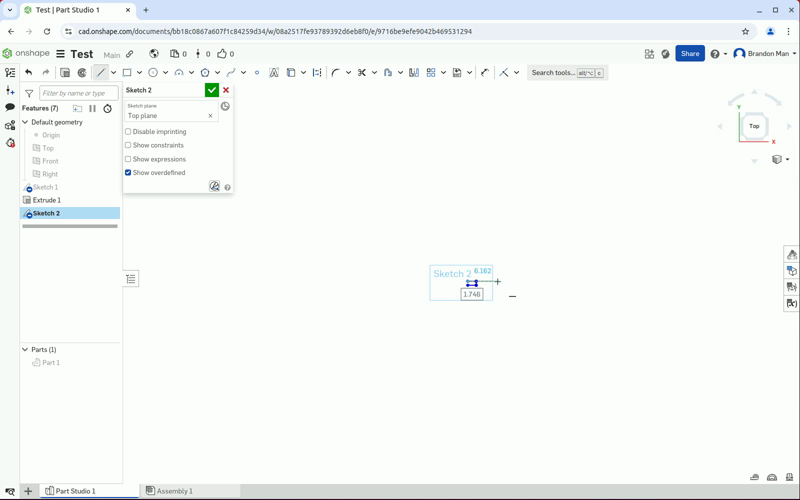
mouse_move(467, 285)
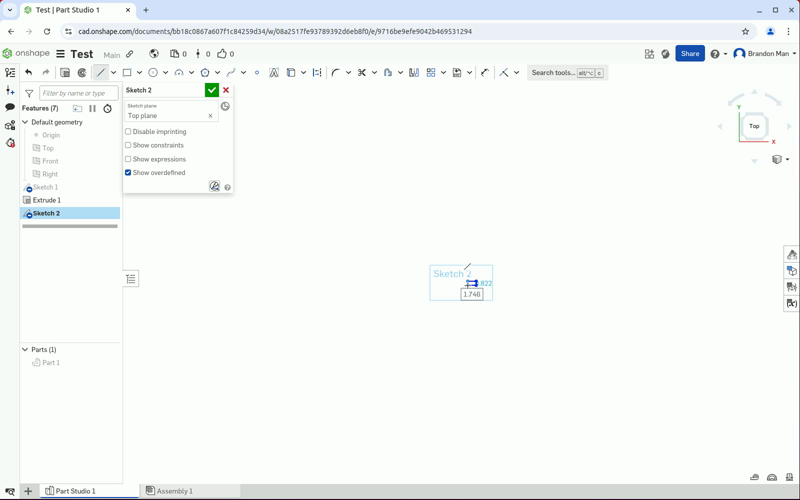
scroll(6)
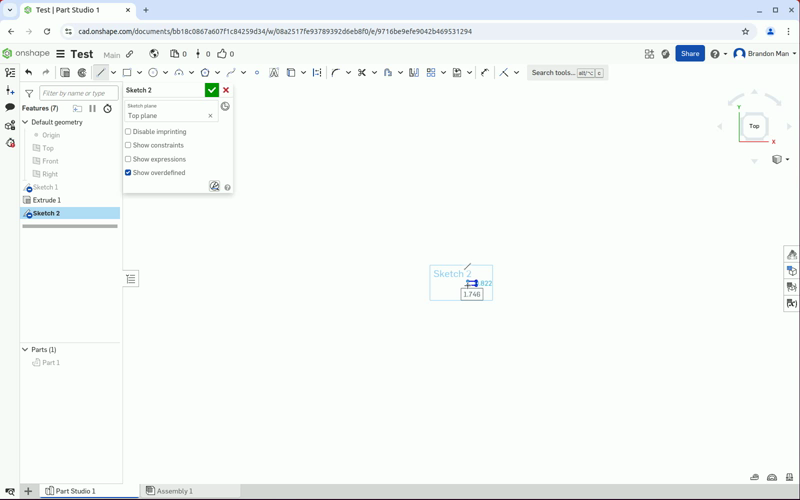
scroll(6)
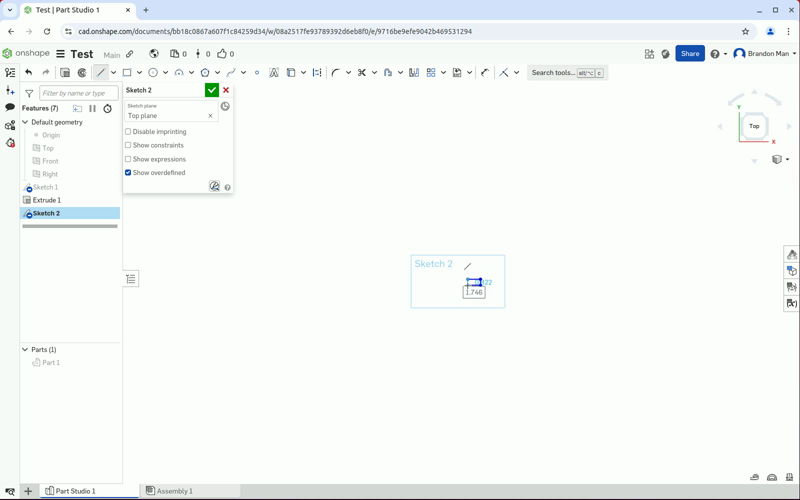
scroll(6)
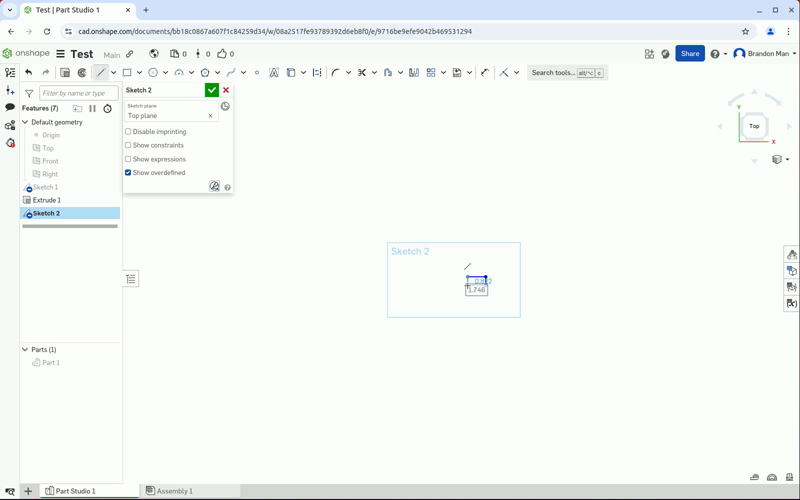
scroll(6)
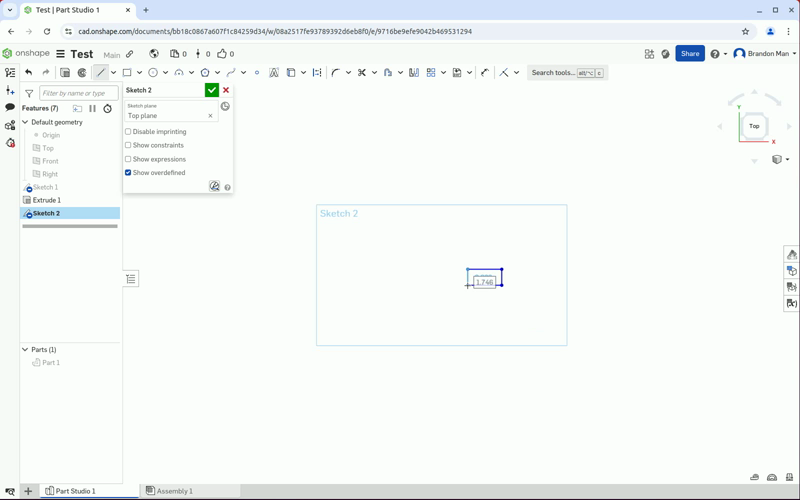
scroll(6)
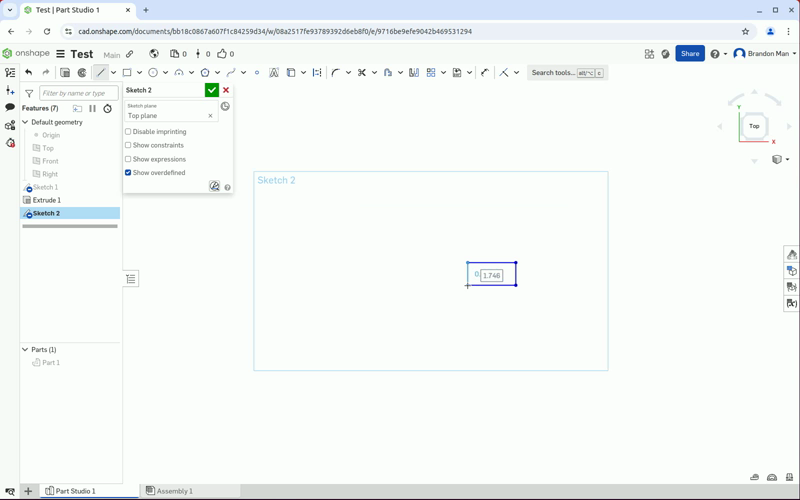
scroll(6)
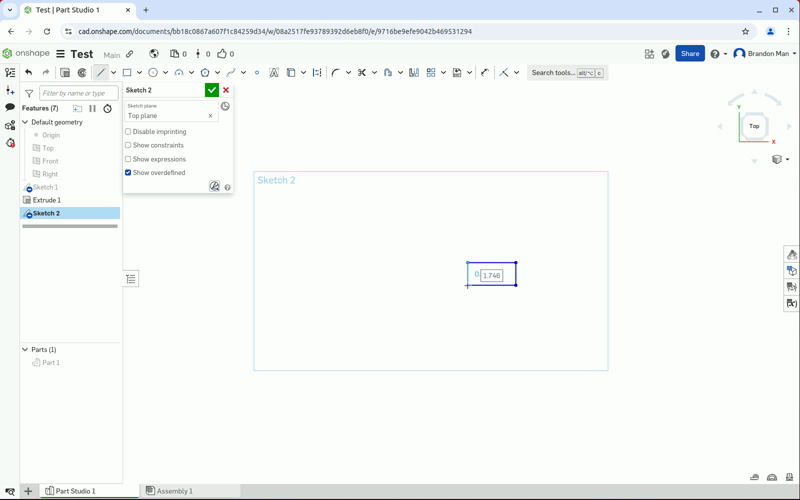
scroll(6)
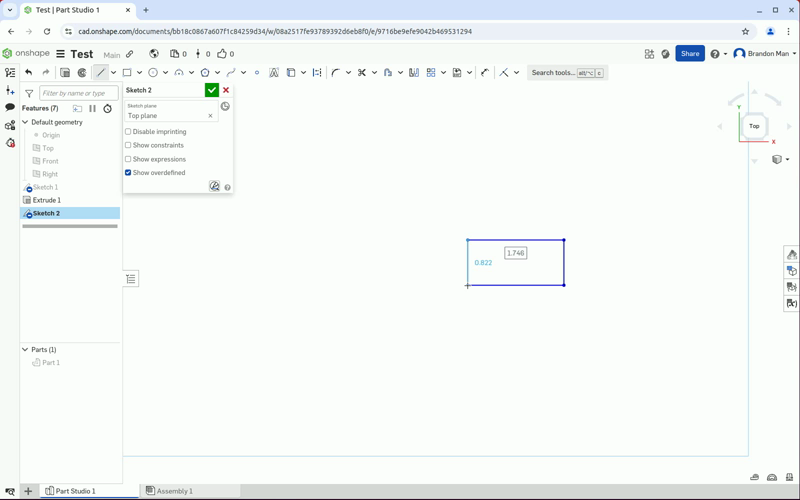
key_up(shift)
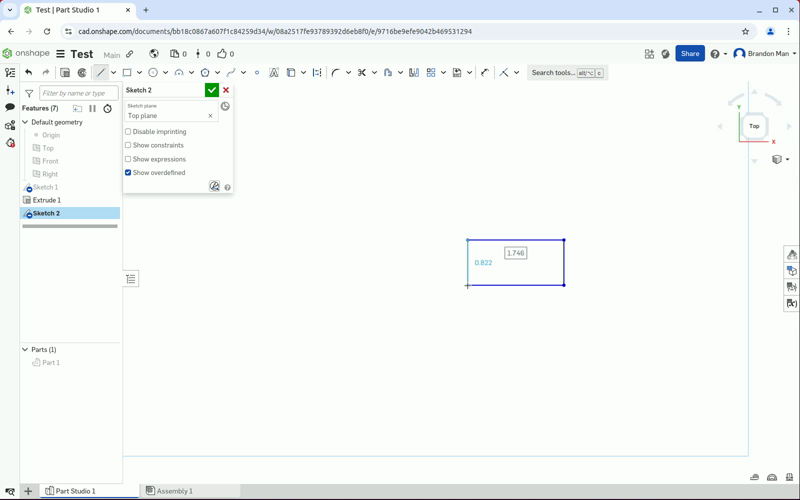
click(467, 285)
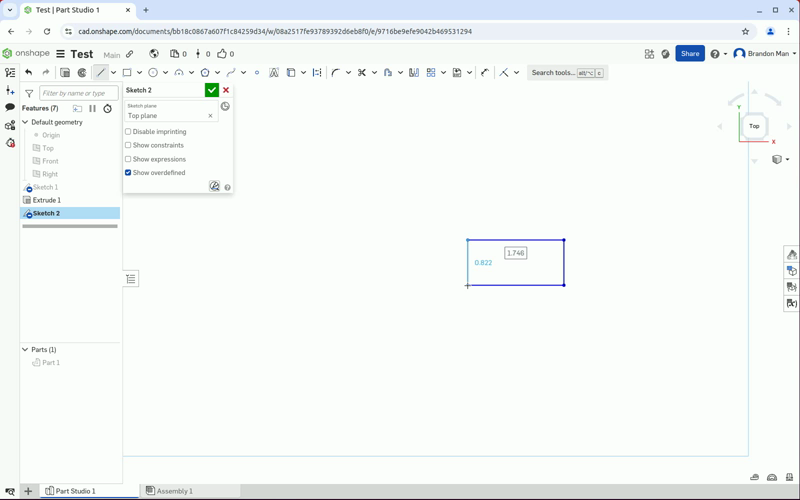
scroll(-6)
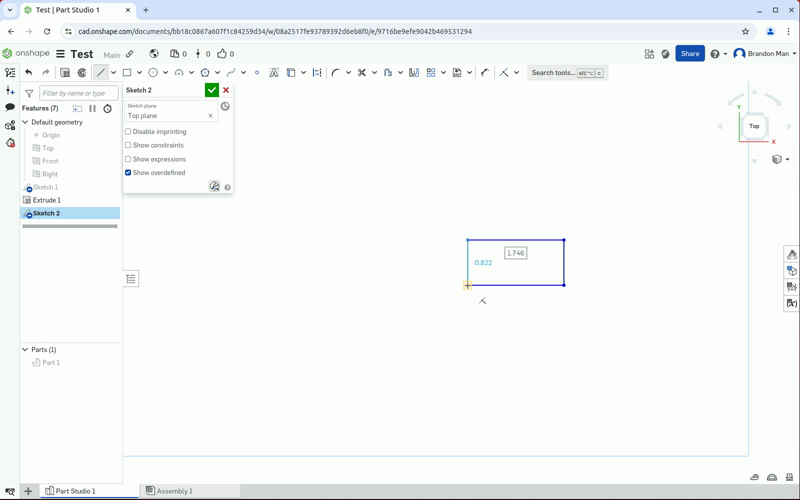
scroll(-6)
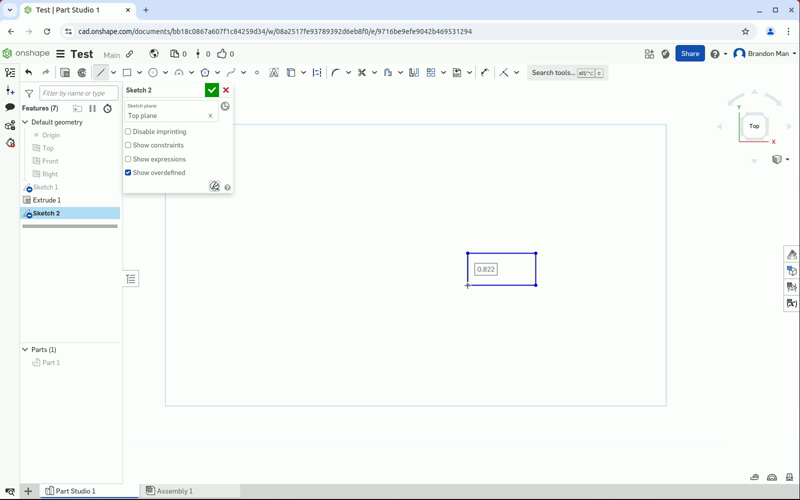
scroll(-6)
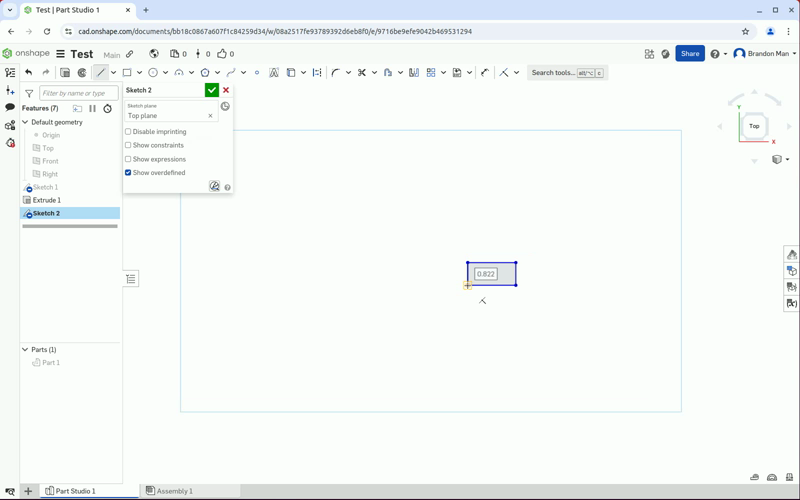
scroll(-6)
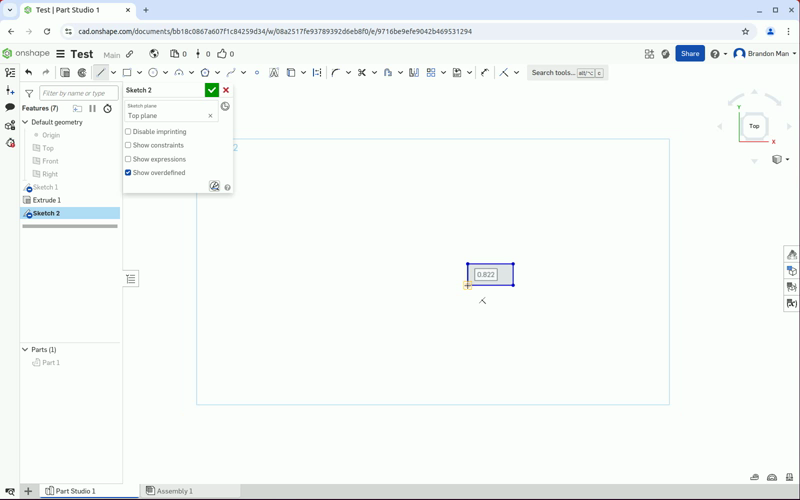
scroll(-6)
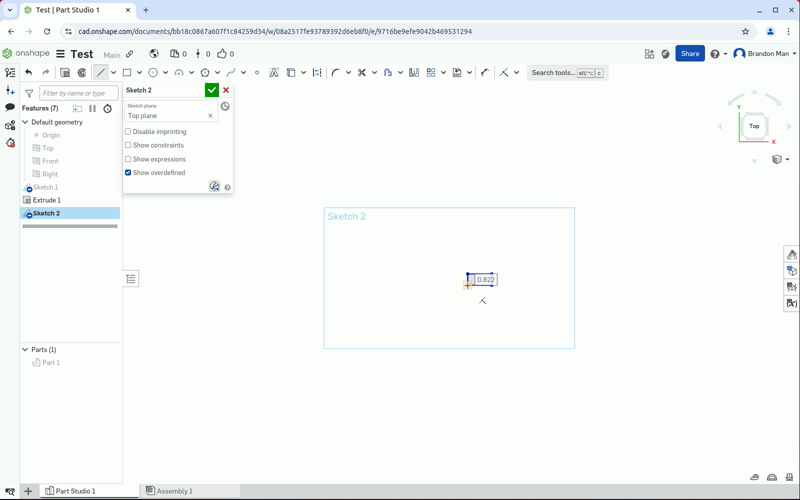
scroll(-6)
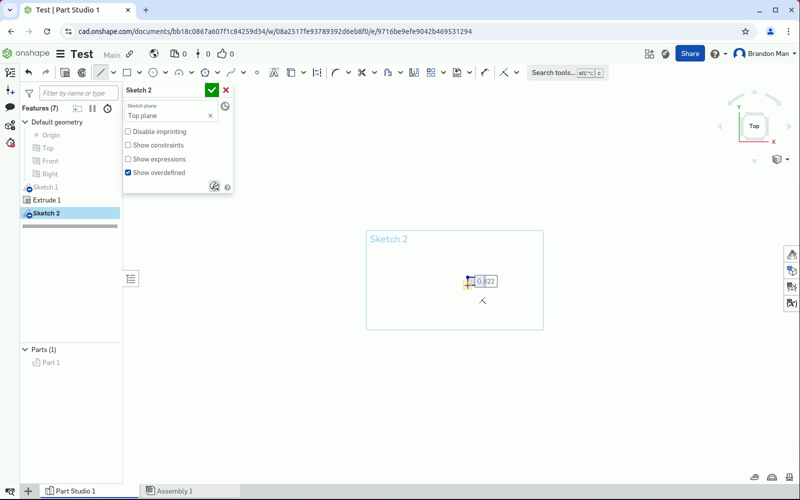
scroll(-6)
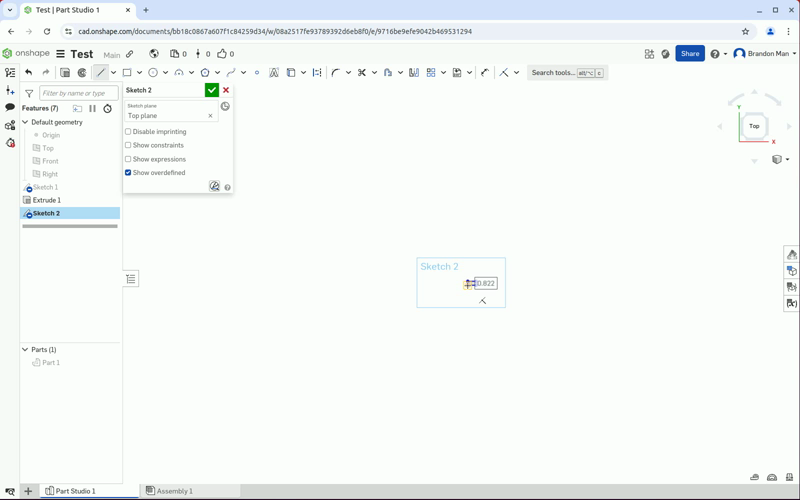
key(esc)
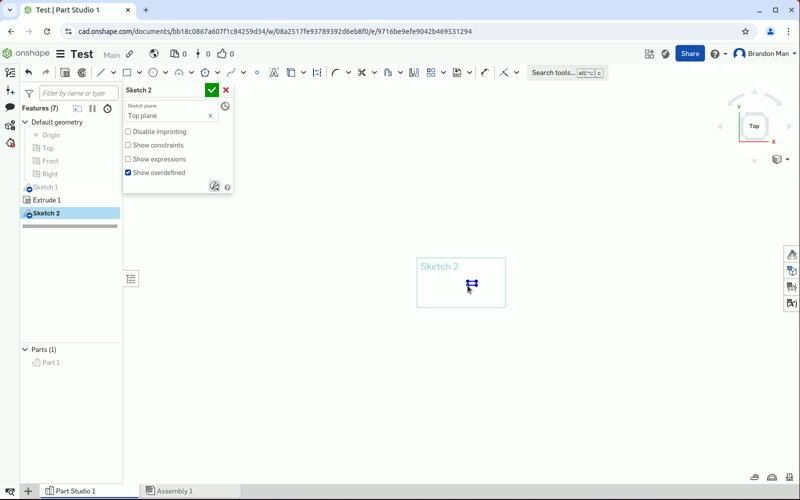
mouse_move(474, 285)
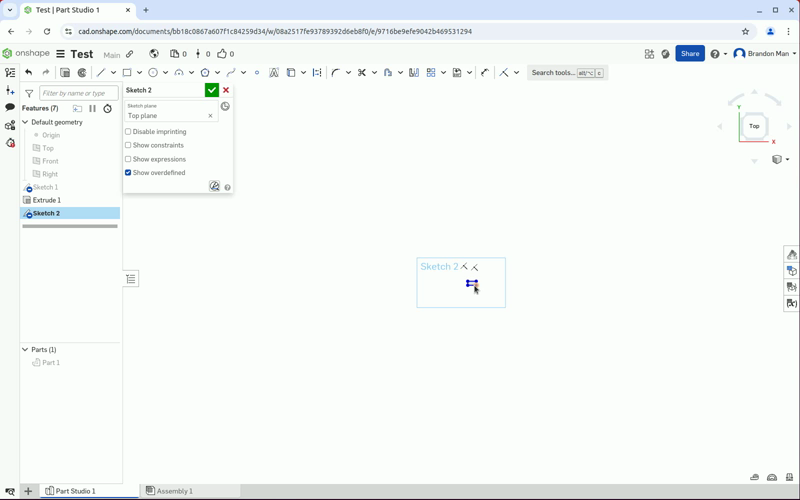
scroll(6)
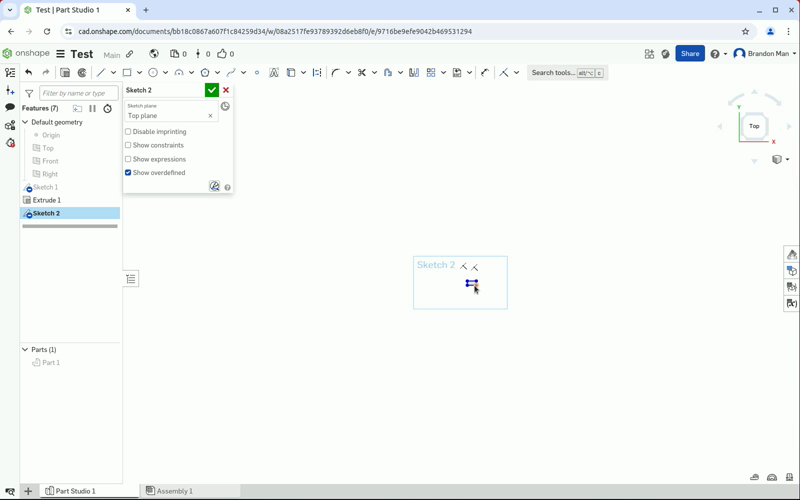
scroll(6)
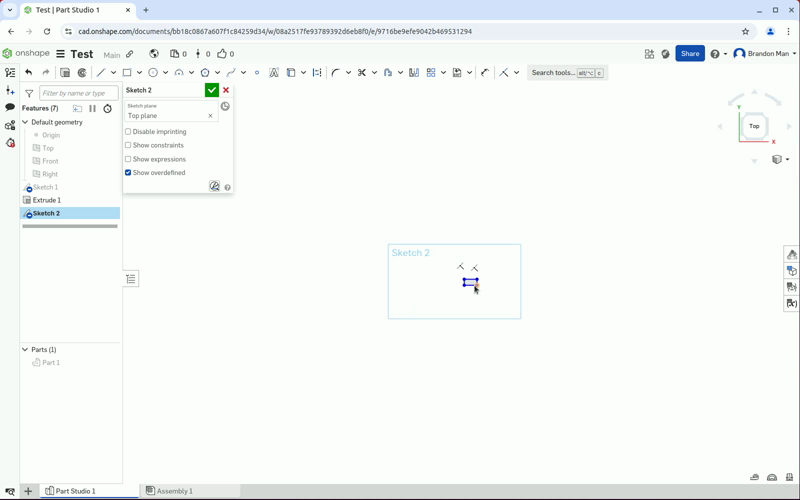
scroll(6)
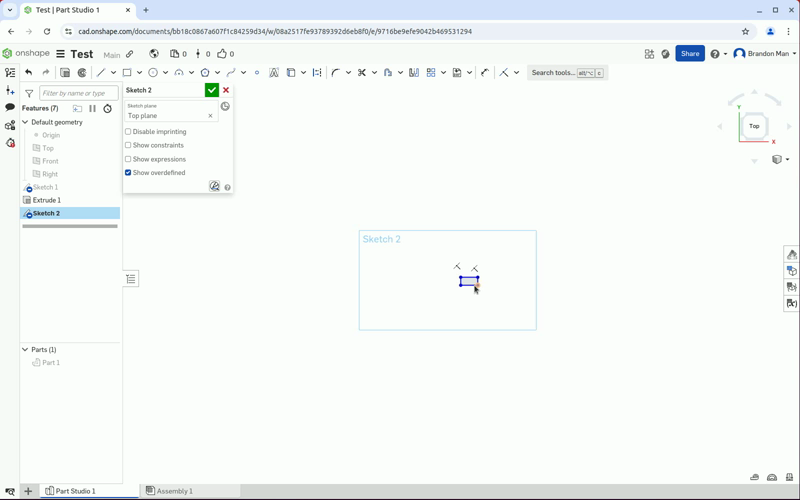
scroll(6)
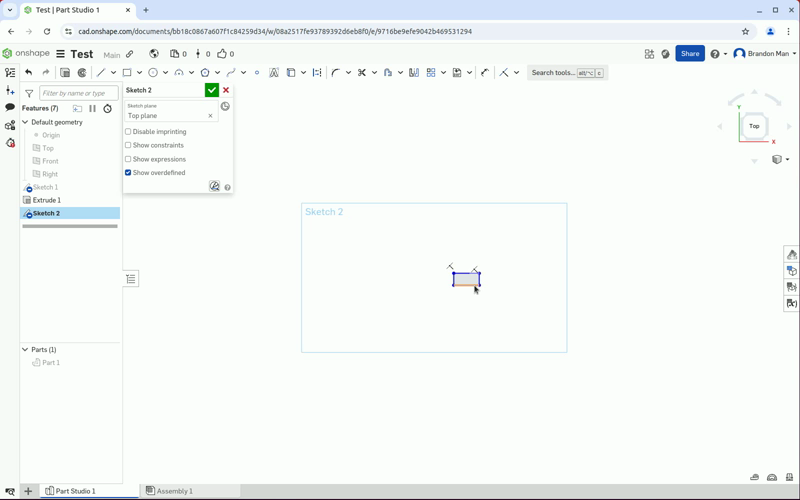
scroll(6)
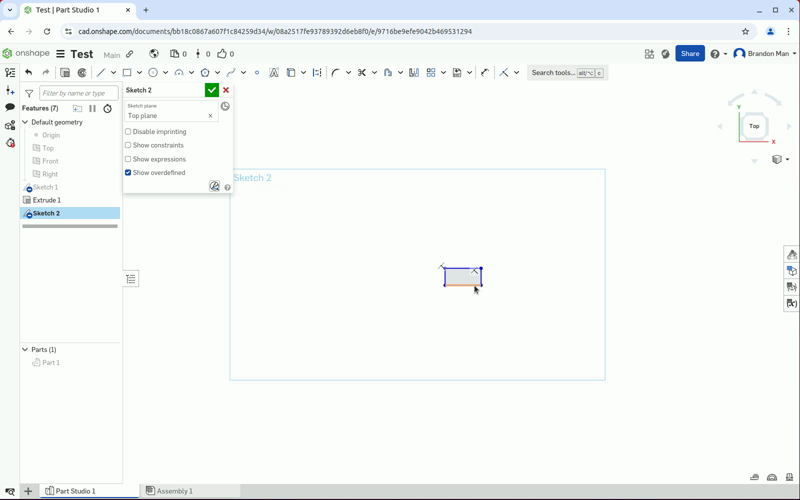
scroll(6)
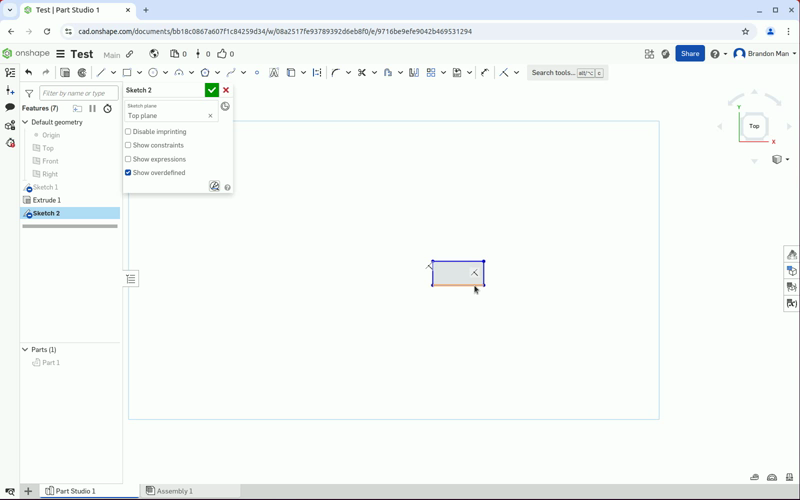
scroll(6)
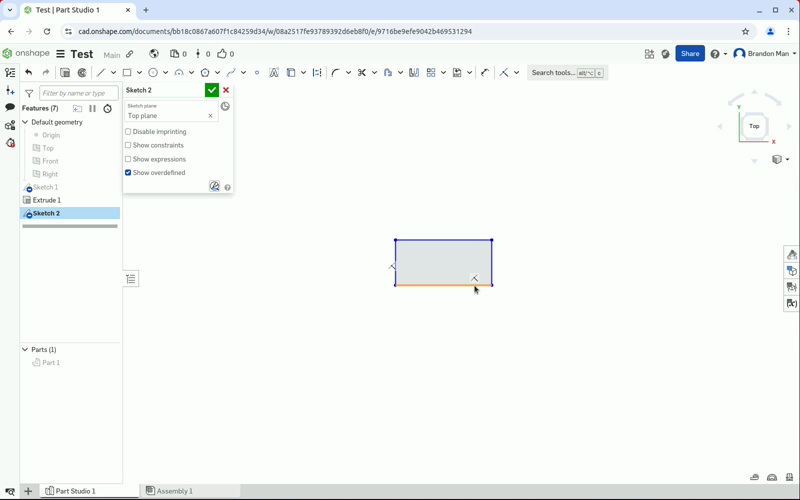
click(474, 285)
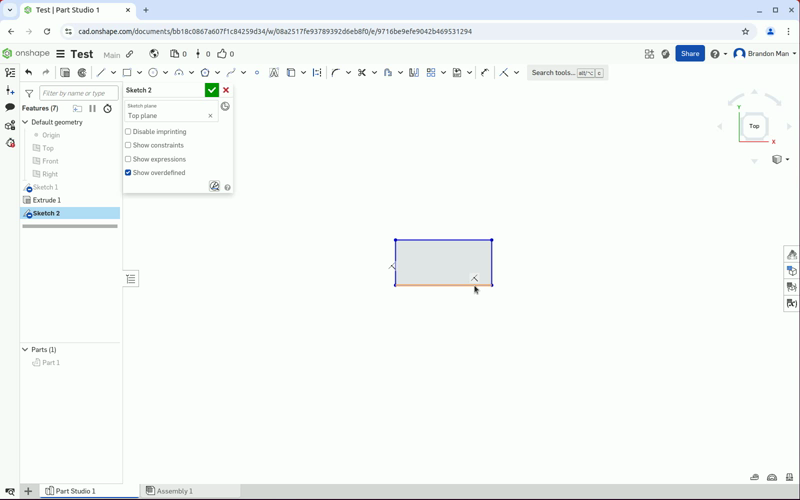
scroll(-6)
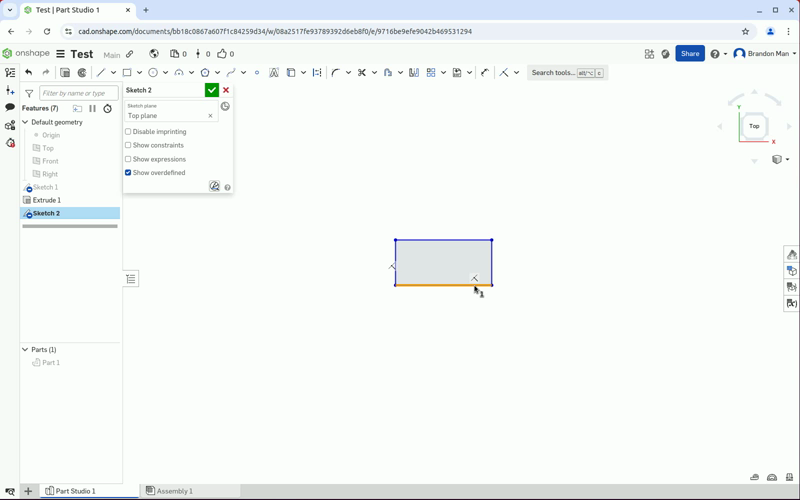
scroll(-6)
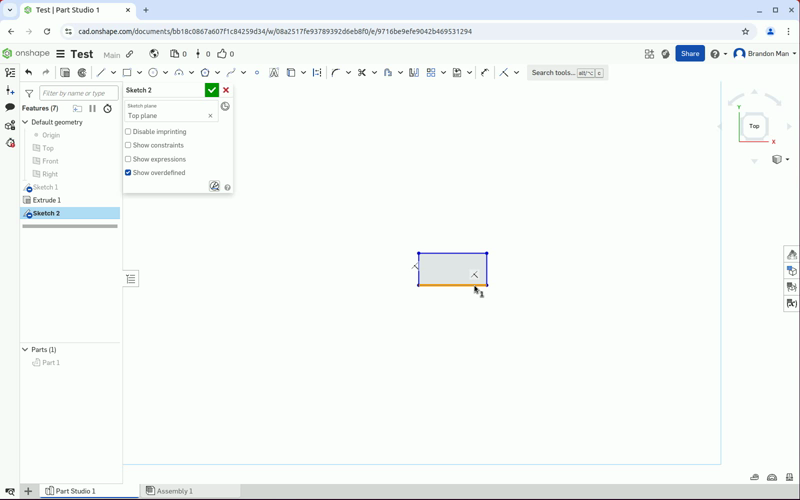
scroll(-6)
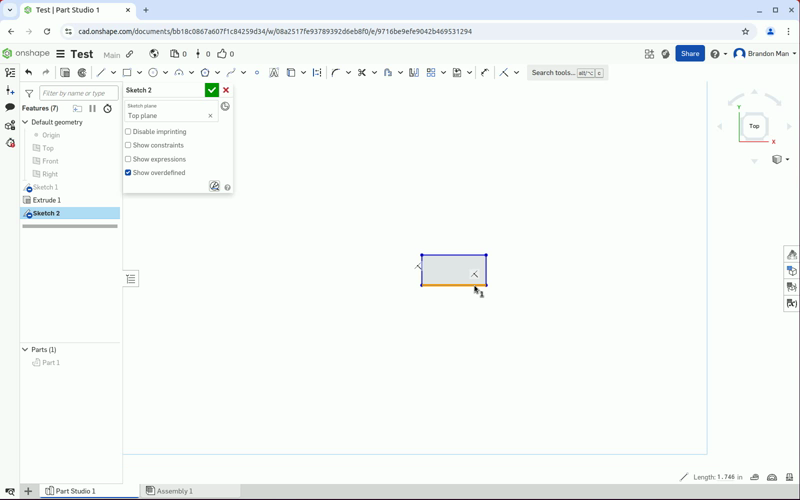
scroll(-6)
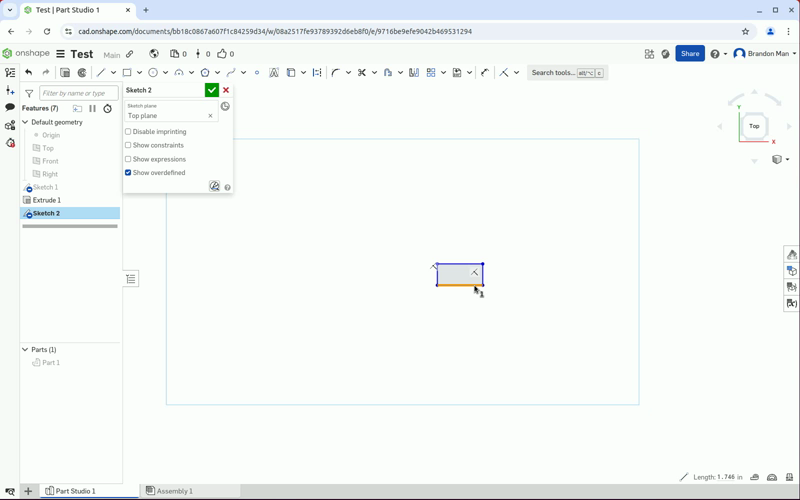
scroll(-6)
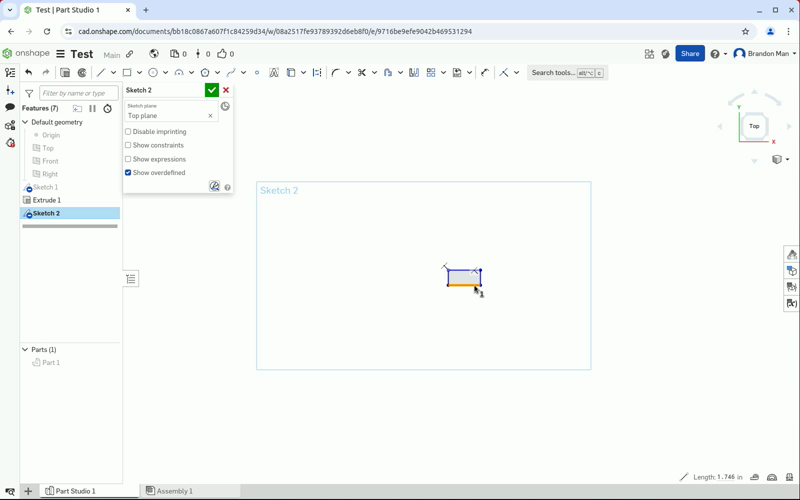
scroll(-6)
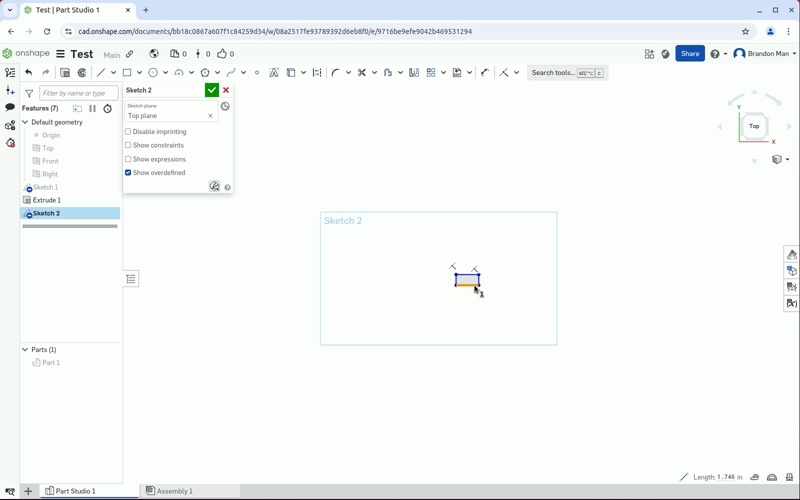
scroll(-6)
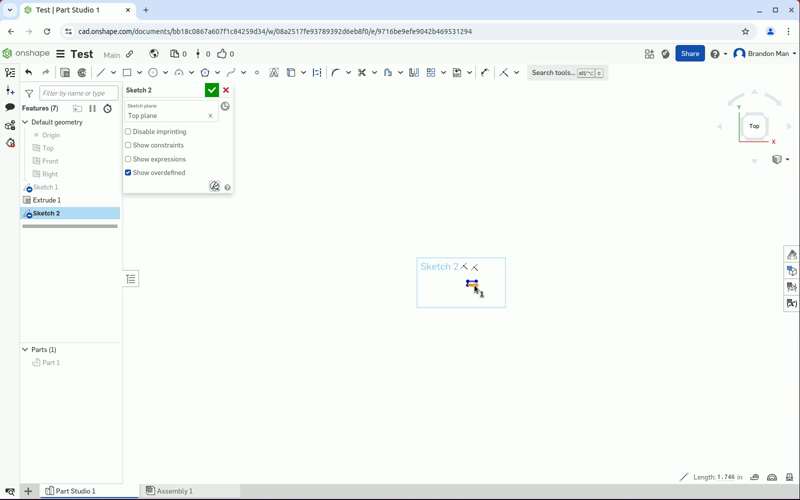
mouse_move(73, 352)
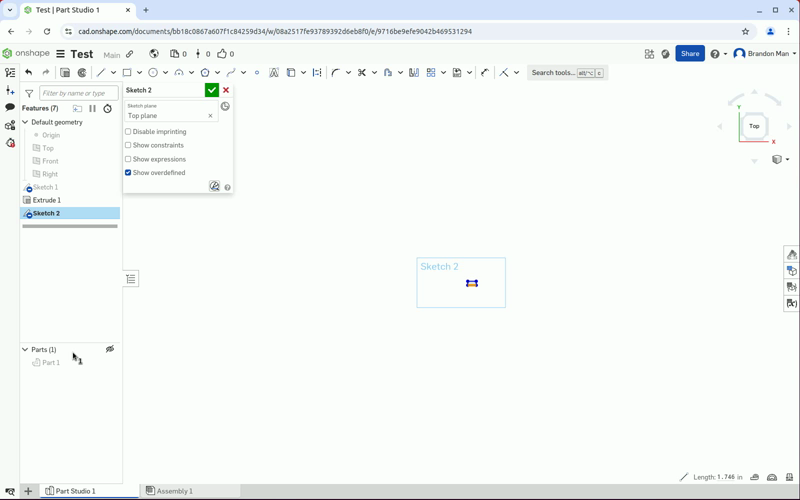
key(shift+y)
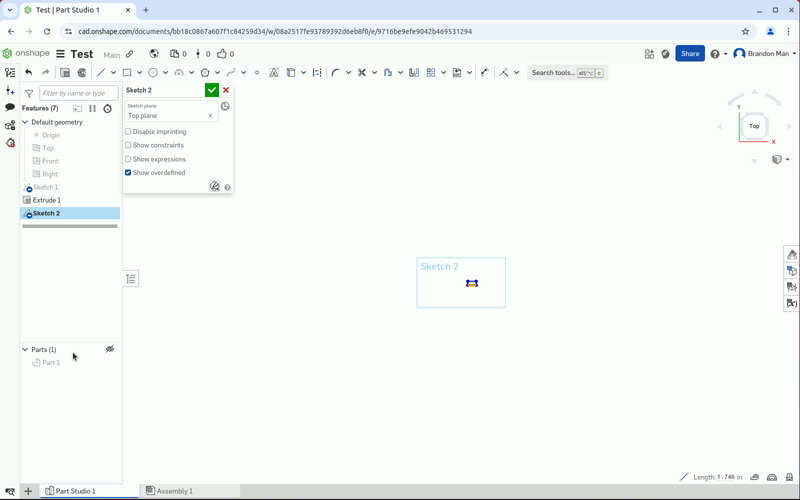
key(shift+e)
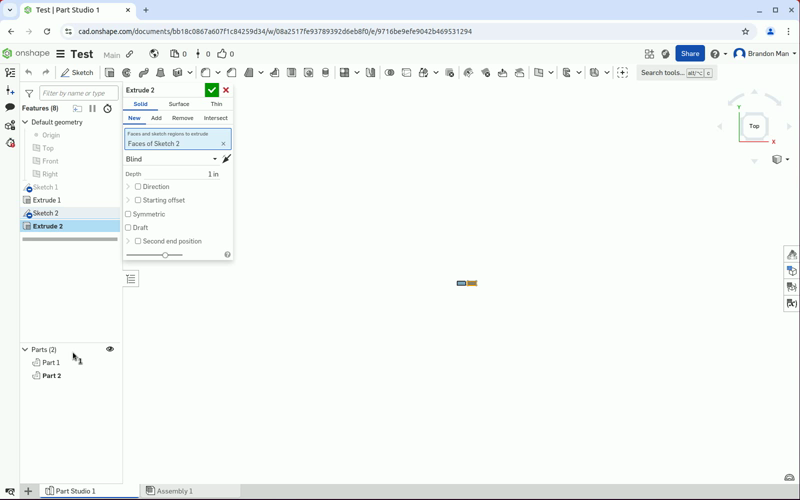
mouse_move(143, 106)
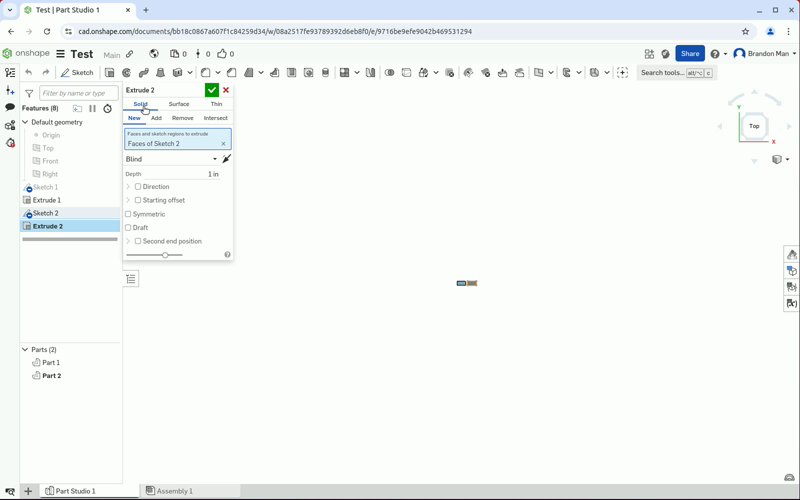
click(143, 106)
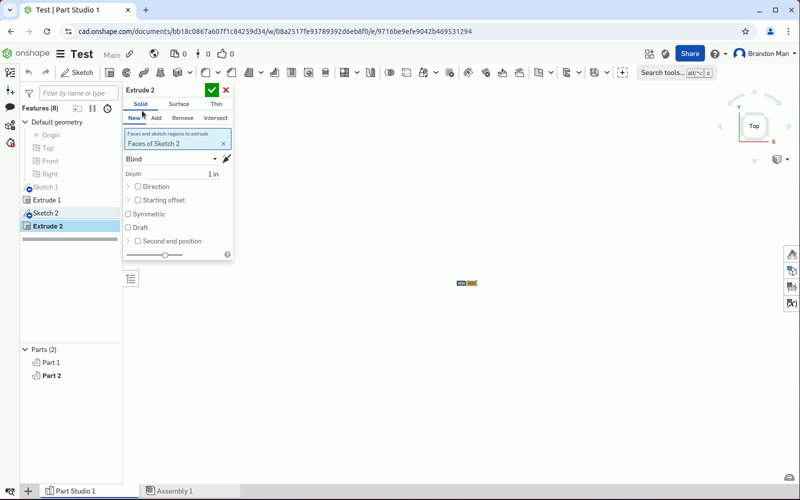
mouse_move(137, 120)
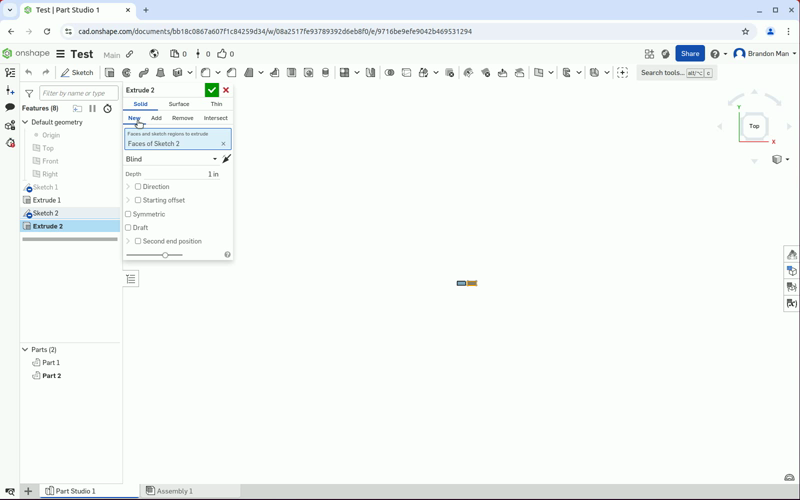
click(137, 120)
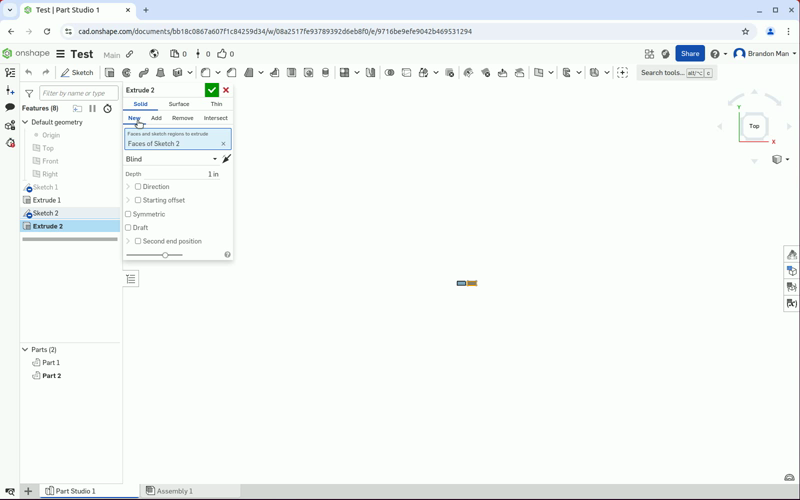
key(tab, 4)
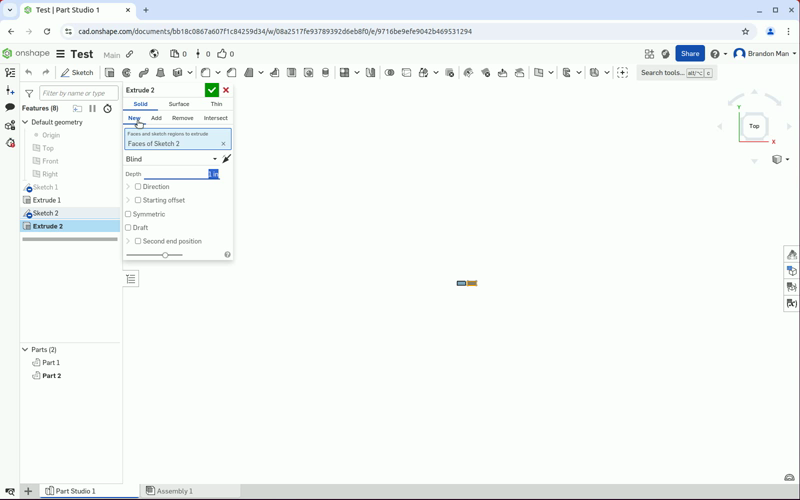
text(20.22)
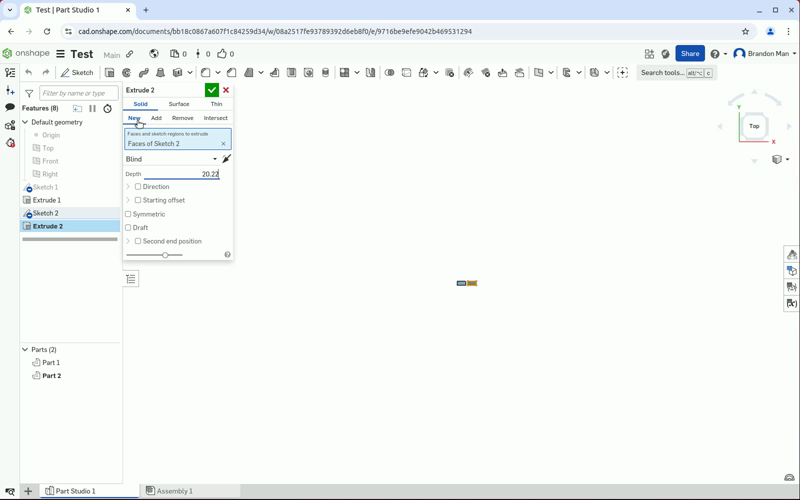
key(tab, 3)
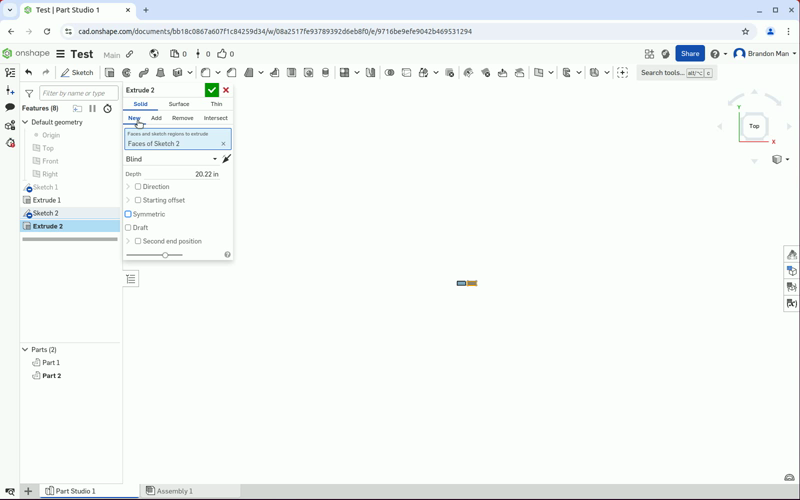
key(space)
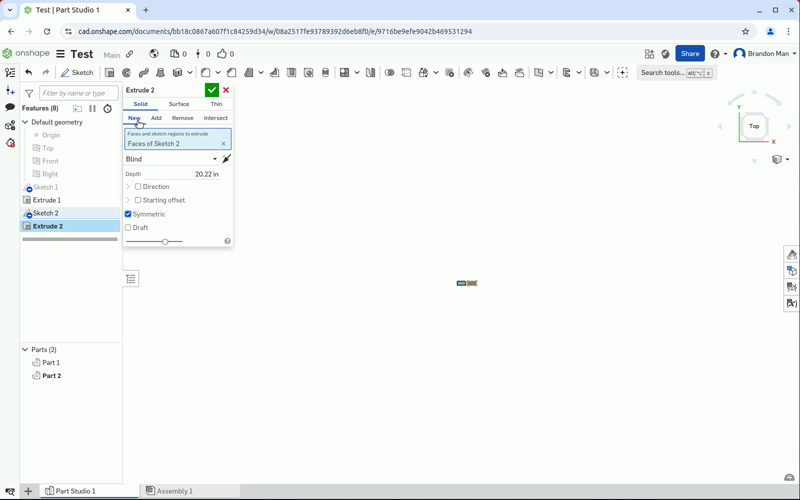
key(enter)
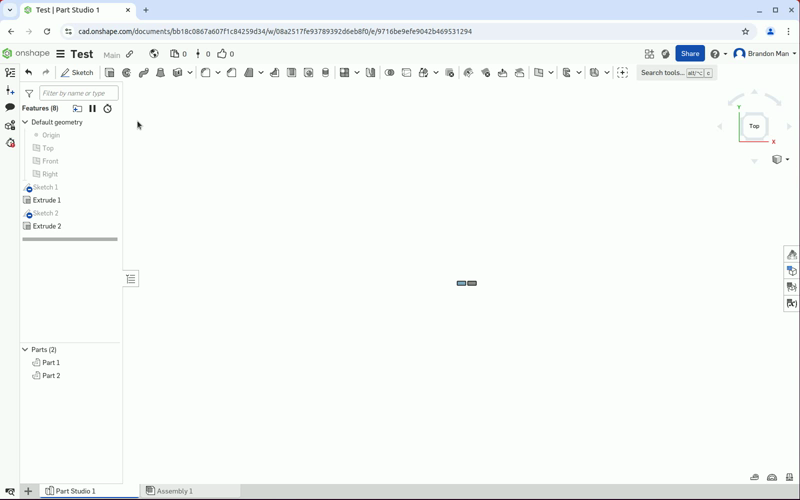
key(shift+h)
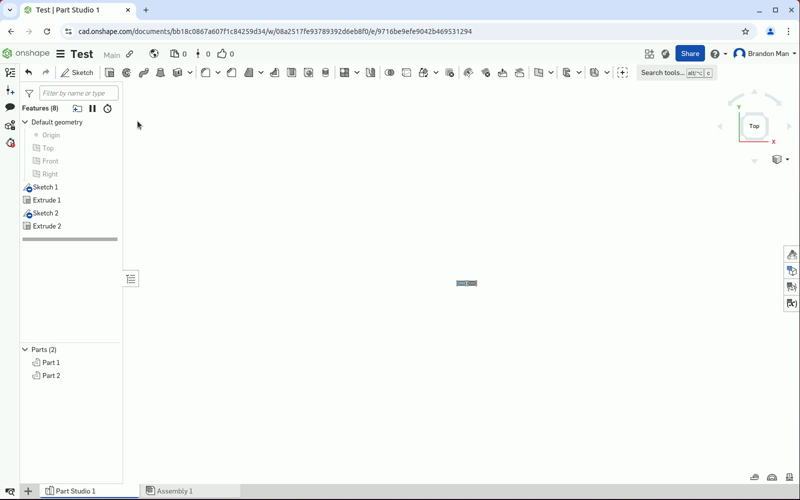
key(shift+h)
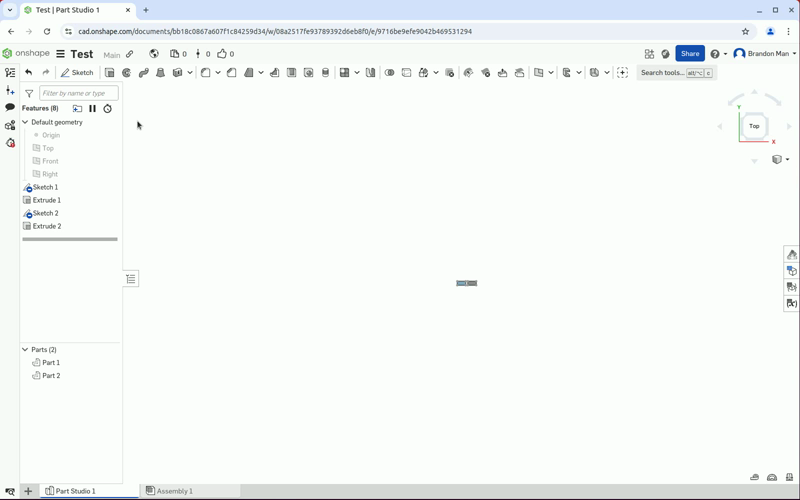
key(shift+7)
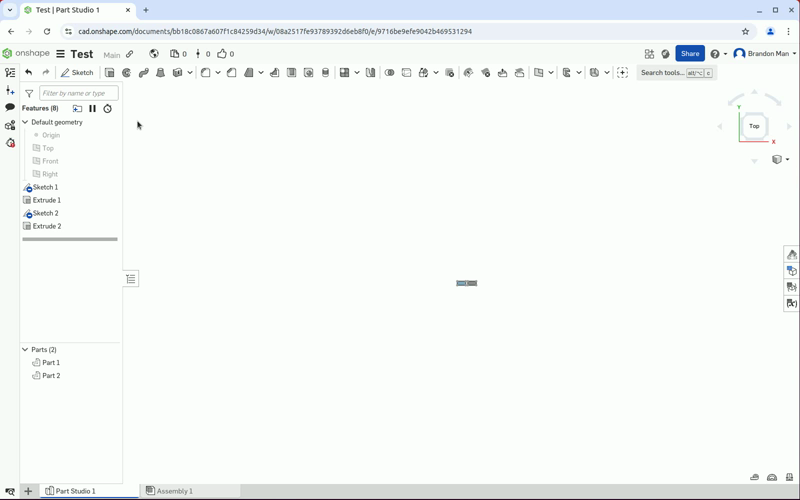
key(up, 3)
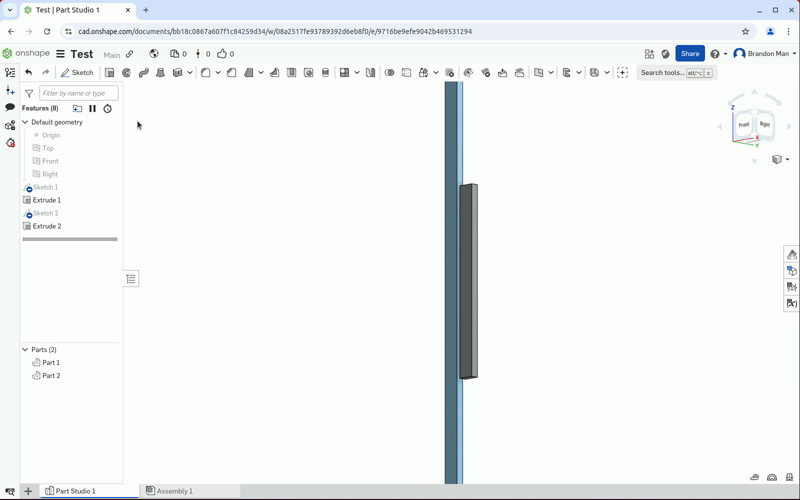
key(left, 3)
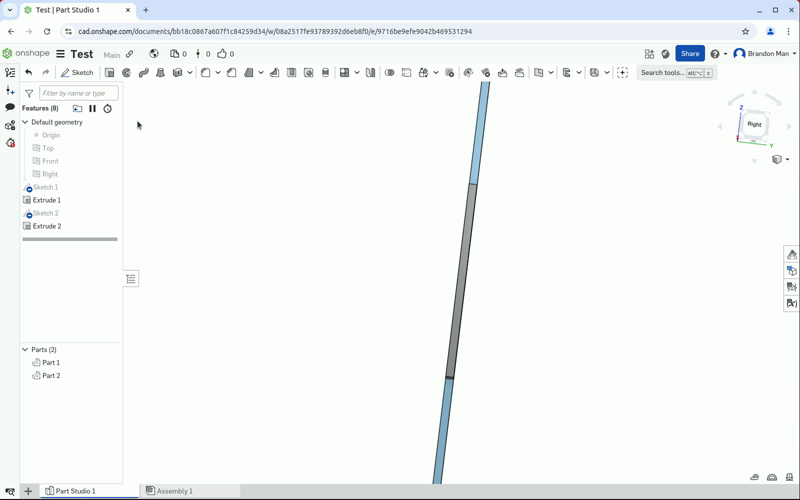
key(right, 3)
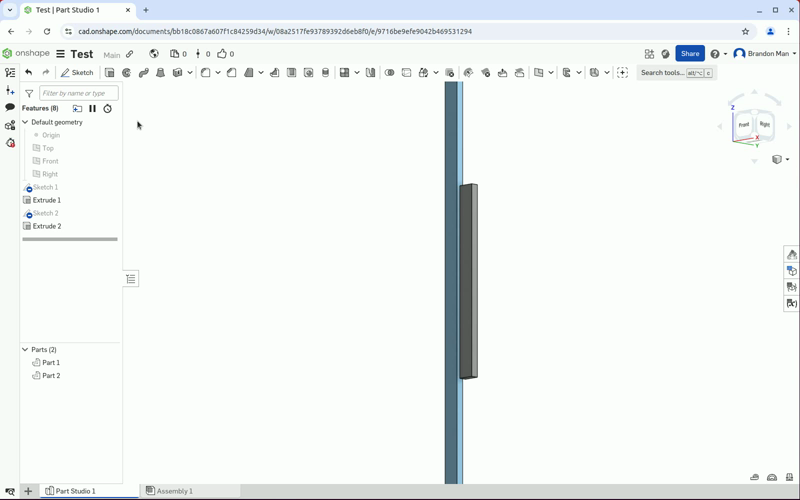
key(down, 3)
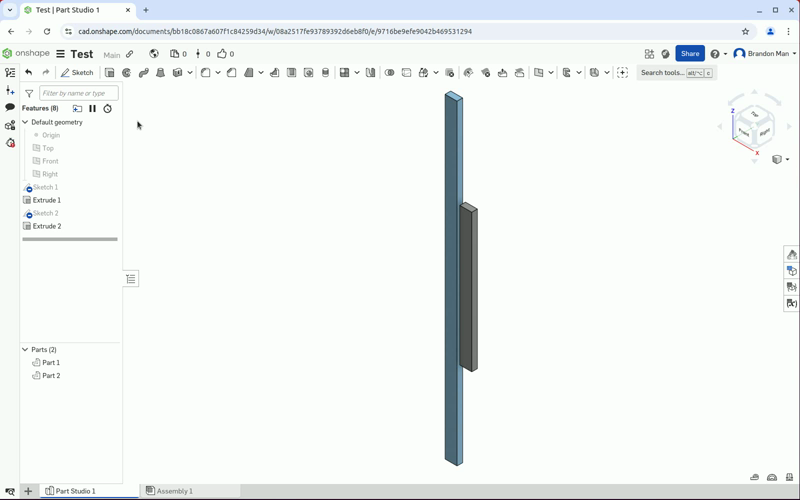
mouse_move(73, 189)
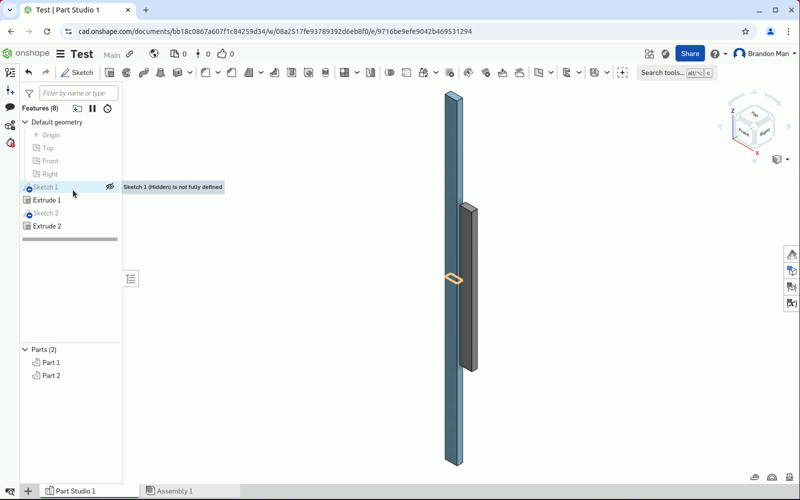
click(73, 189)